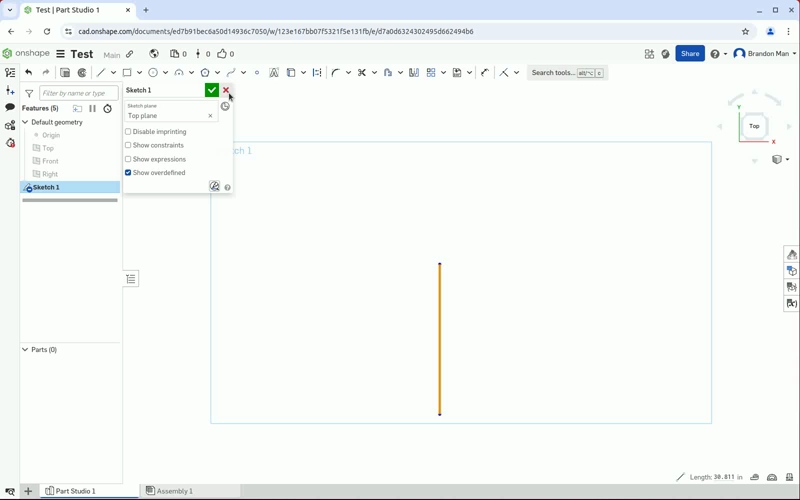
key(shift+h)
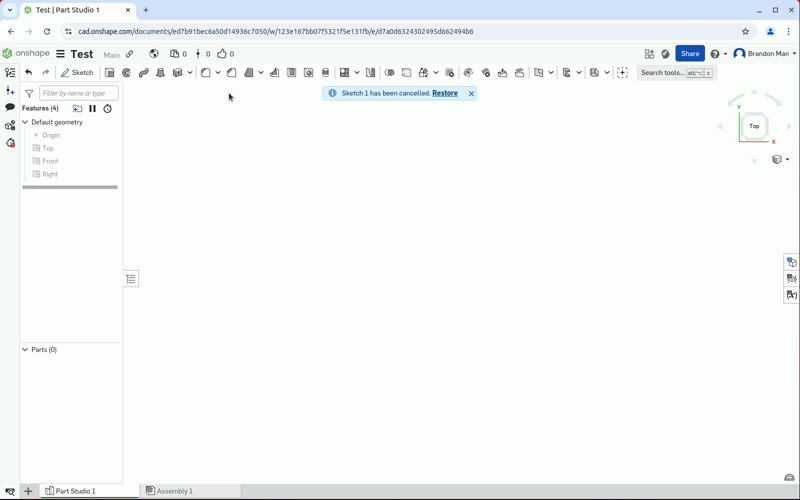
mouse_move(73, 352)
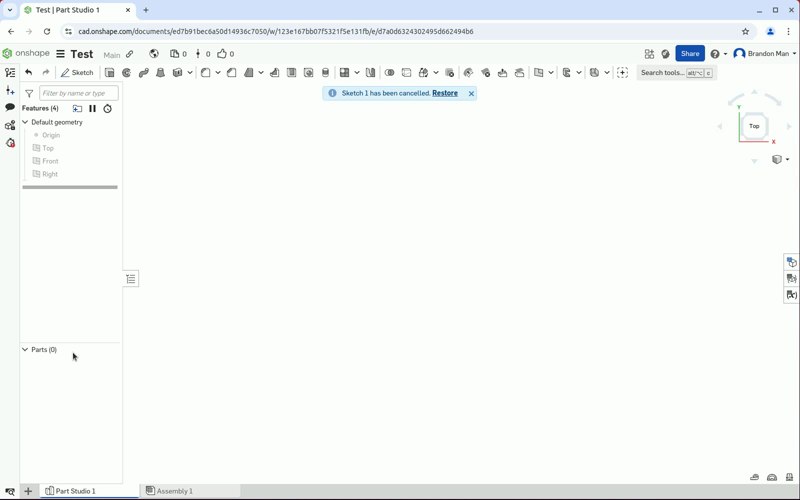
key(y)
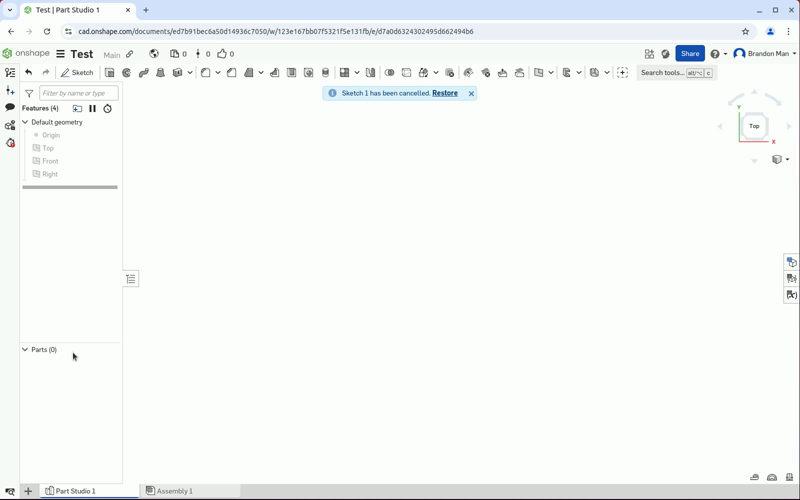
key(shift+p)
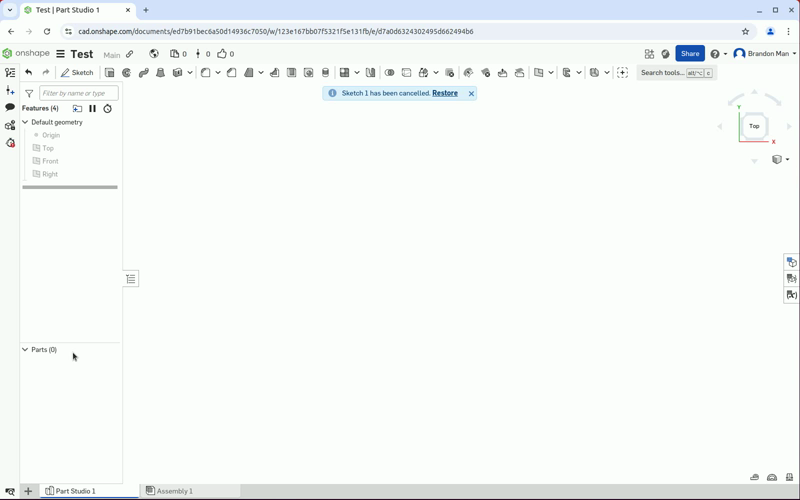
key(space)
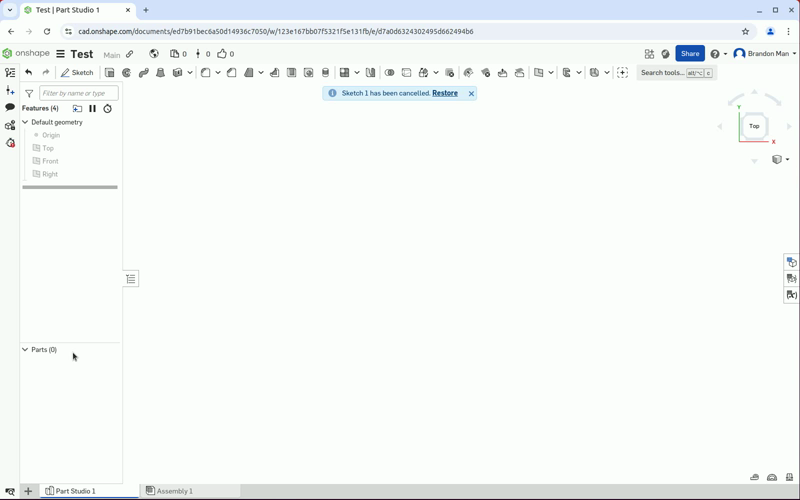
key_down(shift)
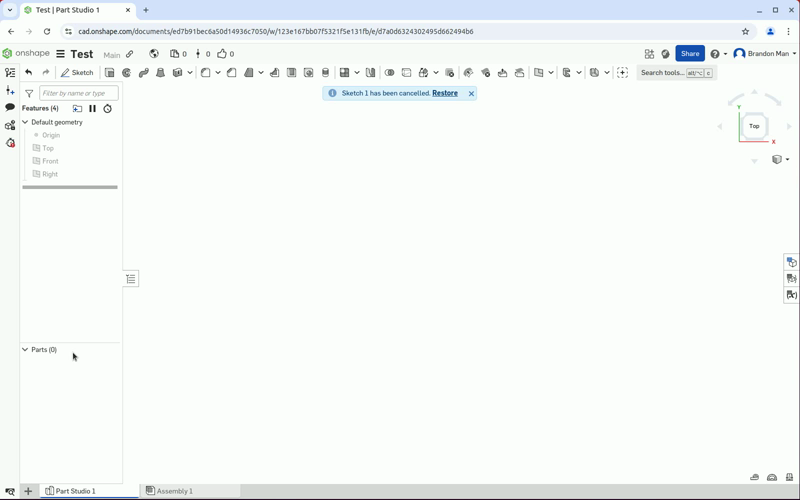
key(up)
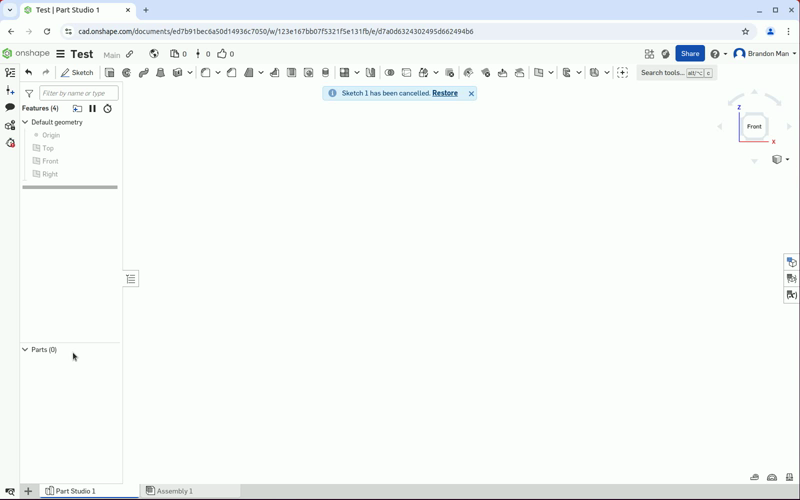
key_up(shift)
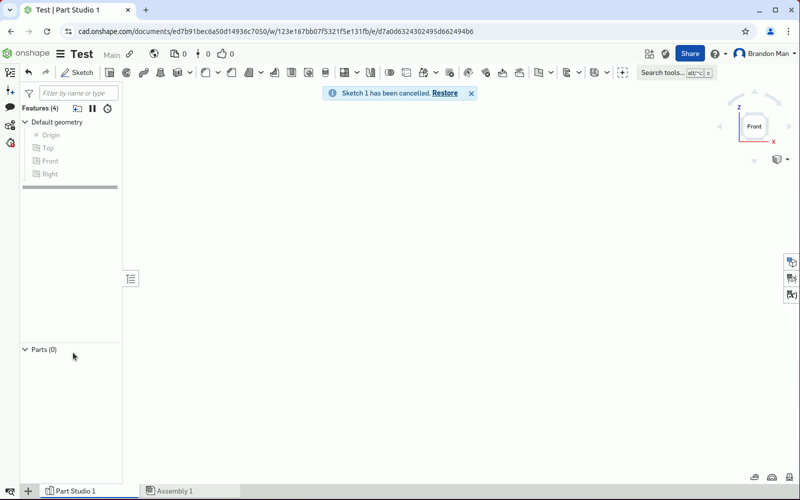
mouse_move(73, 352)
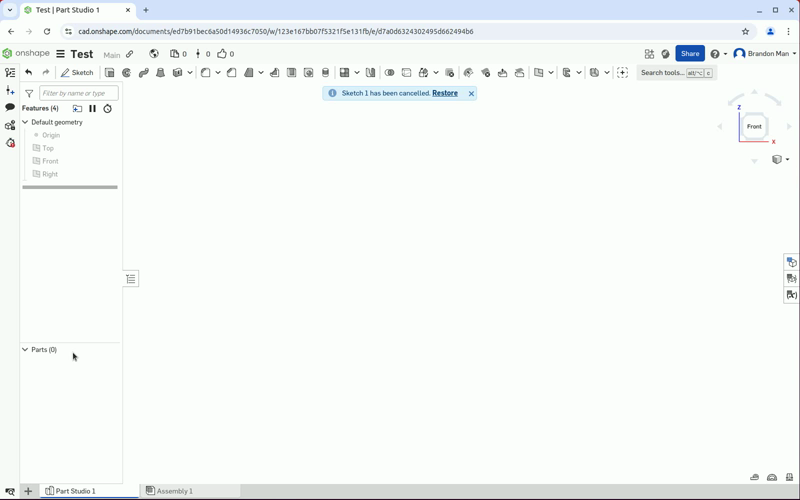
key(shift+y)
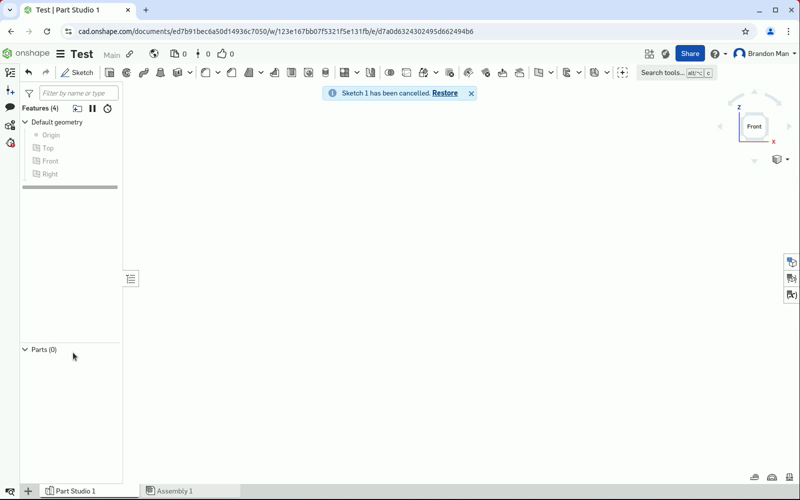
key(shift+s)
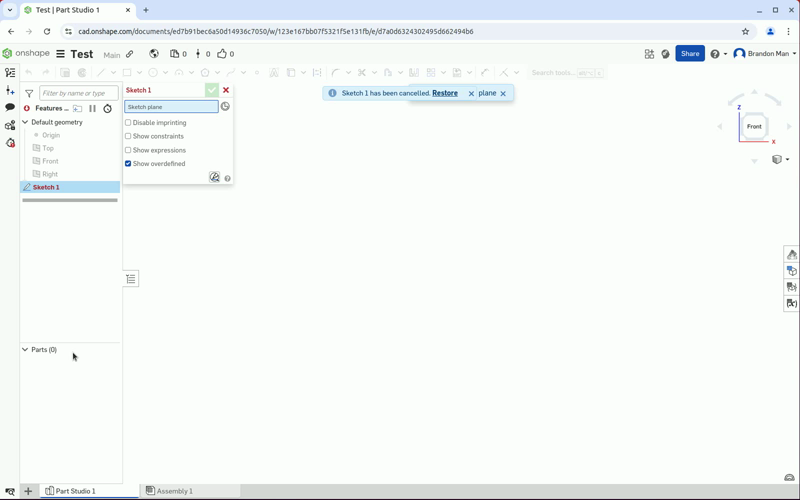
mouse_move(73, 163)
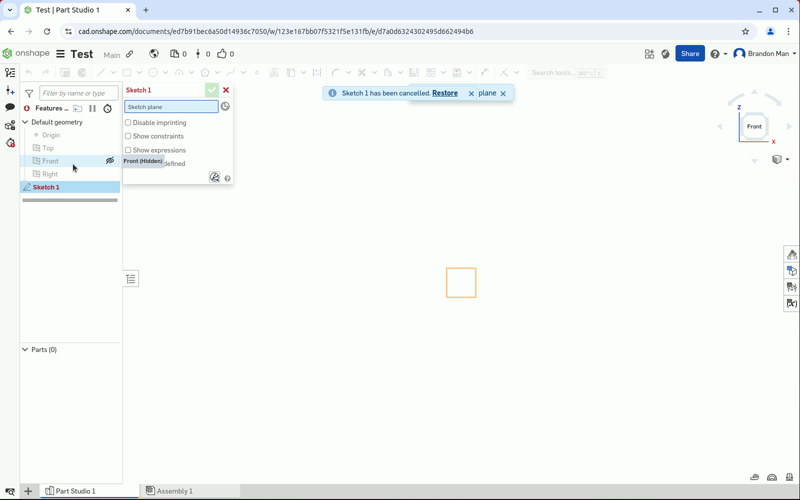
click(73, 163)
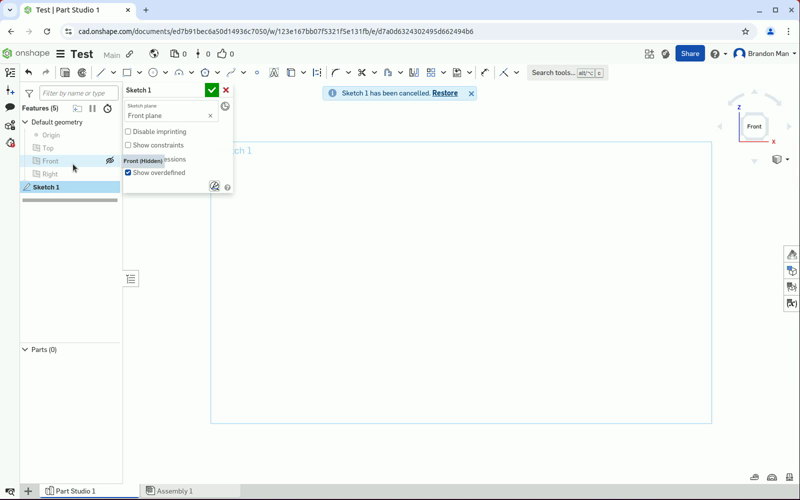
mouse_move(73, 352)
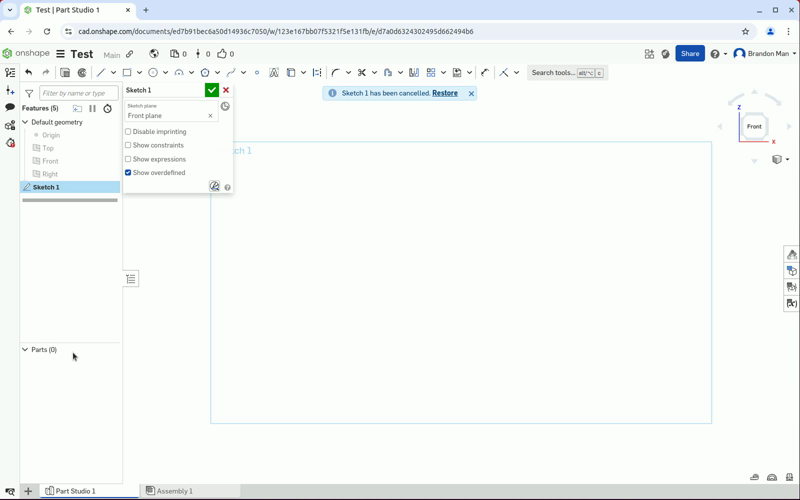
key(y)
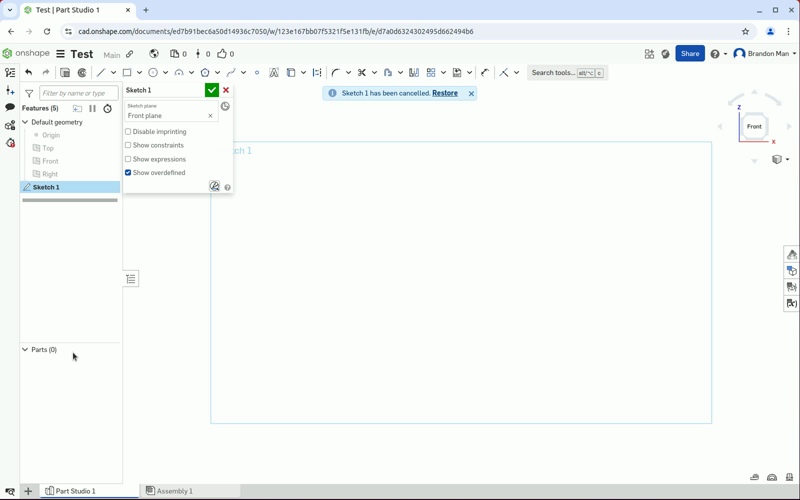
key(l)
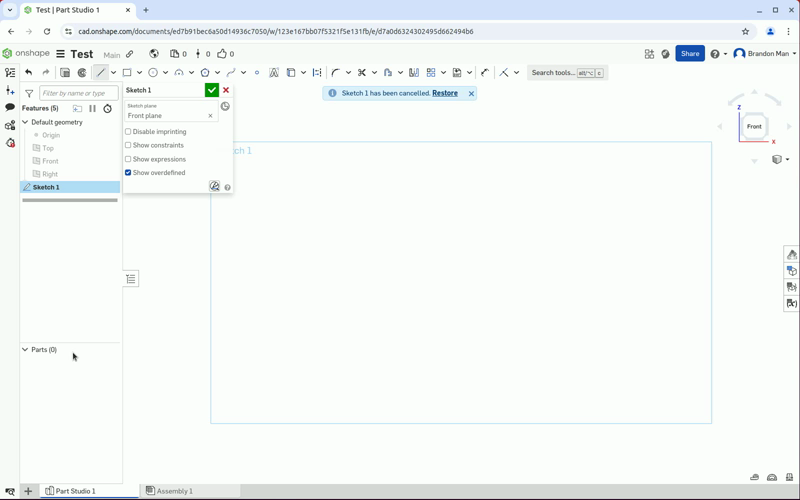
key_down(shift)
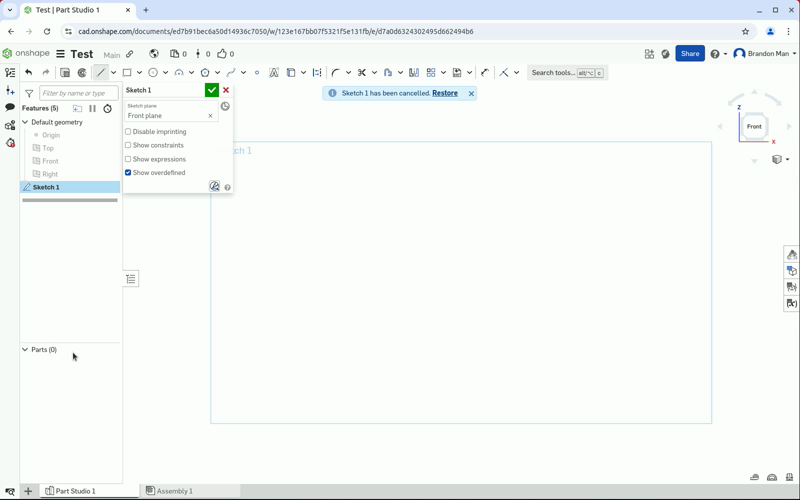
mouse_move(363, 226)
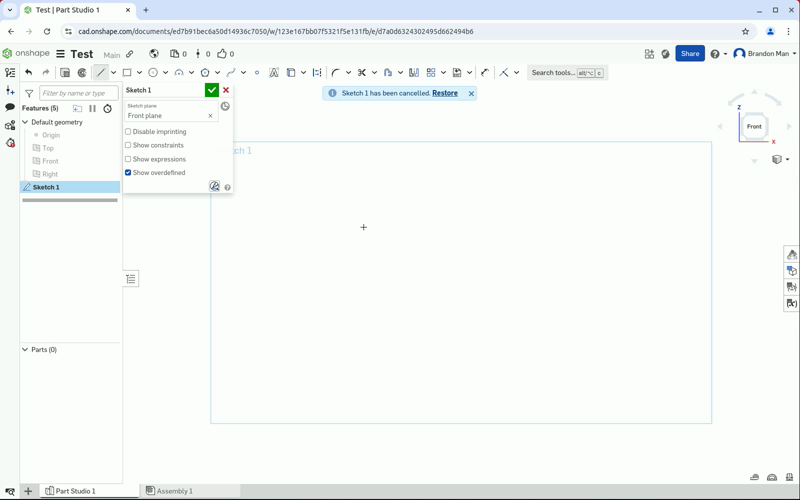
click(363, 226)
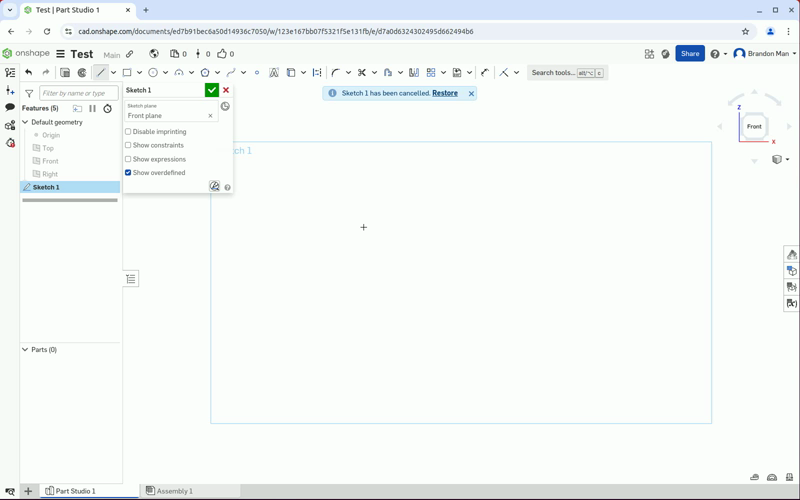
key_up(shift)
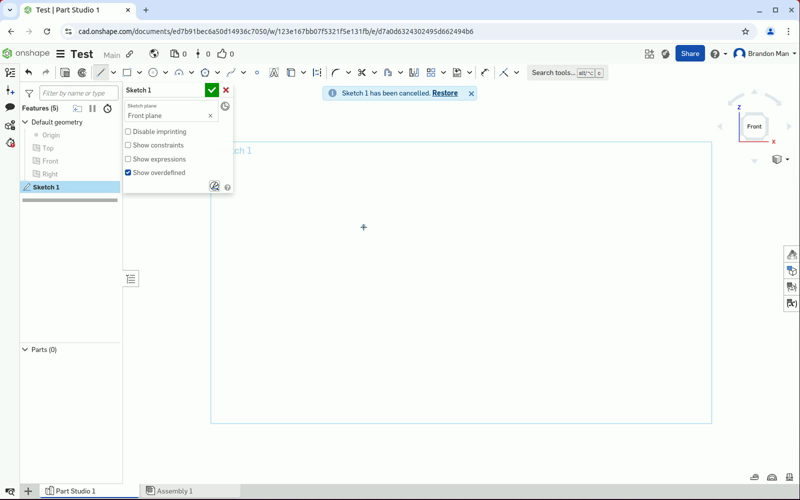
key_down(shift)
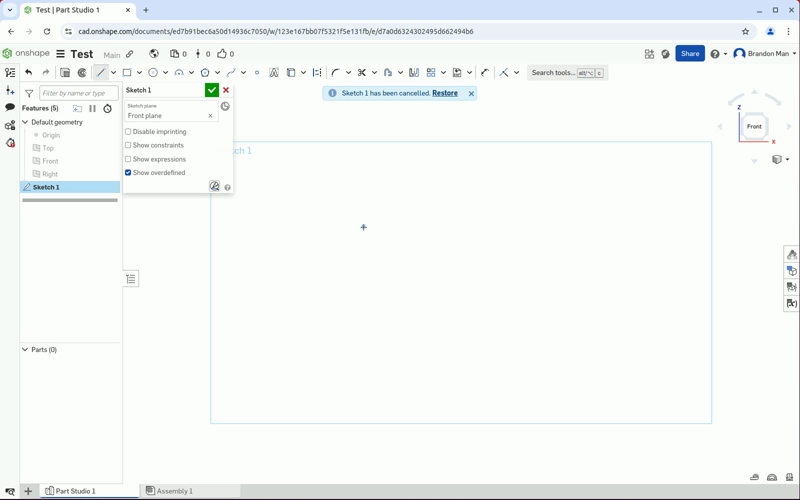
mouse_move(396, 282)
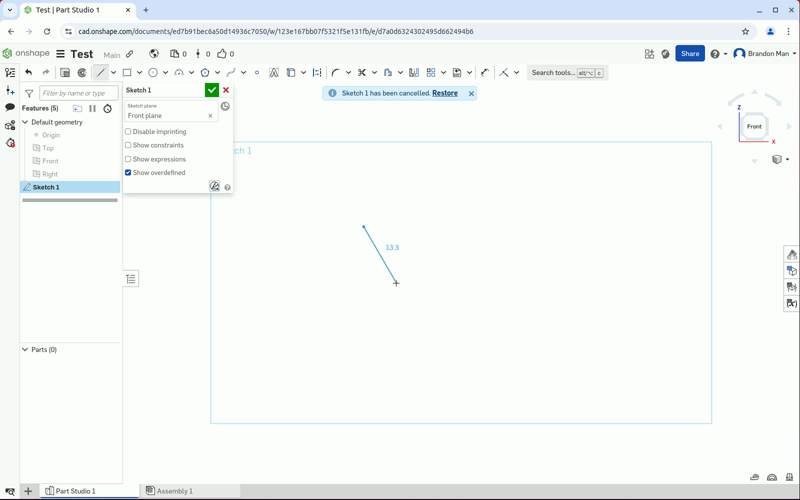
click(396, 282)
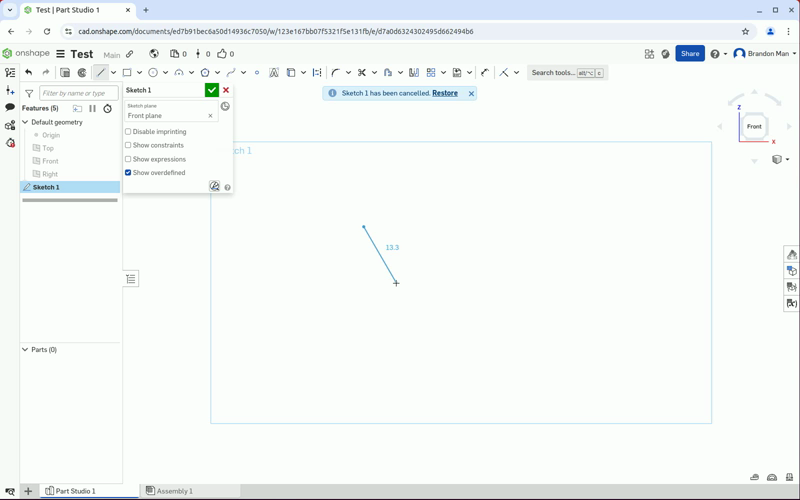
key_up(shift)
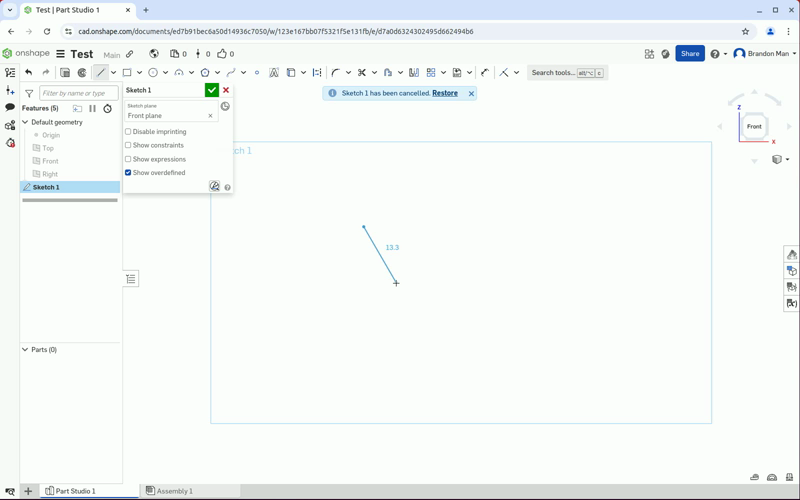
key_down(shift)
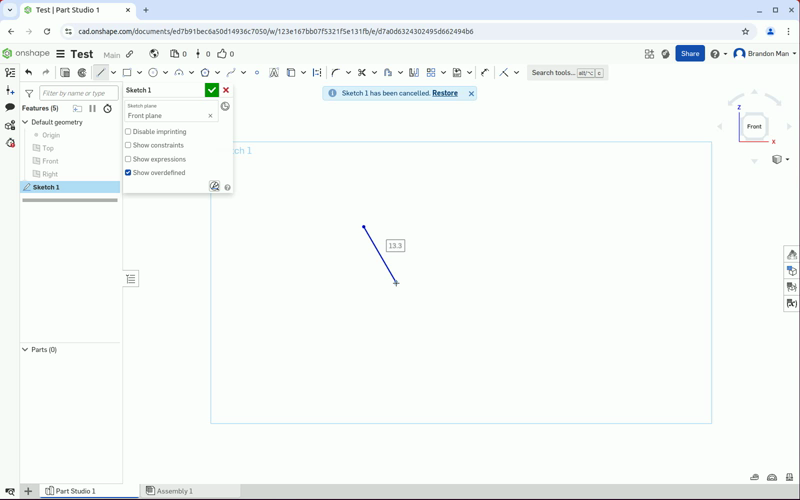
mouse_move(428, 226)
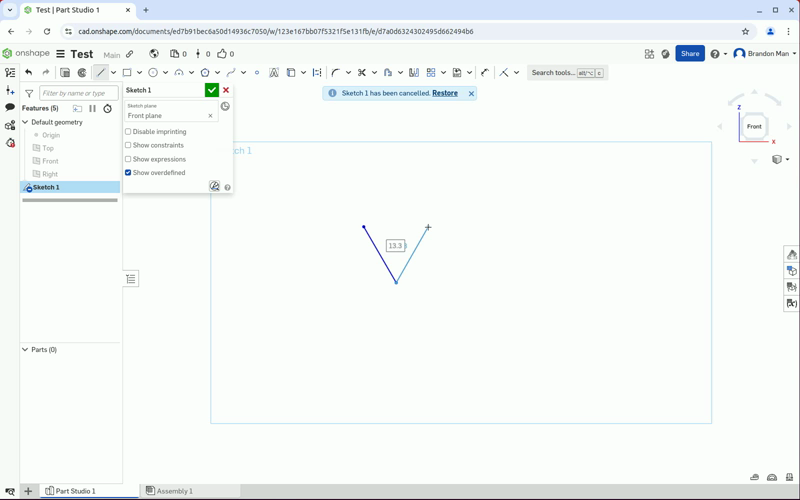
click(428, 226)
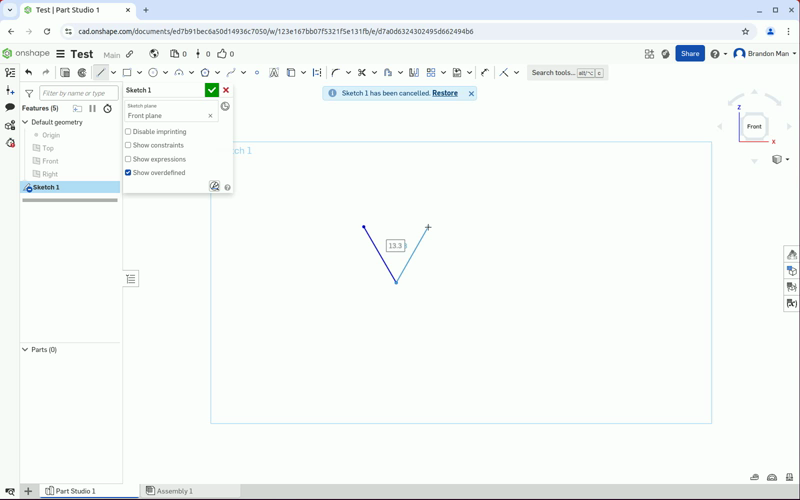
key_up(shift)
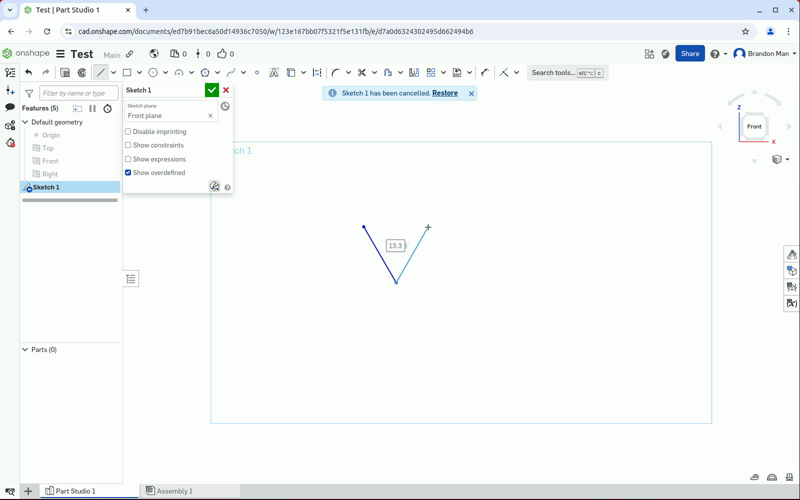
key_down(shift)
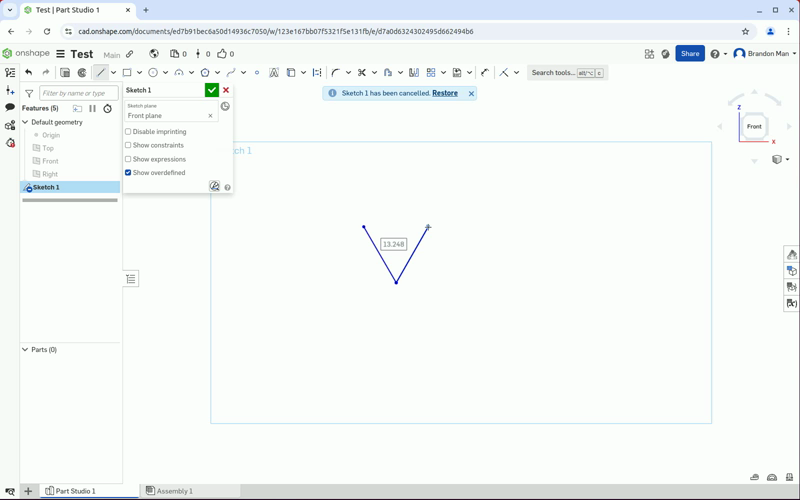
mouse_move(363, 226)
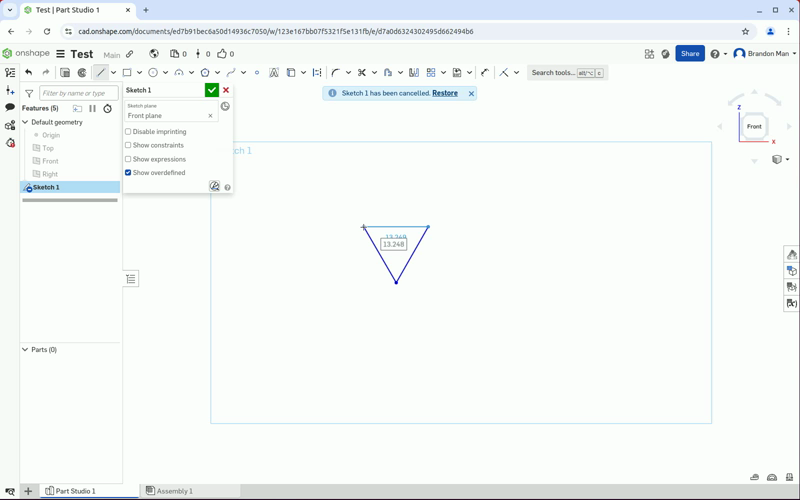
key_up(shift)
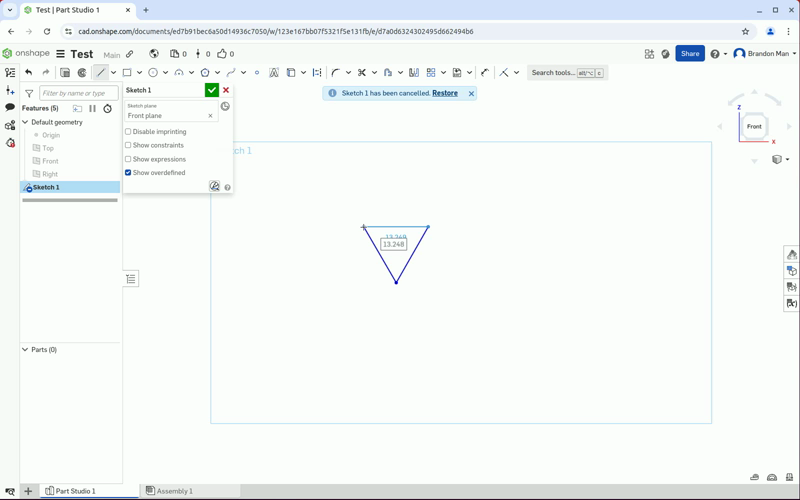
click(363, 226)
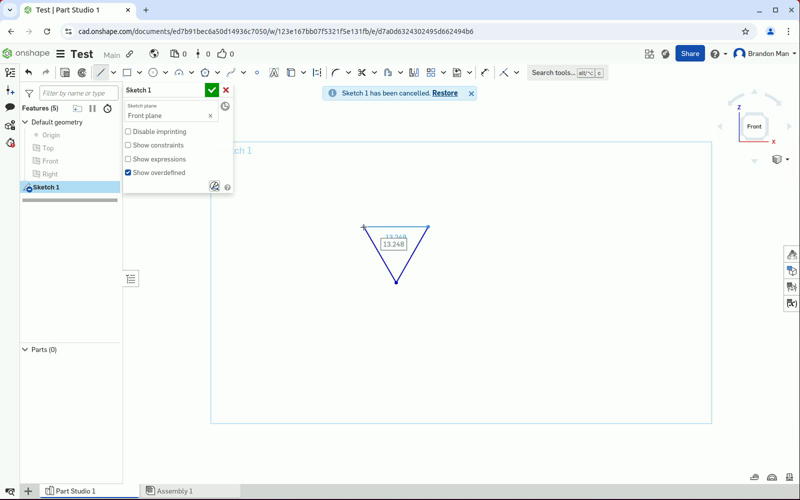
key(esc)
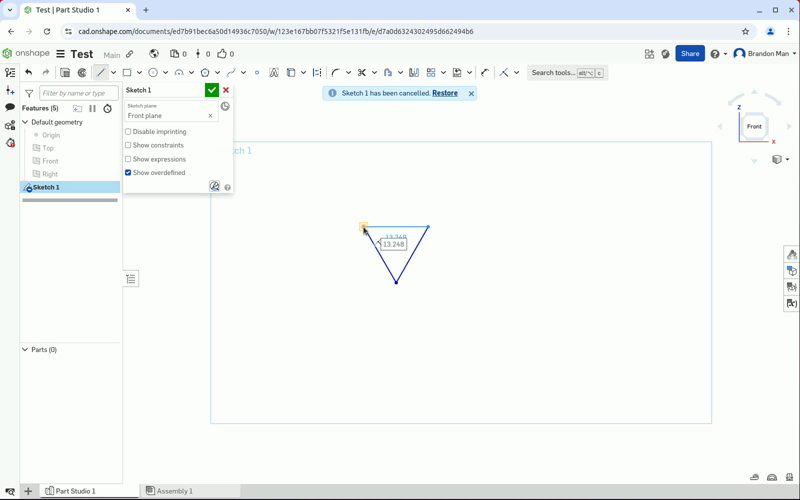
mouse_move(396, 261)
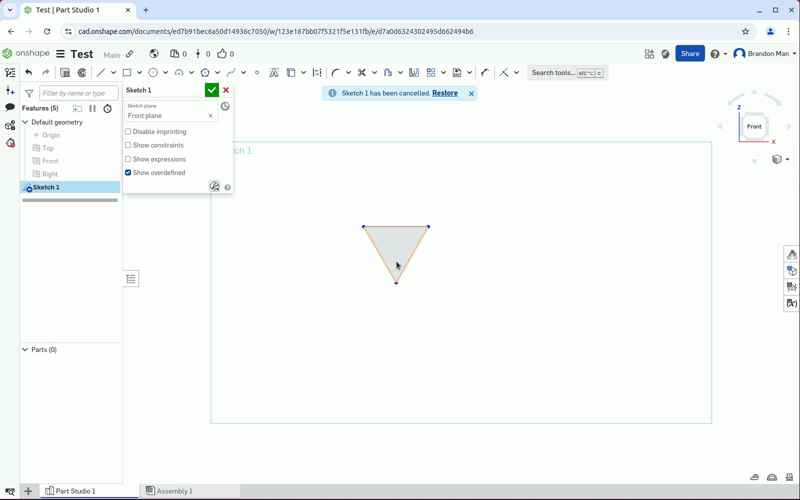
click(396, 261)
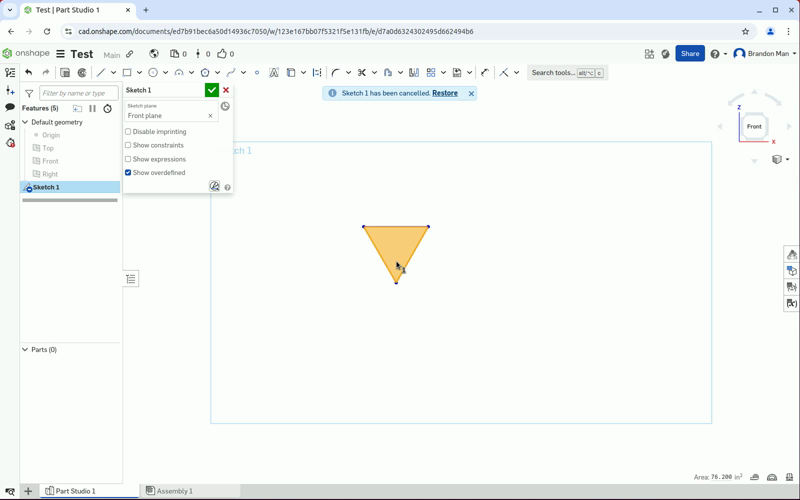
mouse_move(73, 352)
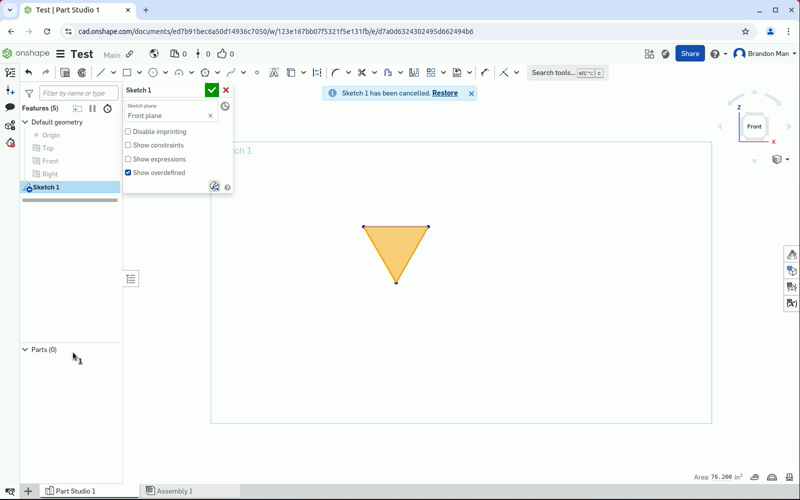
key(shift+y)
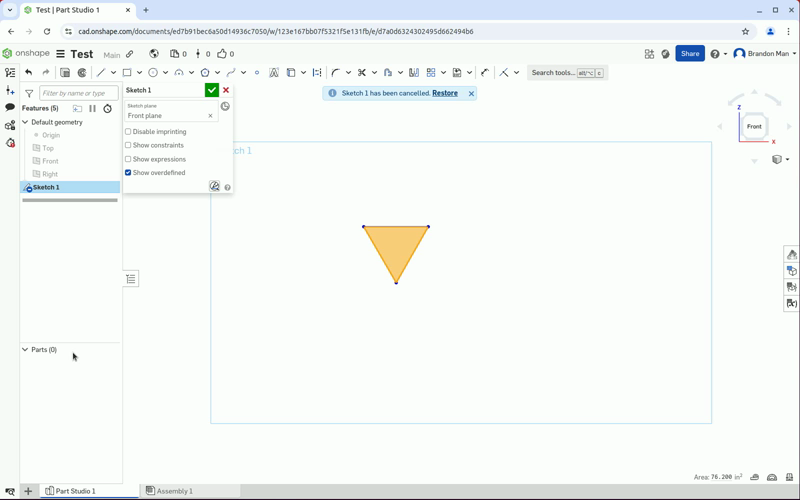
key(shift+e)
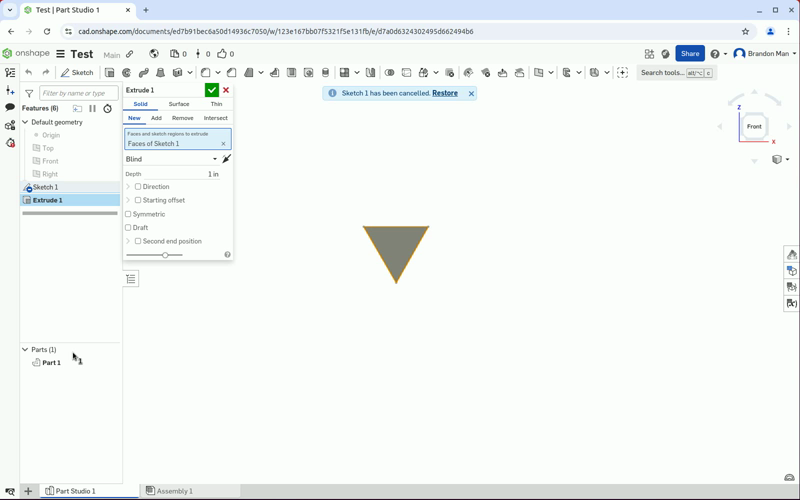
mouse_move(143, 106)
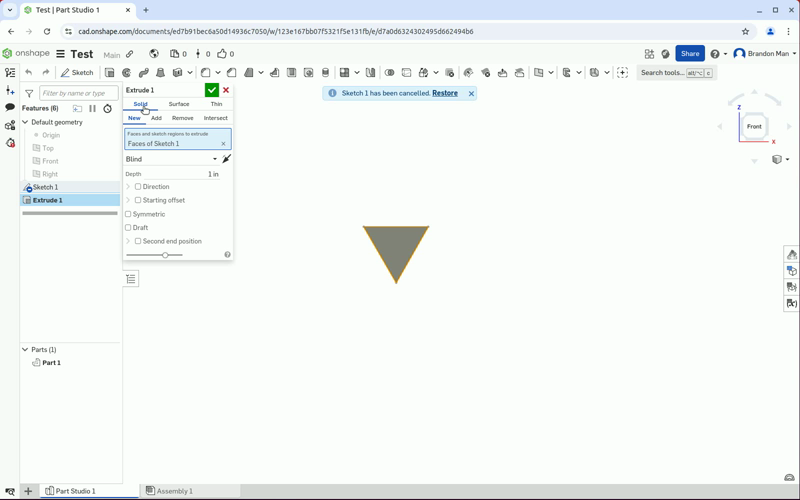
click(143, 106)
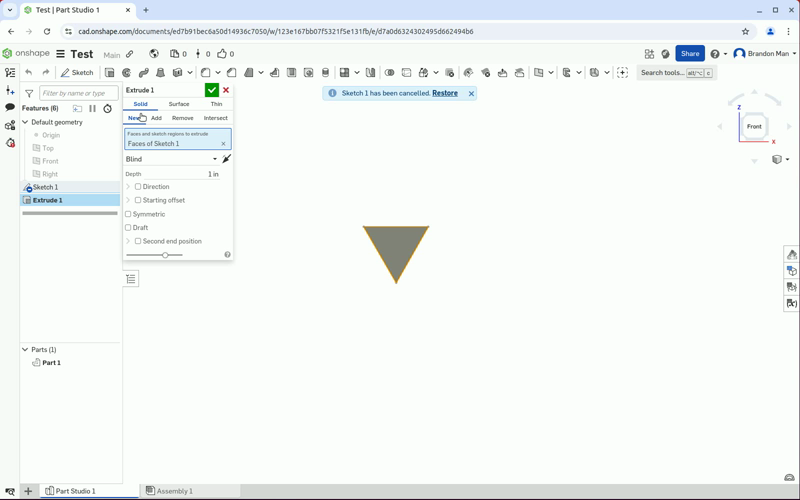
mouse_move(137, 120)
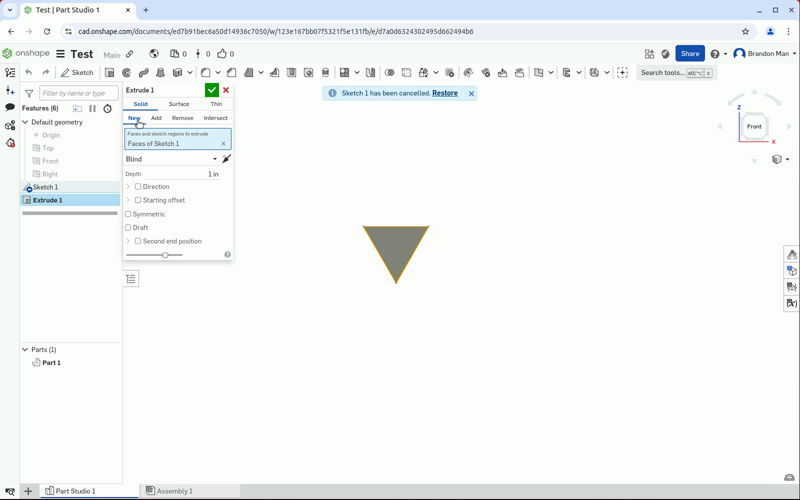
click(137, 120)
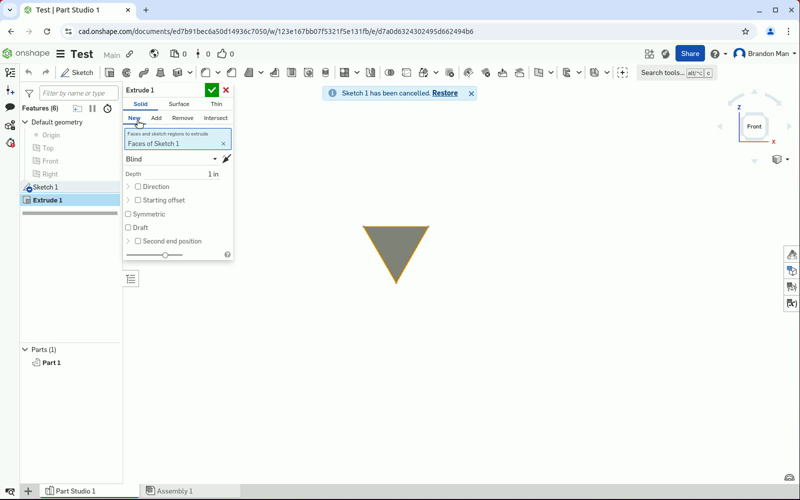
key(tab, 4)
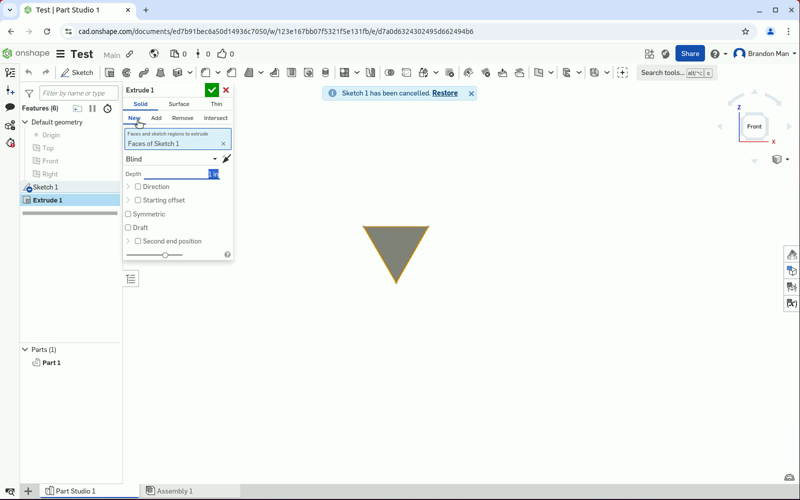
text(2.407)
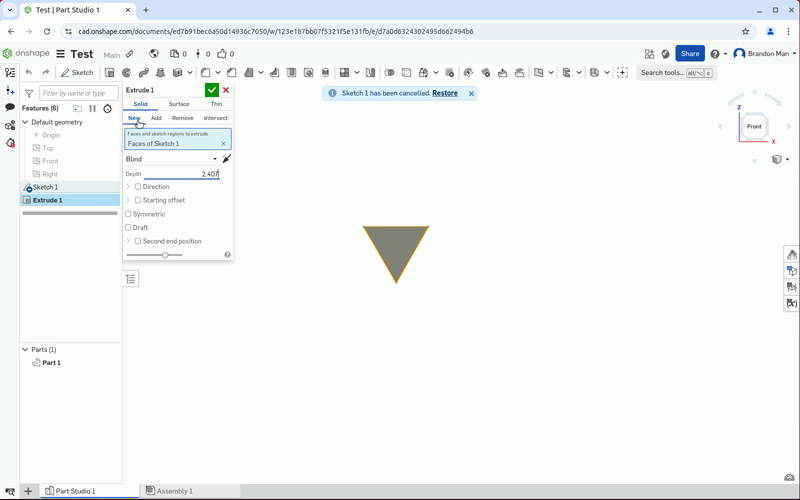
key(enter)
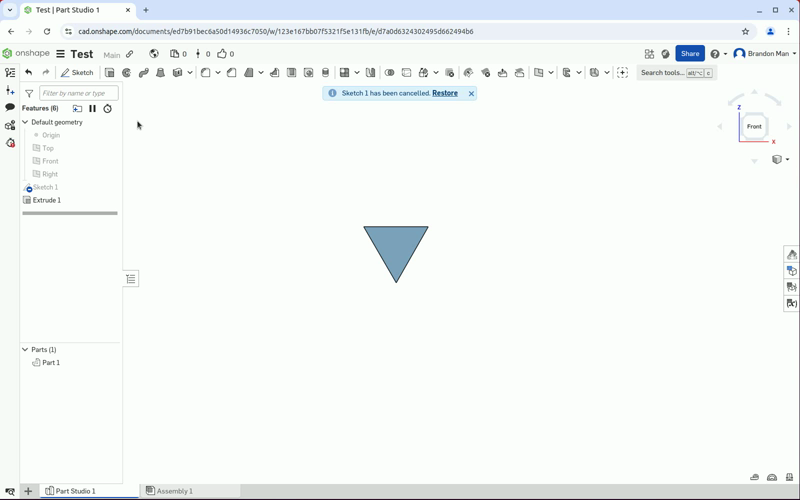
key(shift+h)
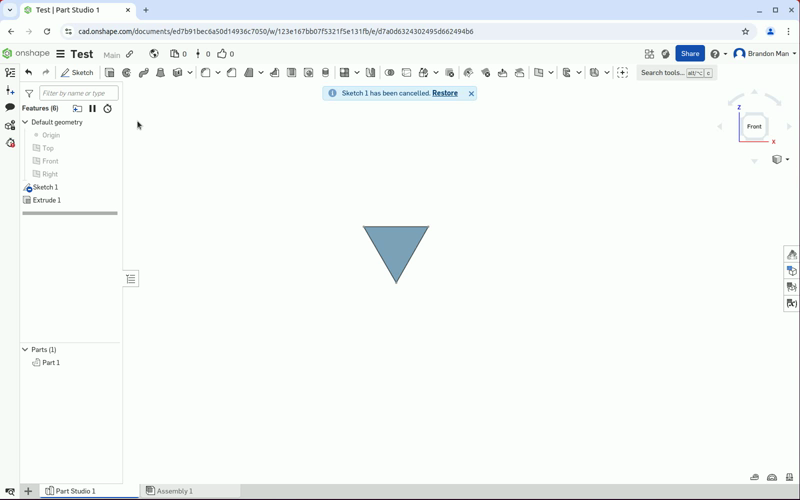
key(shift+h)
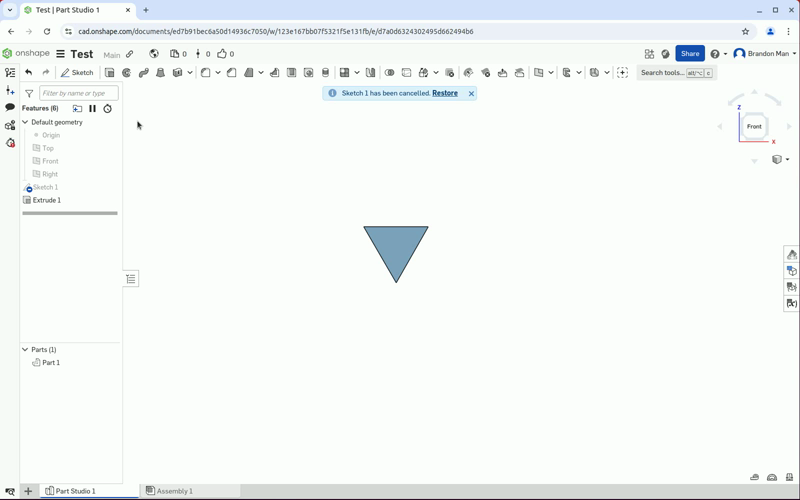
mouse_move(73, 189)
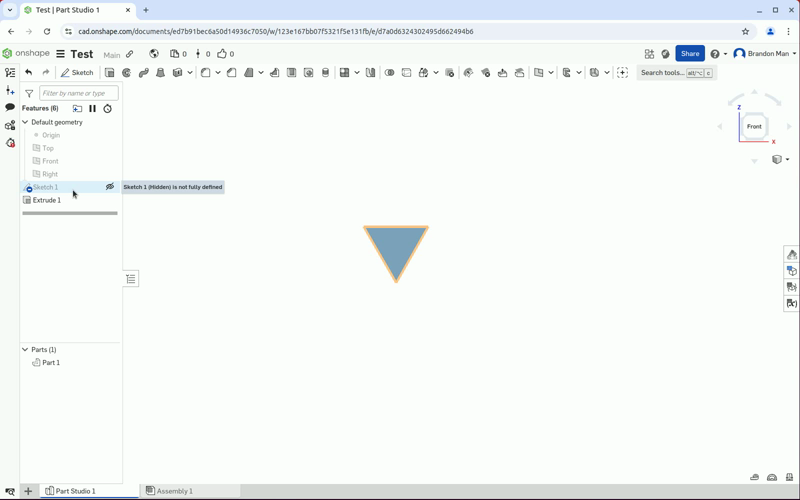
click(73, 189)
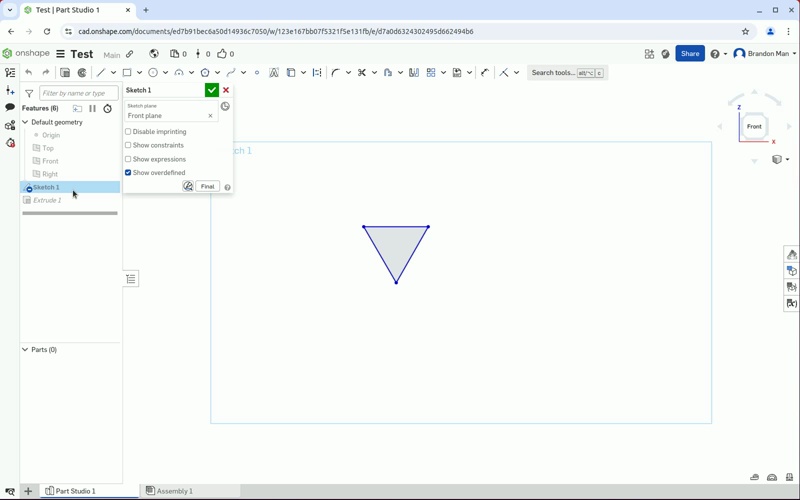
mouse_move(229, 92)
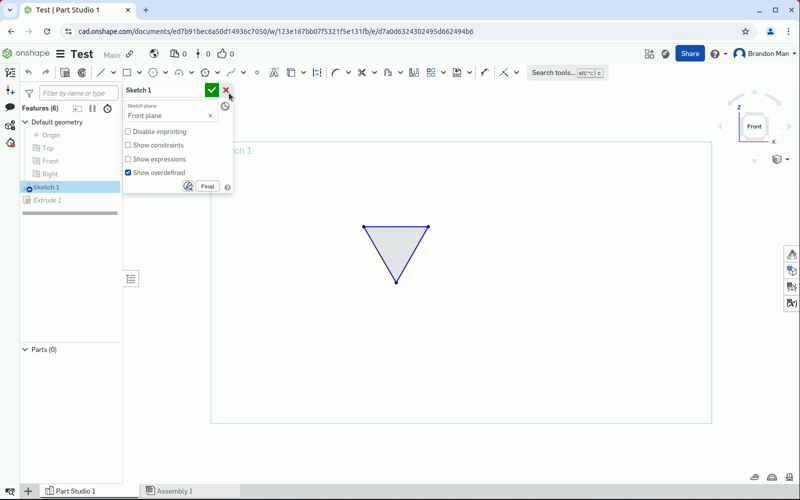
click(229, 92)
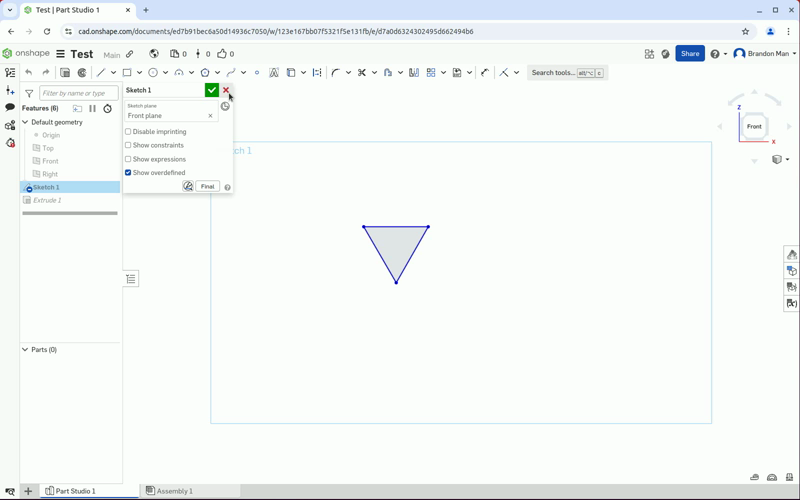
key(shift+s)
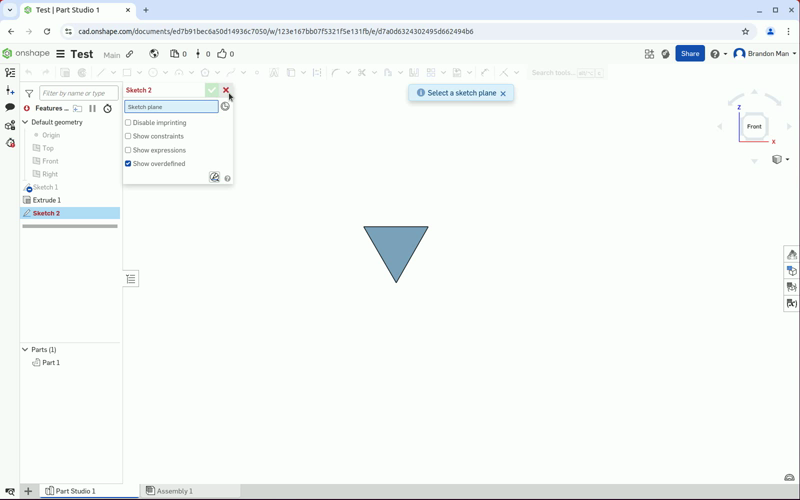
mouse_move(73, 163)
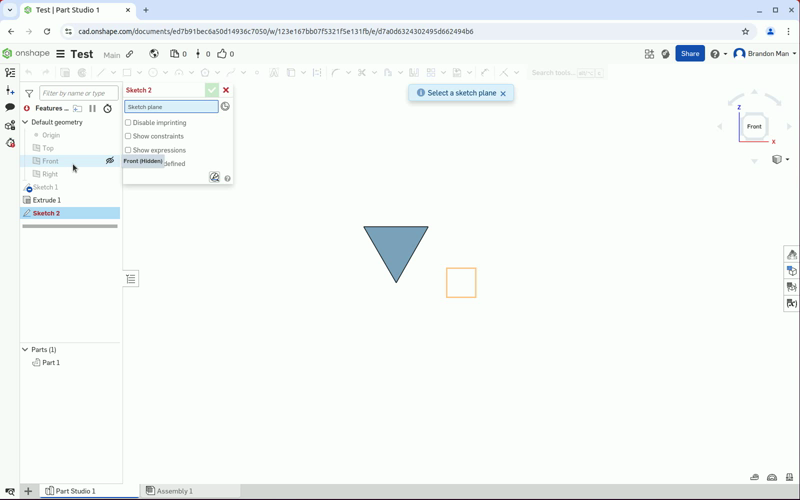
click(73, 163)
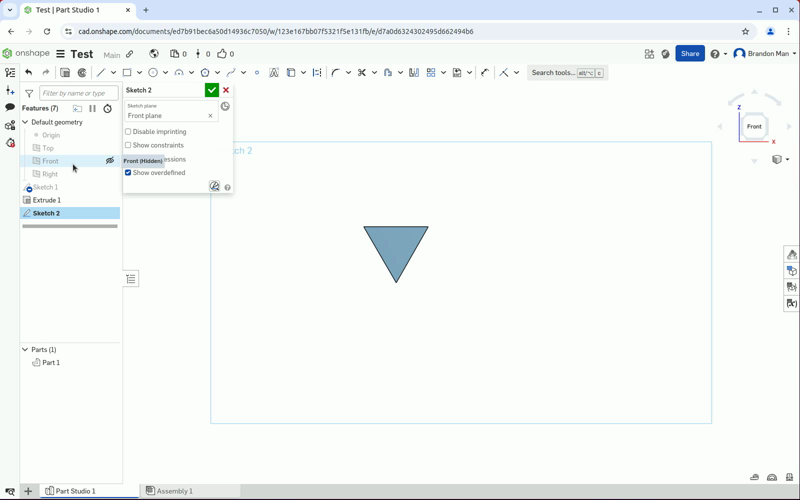
mouse_move(73, 352)
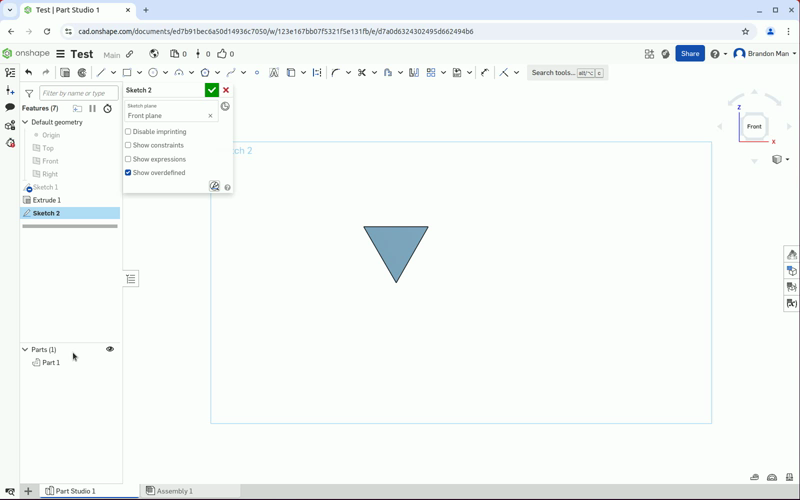
key(y)
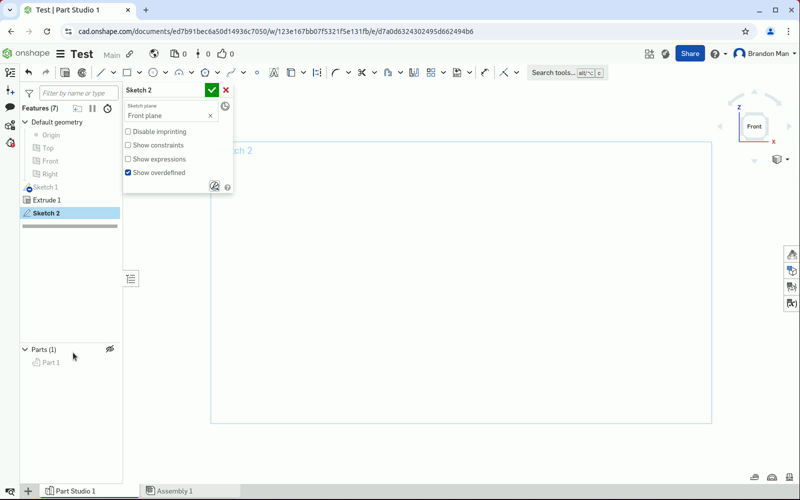
key(l)
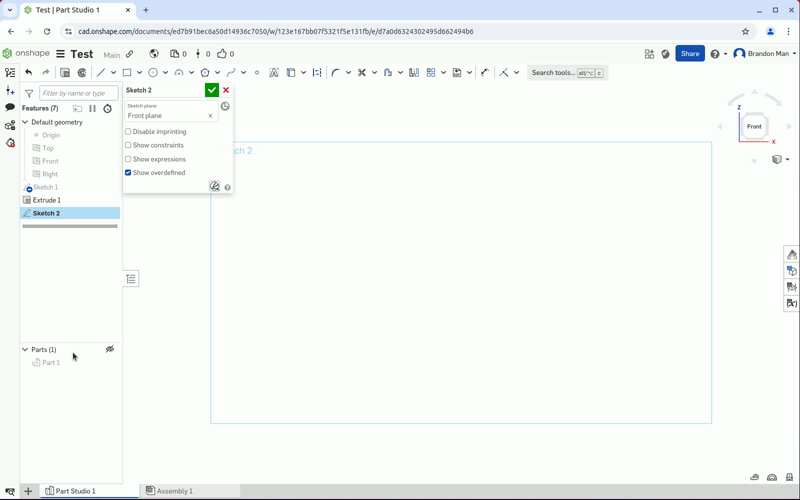
key_down(shift)
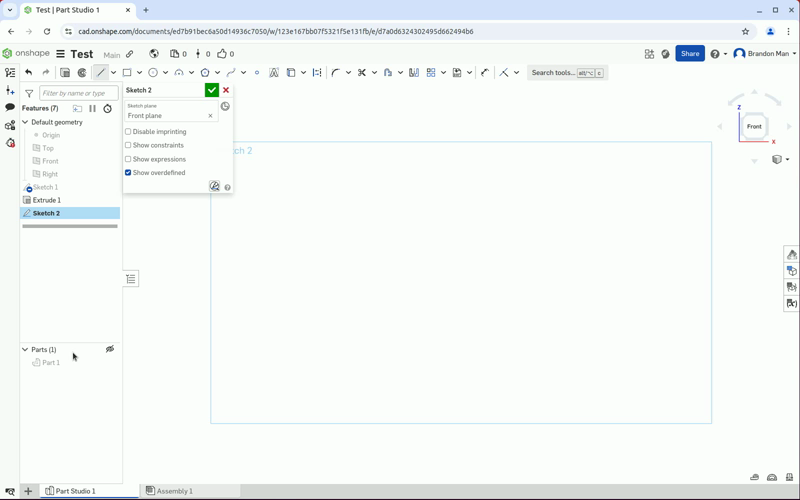
mouse_move(427, 226)
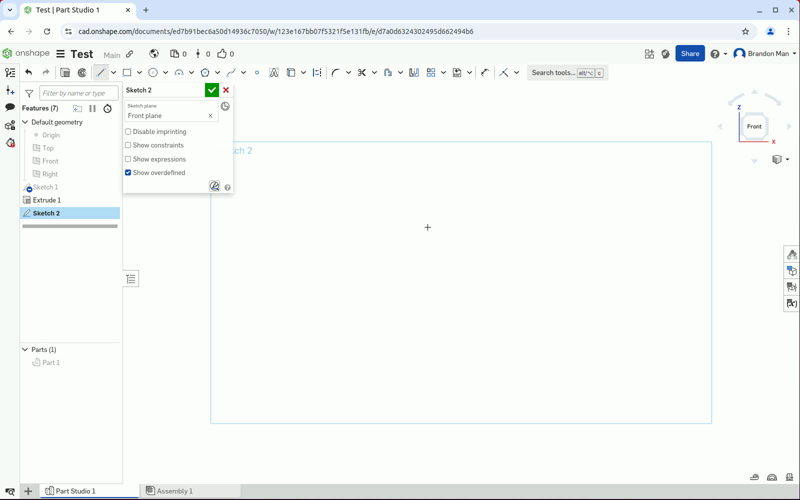
click(427, 226)
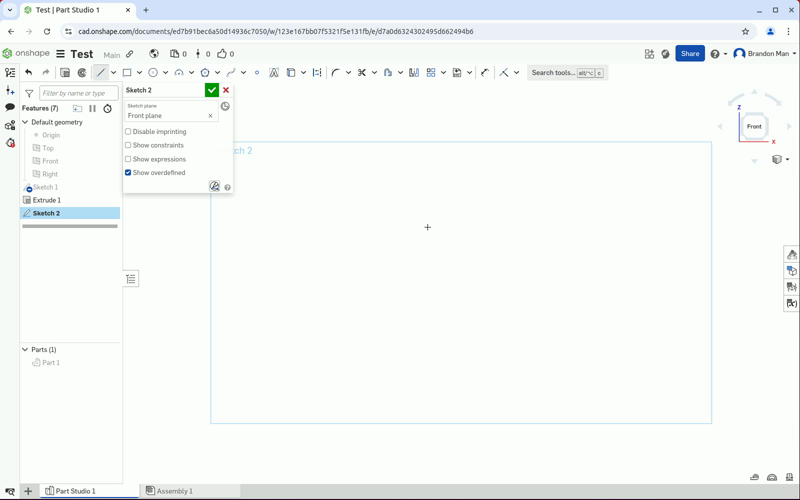
key_up(shift)
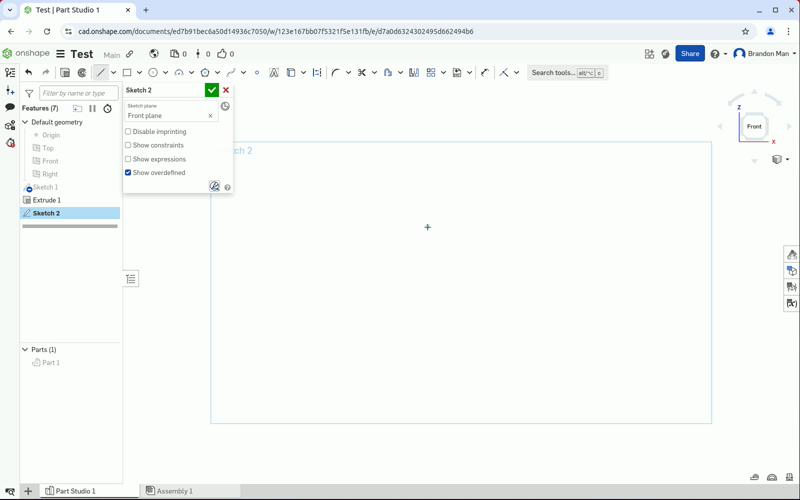
key_down(shift)
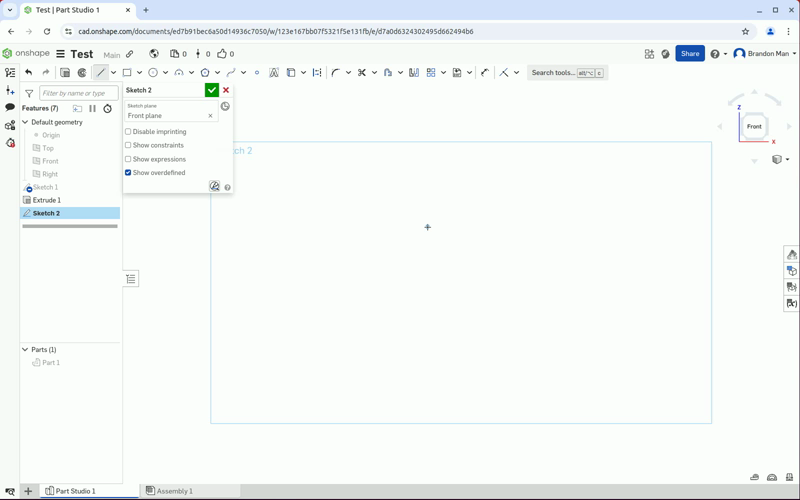
mouse_move(492, 226)
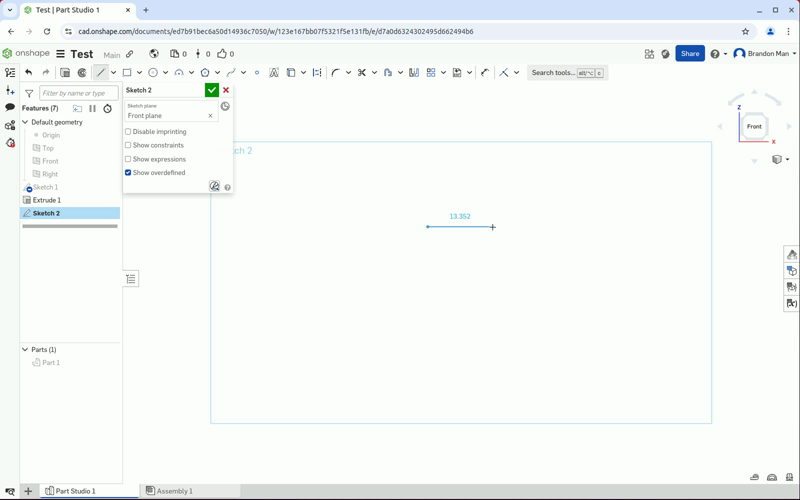
click(492, 226)
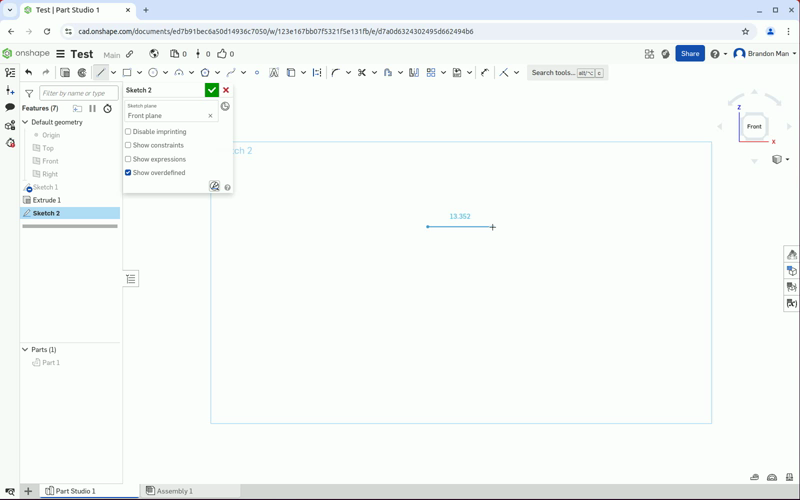
key_up(shift)
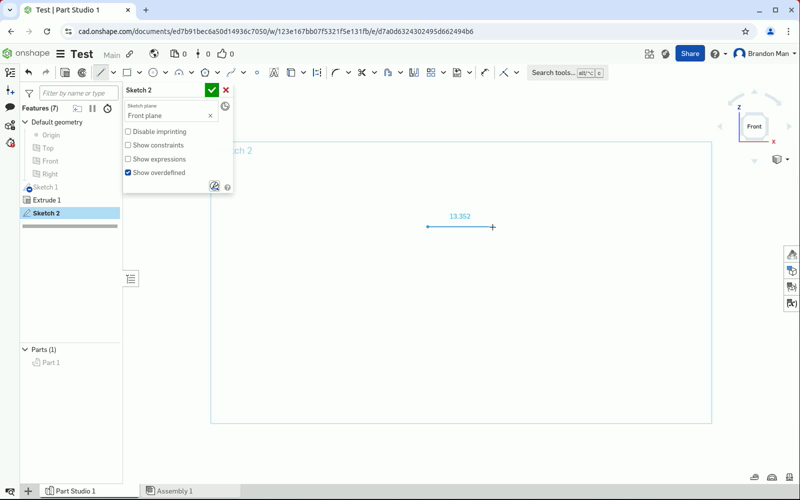
key_down(shift)
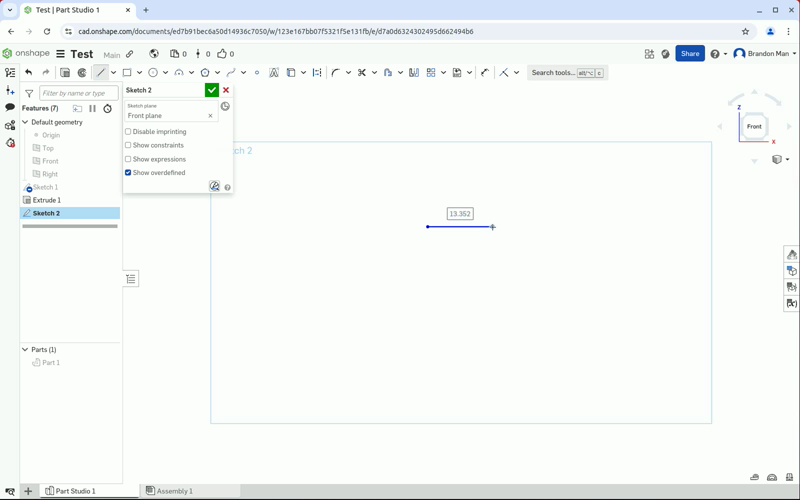
mouse_move(460, 170)
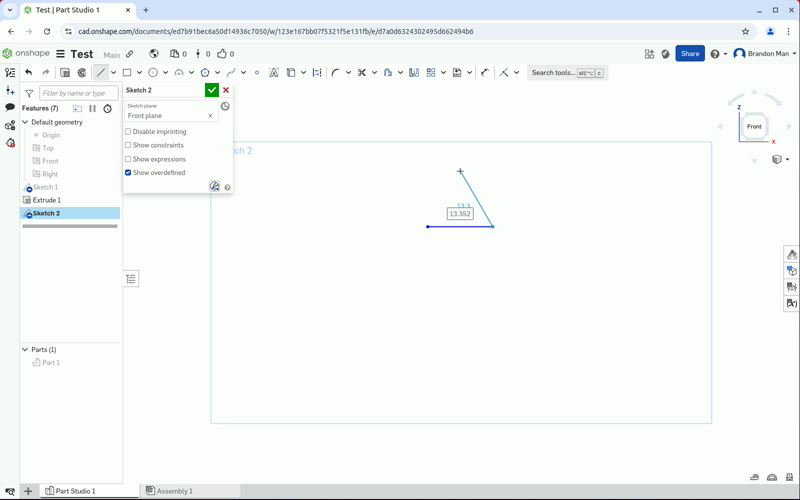
click(460, 170)
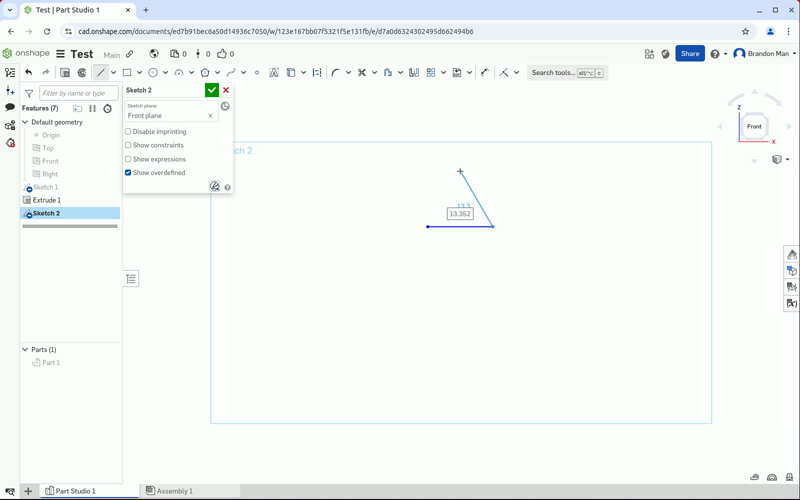
key_up(shift)
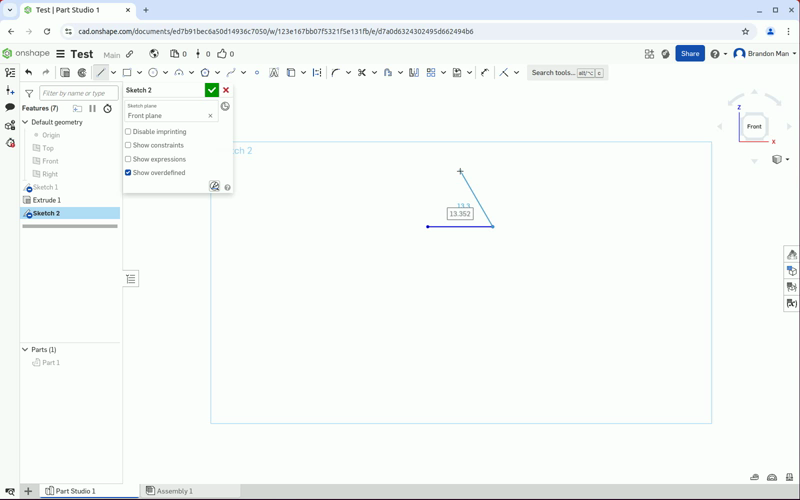
key_down(shift)
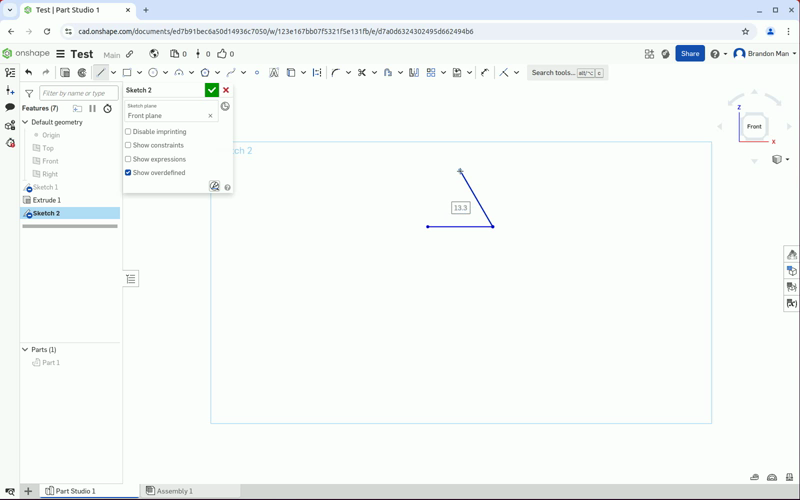
mouse_move(427, 226)
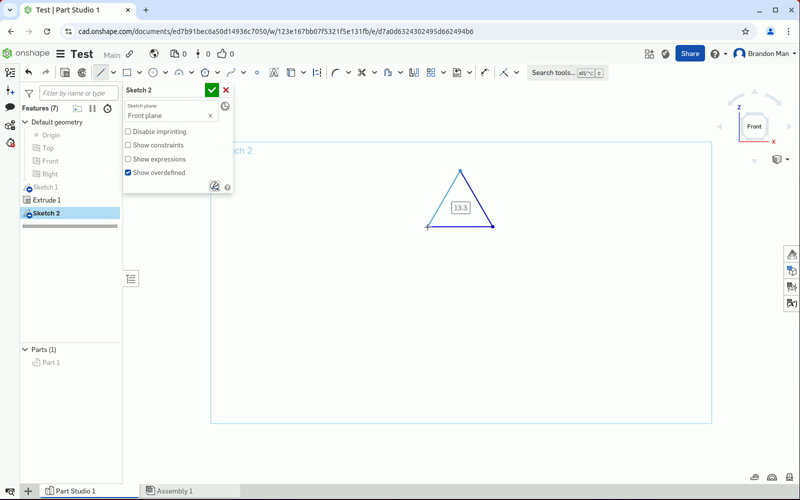
key_up(shift)
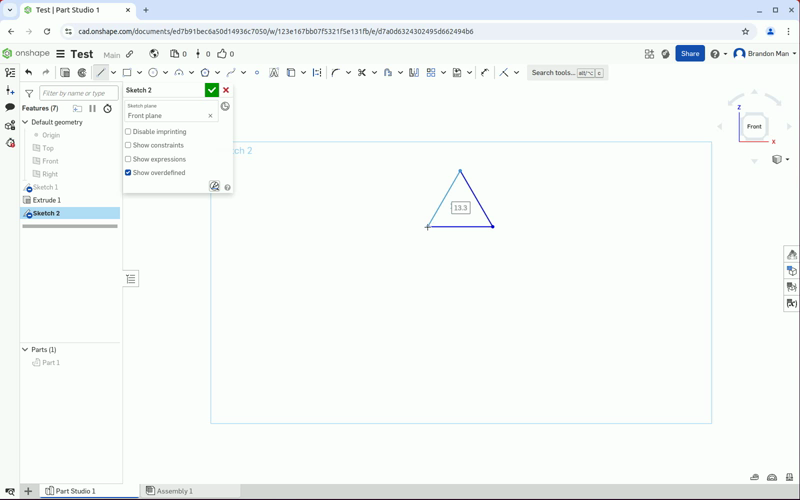
click(427, 226)
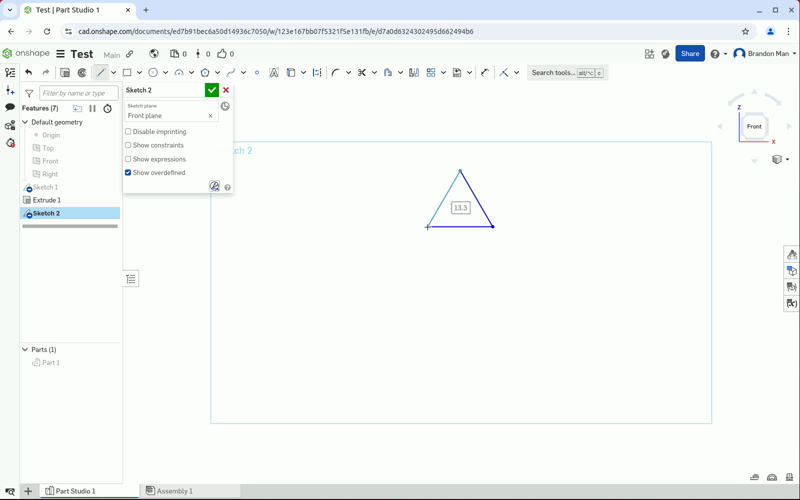
key(esc)
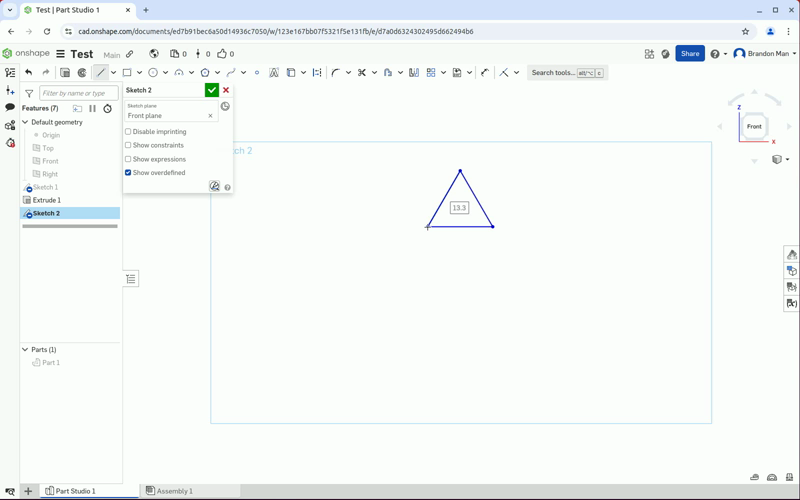
mouse_move(447, 217)
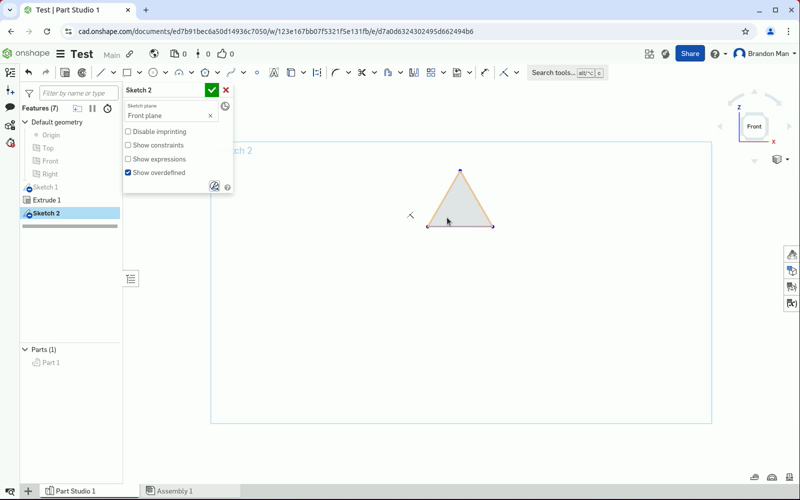
click(447, 217)
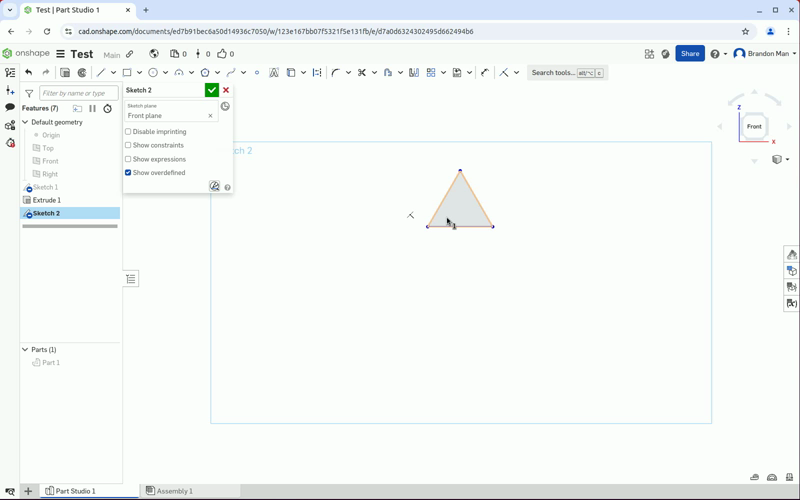
mouse_move(73, 352)
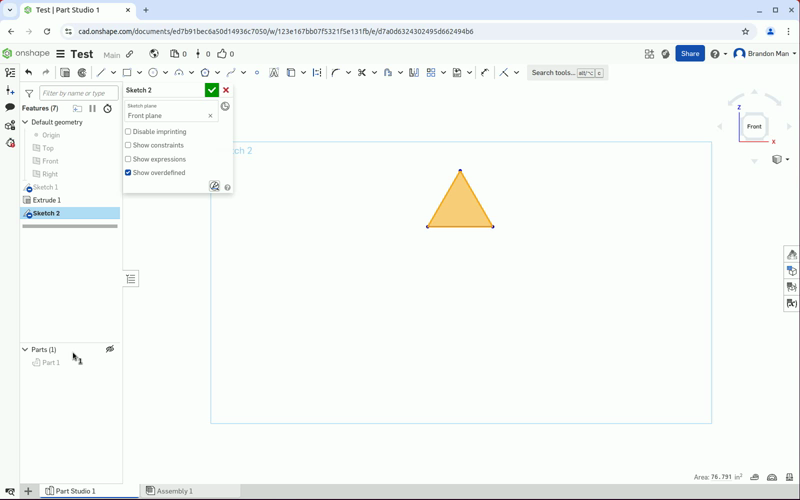
key(shift+y)
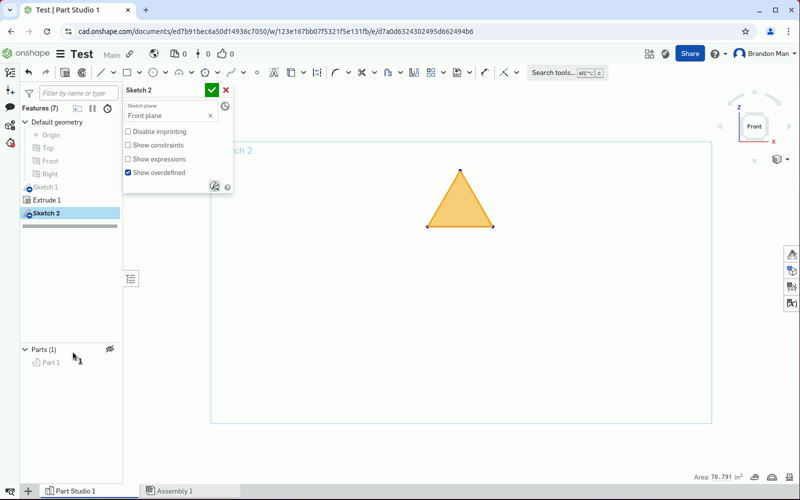
key(shift+e)
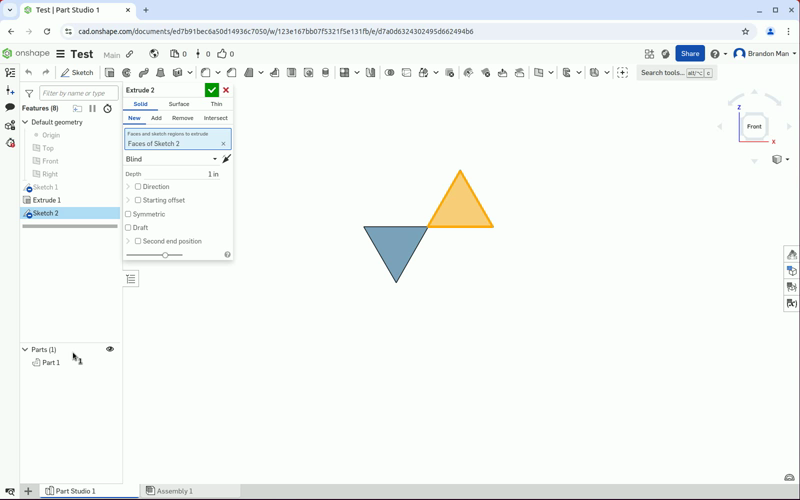
mouse_move(143, 106)
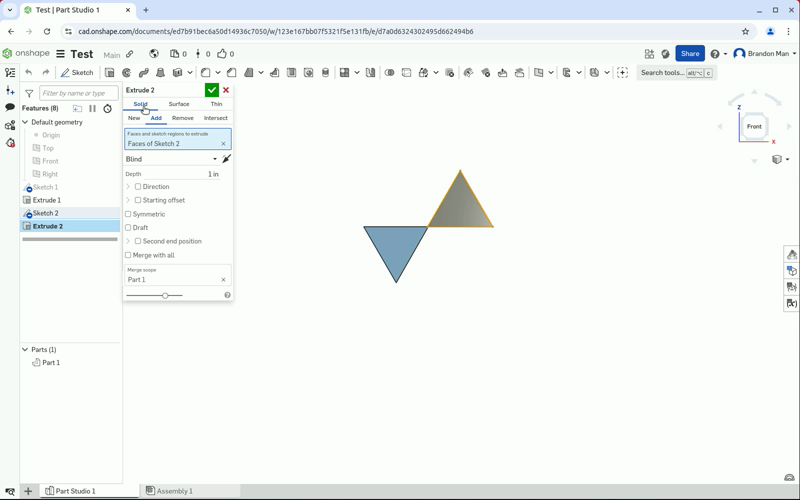
click(143, 106)
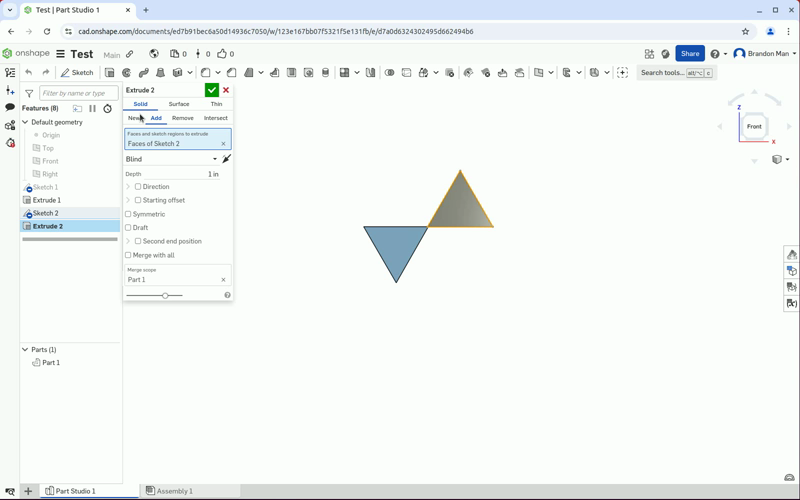
mouse_move(137, 120)
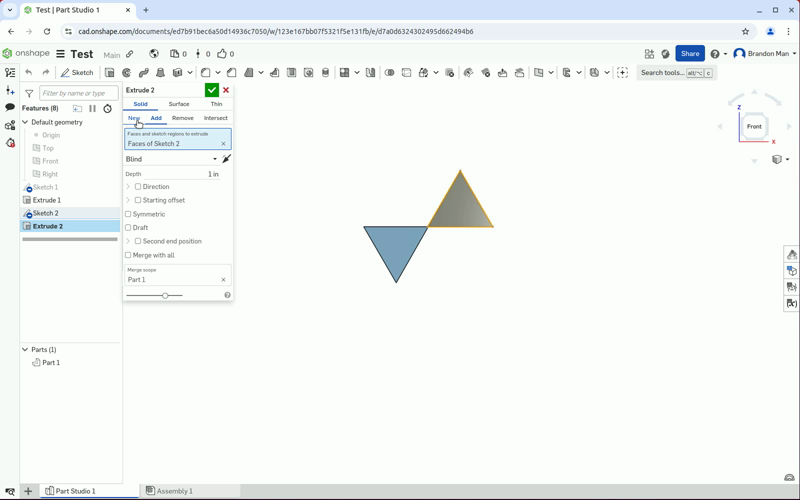
click(137, 120)
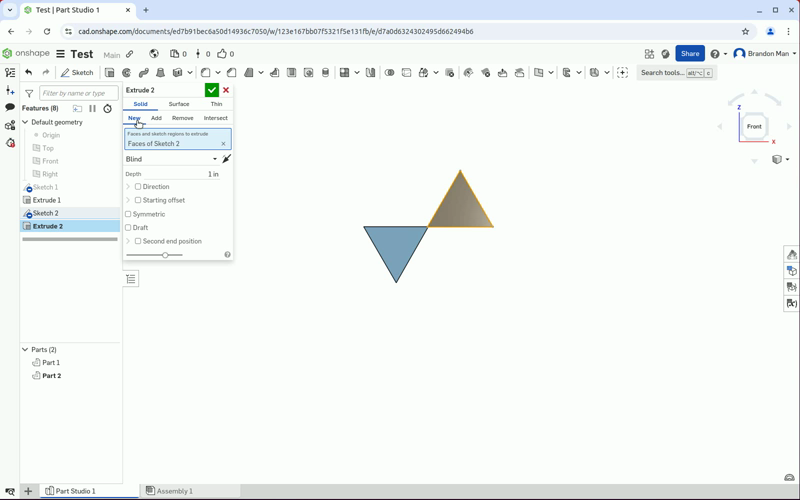
key(tab, 4)
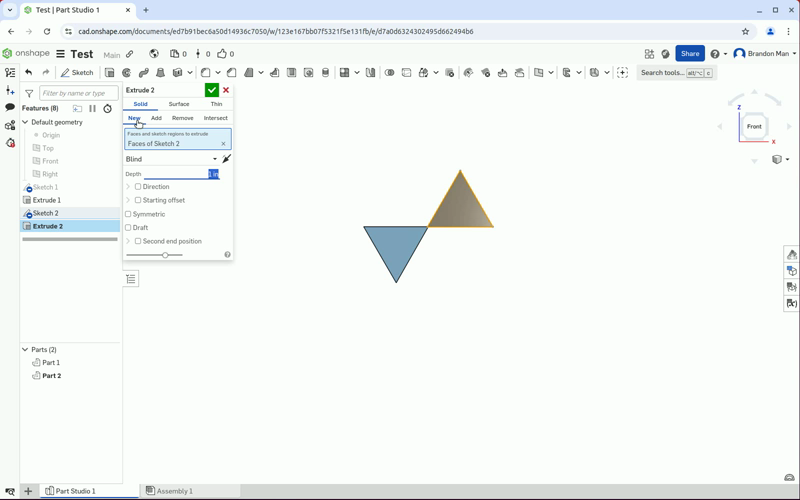
text(2.407)
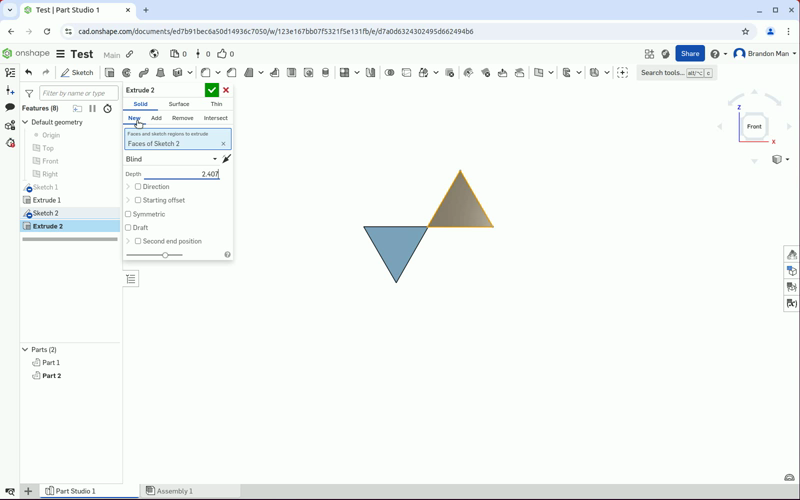
key(enter)
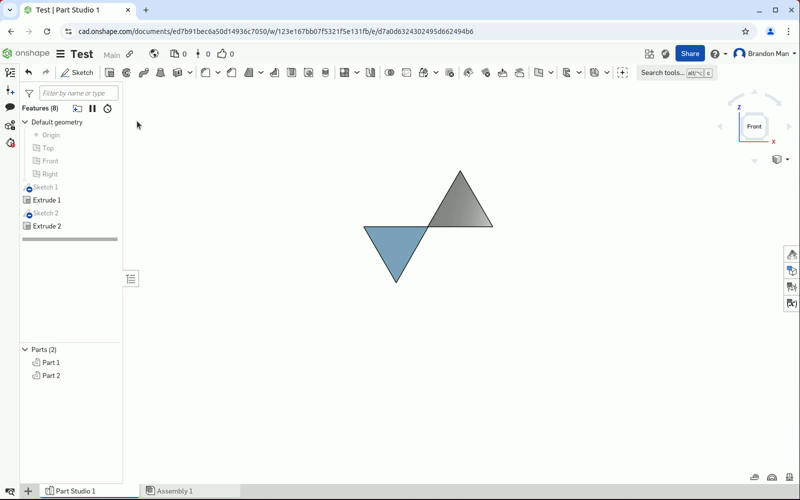
key(shift+h)
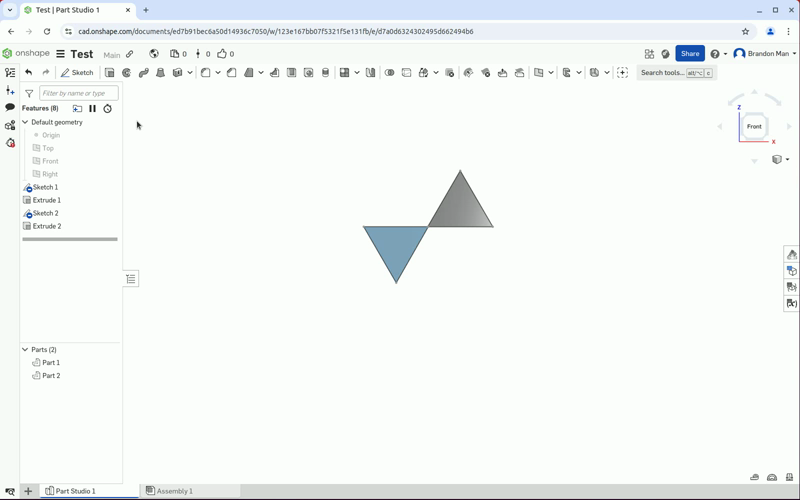
key(shift+h)
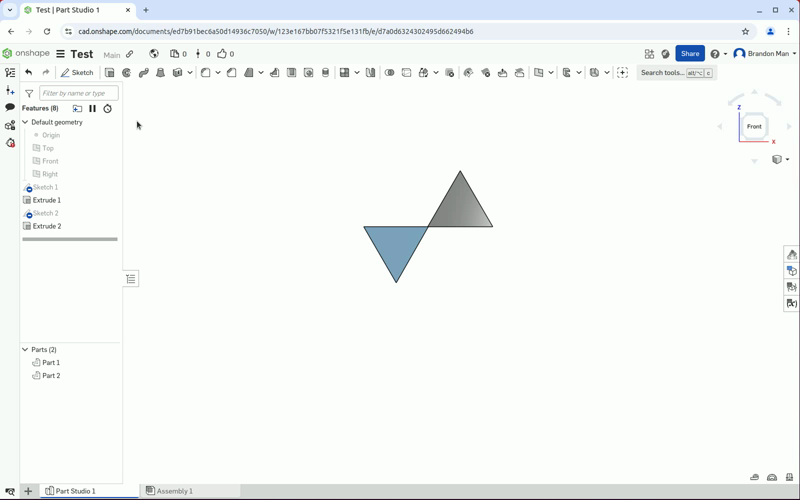
mouse_move(73, 189)
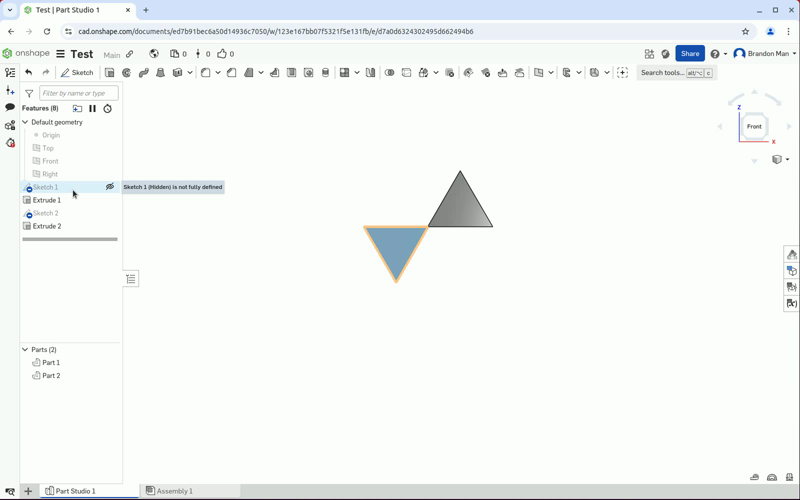
click(73, 189)
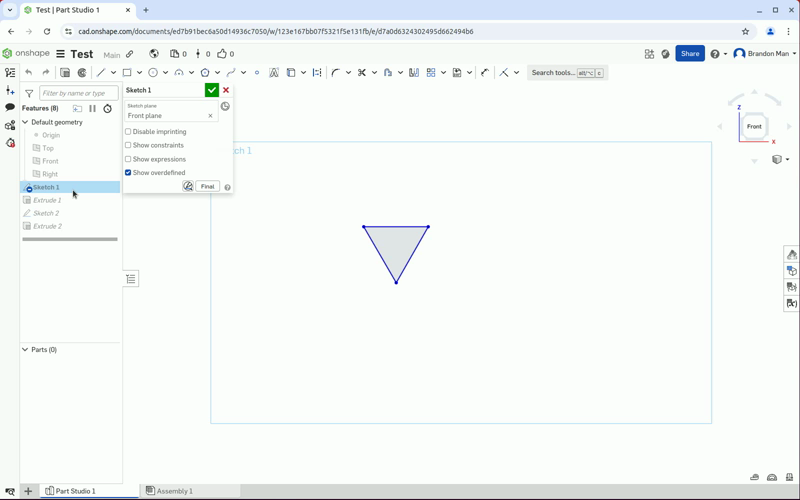
mouse_move(229, 92)
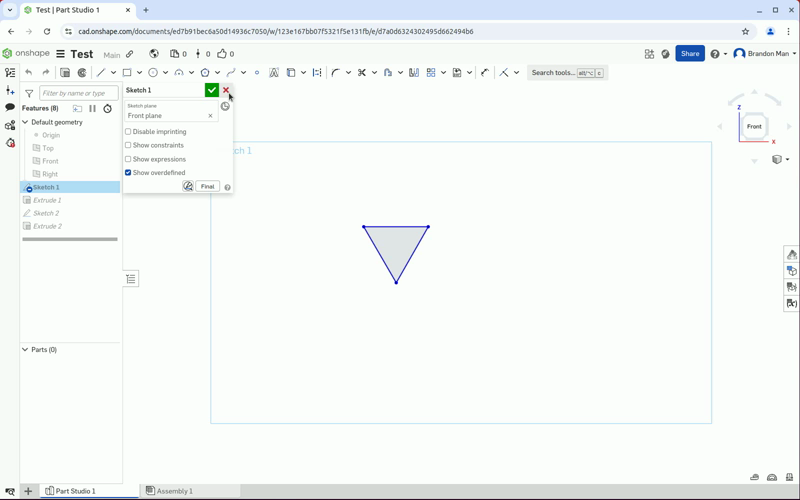
click(229, 92)
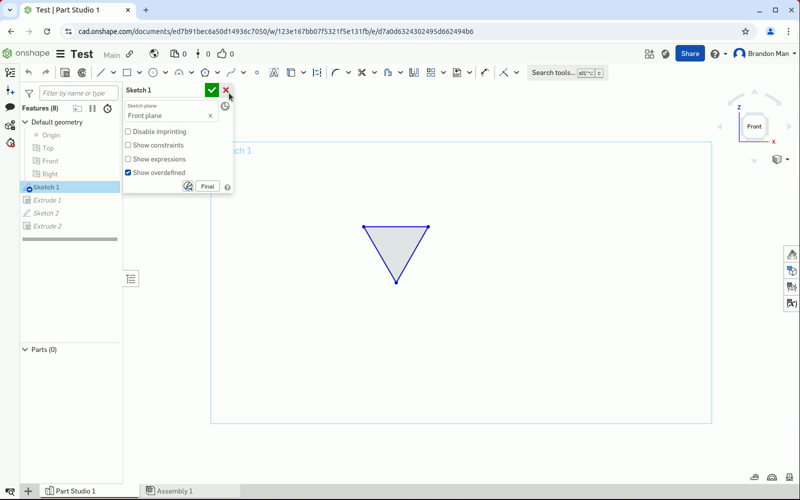
key(shift+s)
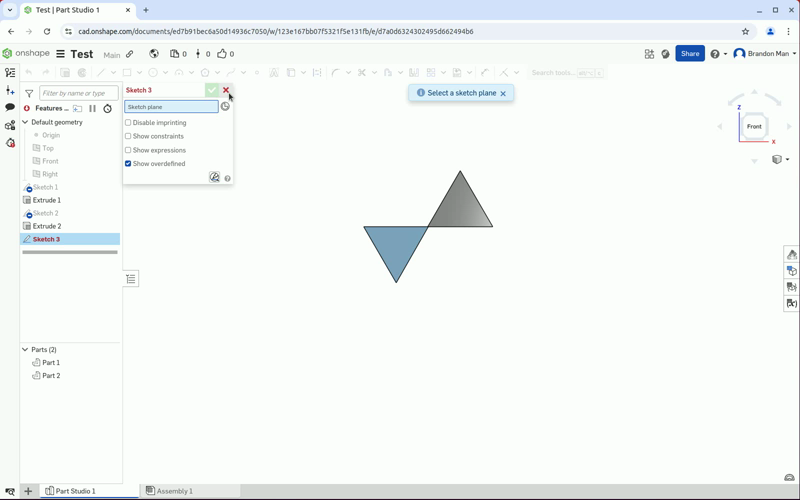
mouse_move(73, 163)
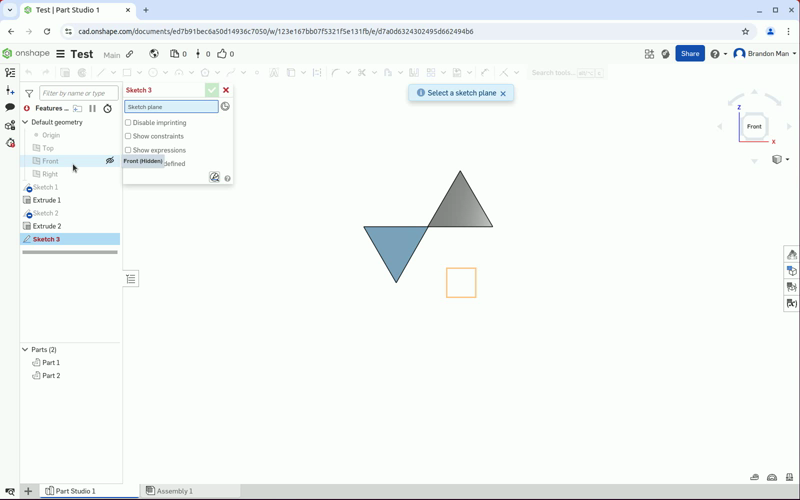
click(73, 163)
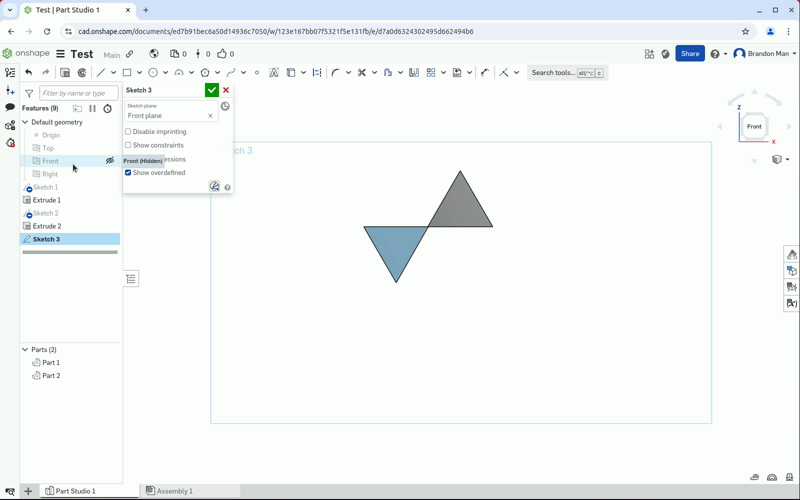
mouse_move(73, 352)
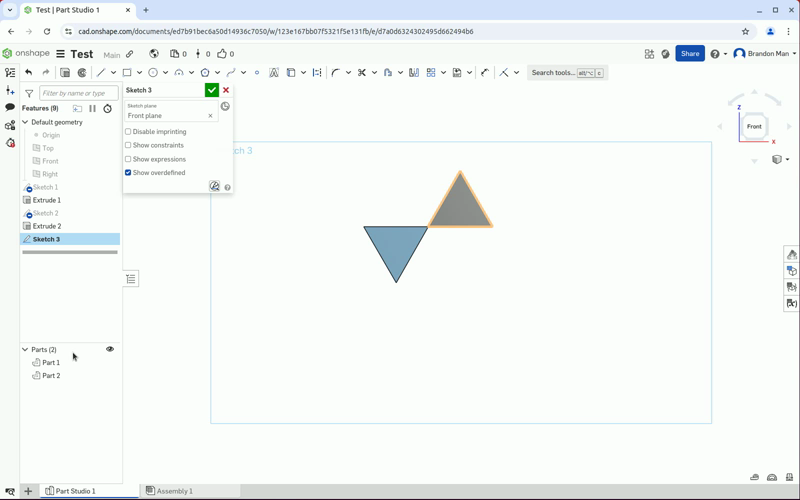
key(y)
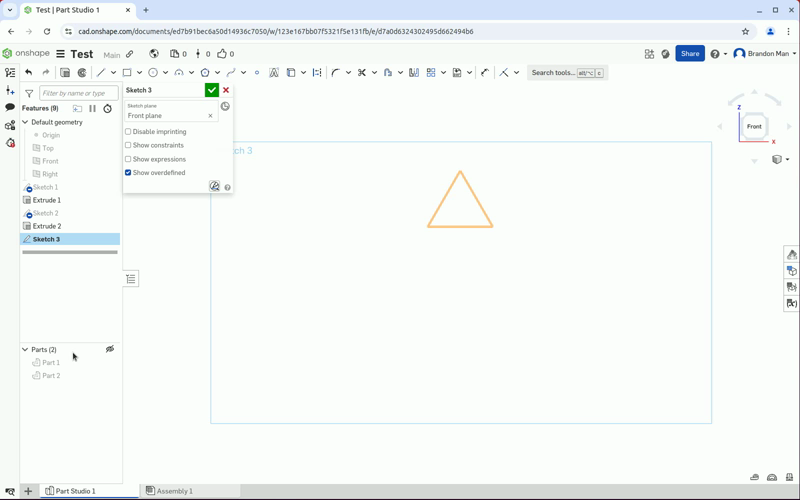
key(l)
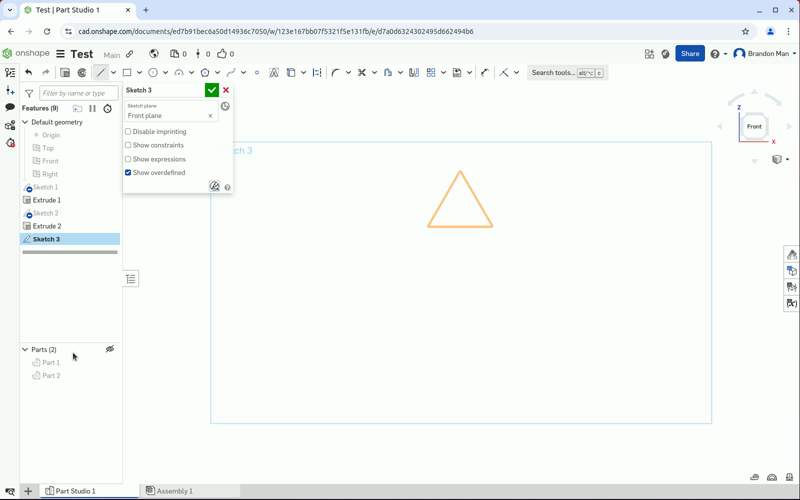
key_down(shift)
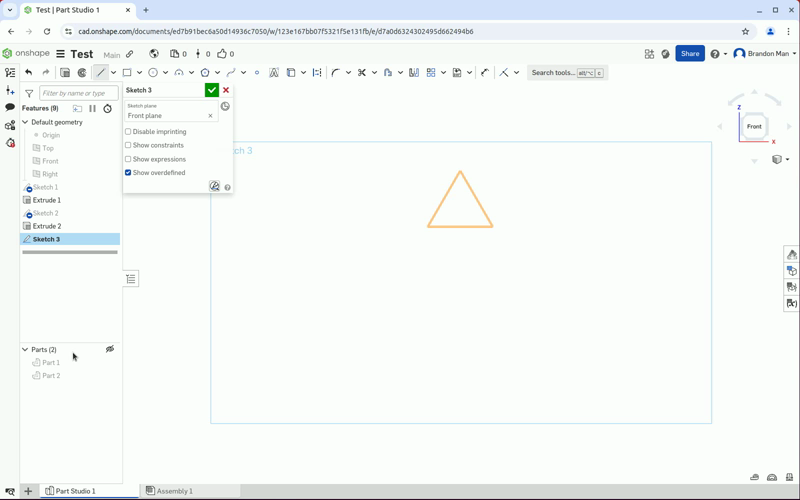
mouse_move(492, 226)
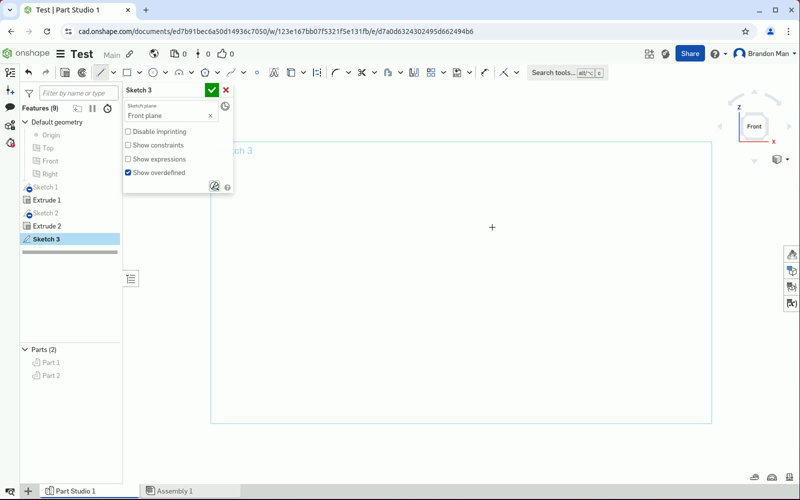
click(492, 226)
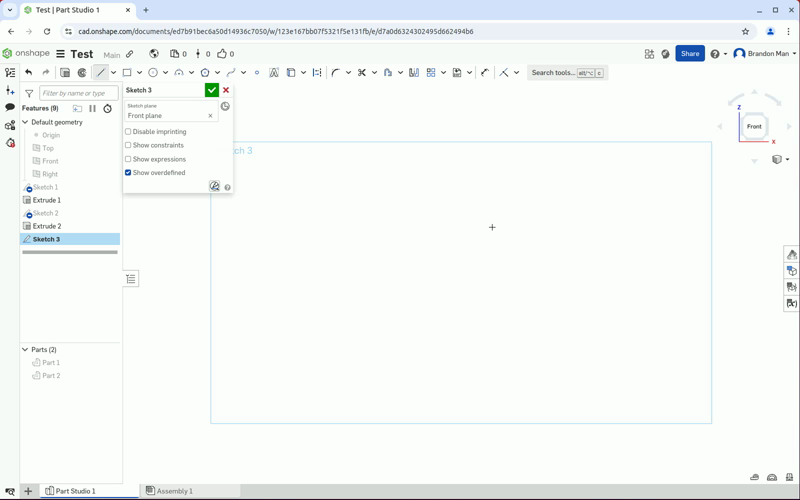
key_up(shift)
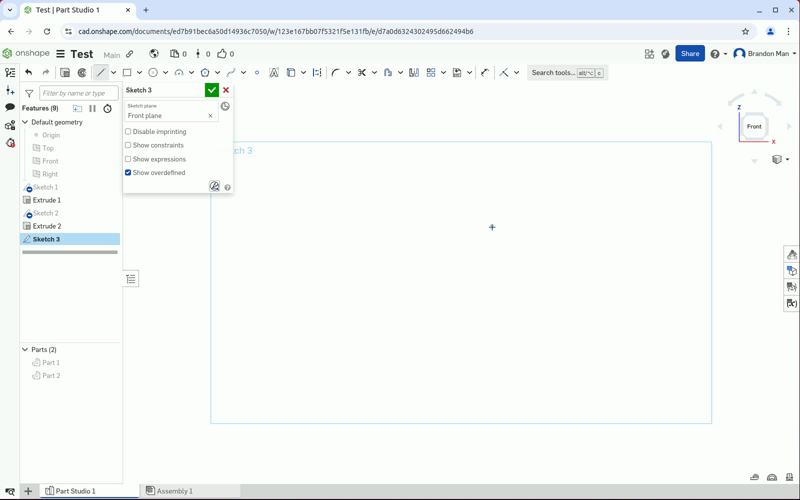
key_down(shift)
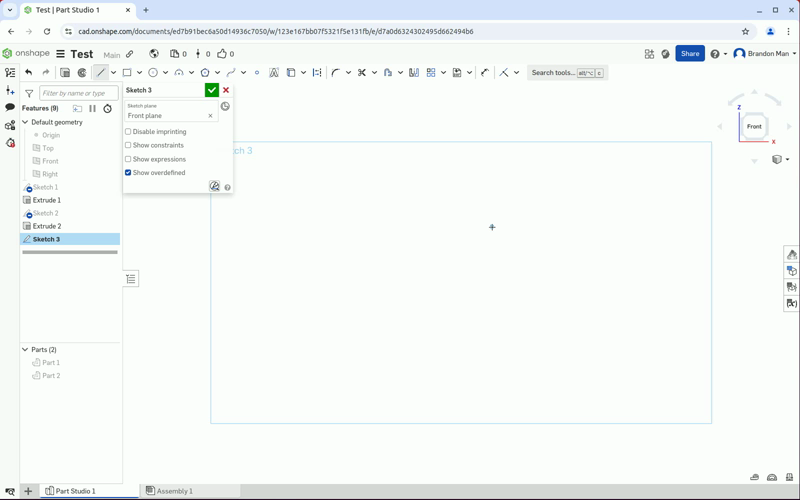
mouse_move(525, 283)
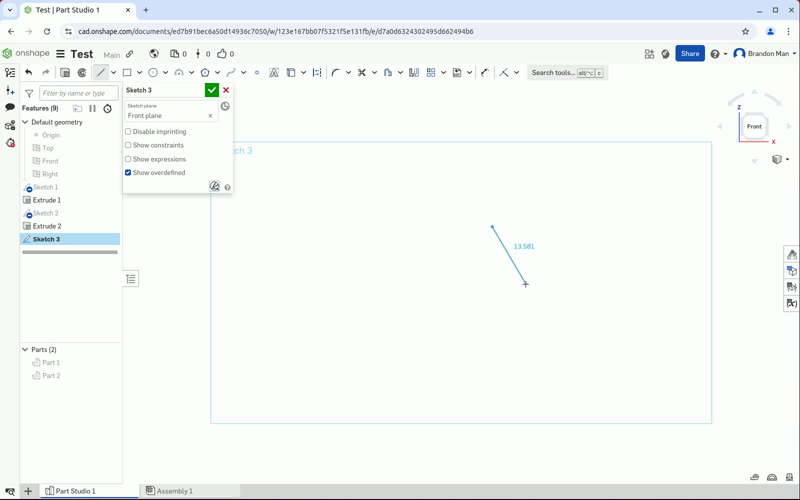
click(525, 283)
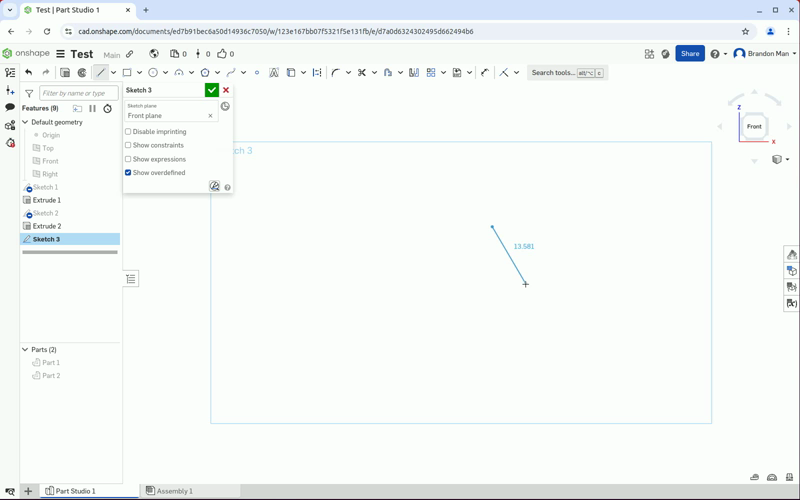
key_up(shift)
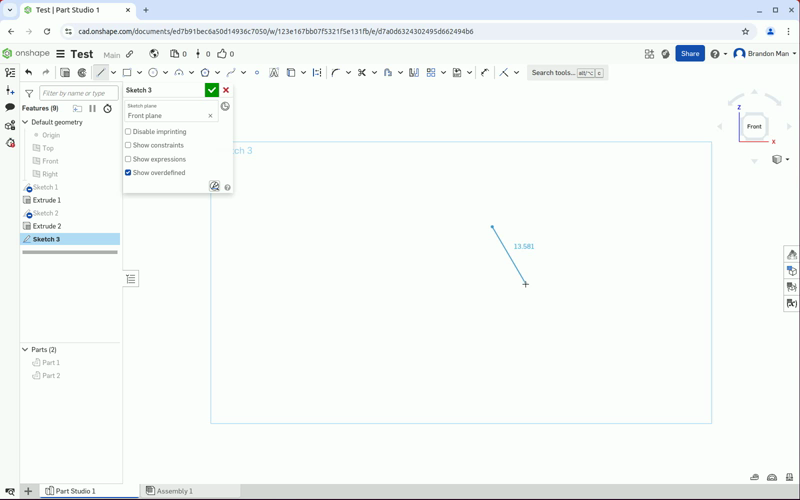
key_down(shift)
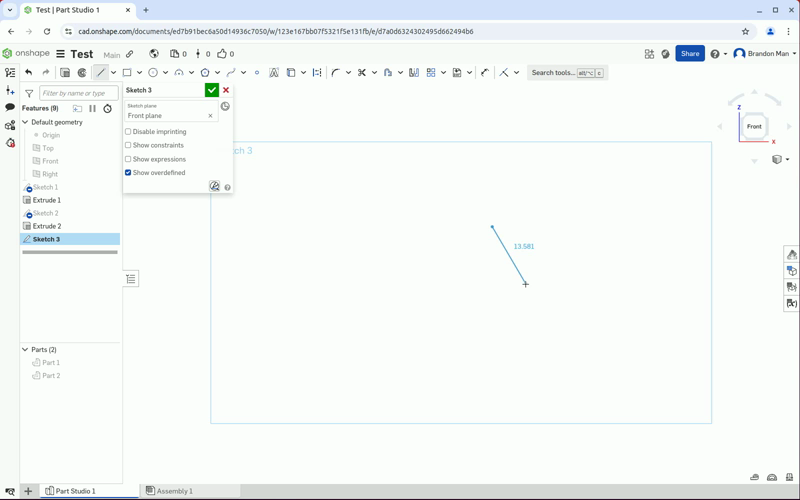
mouse_move(558, 226)
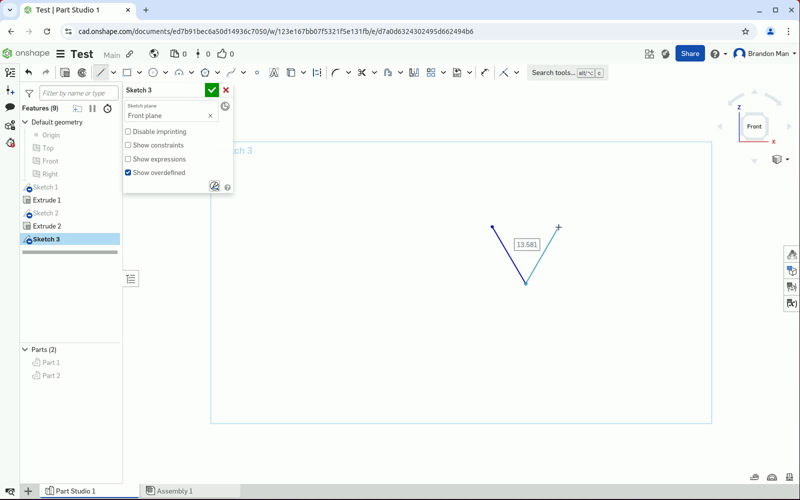
click(558, 226)
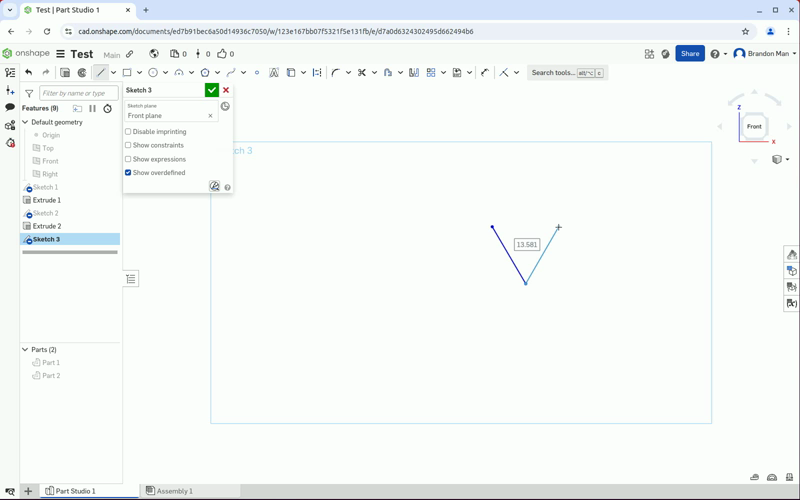
key_up(shift)
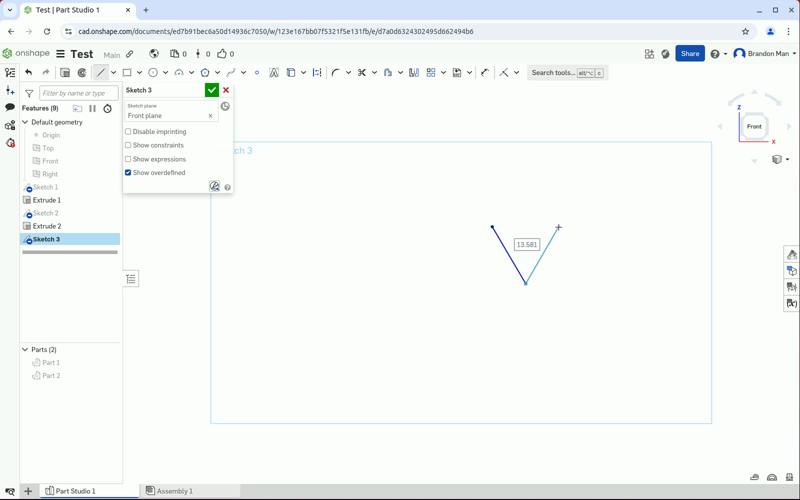
key_down(shift)
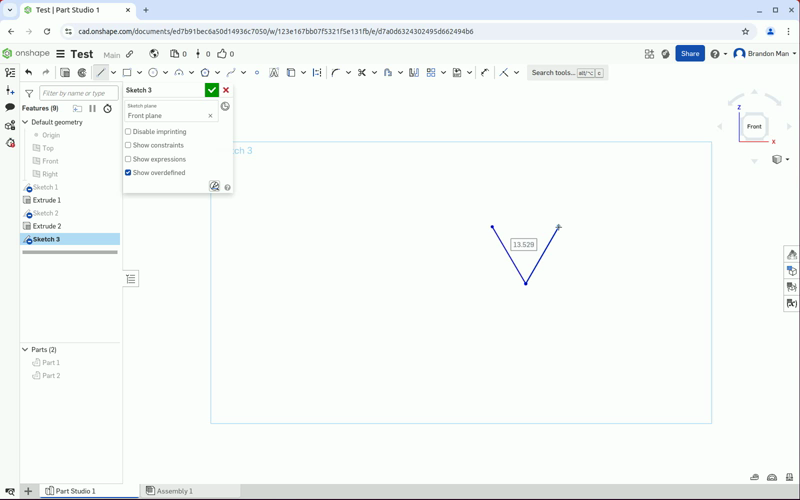
mouse_move(492, 226)
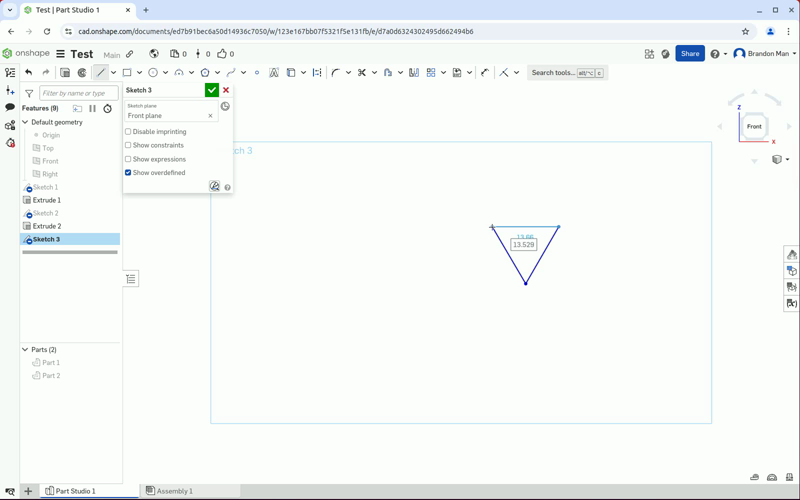
key_up(shift)
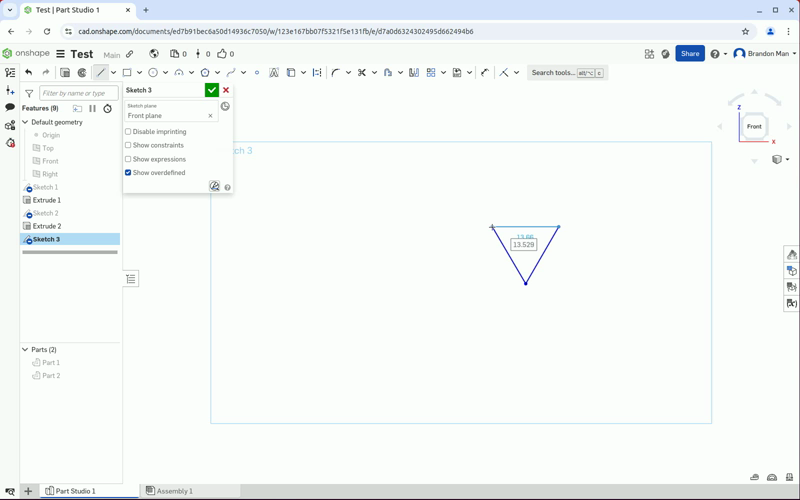
click(492, 226)
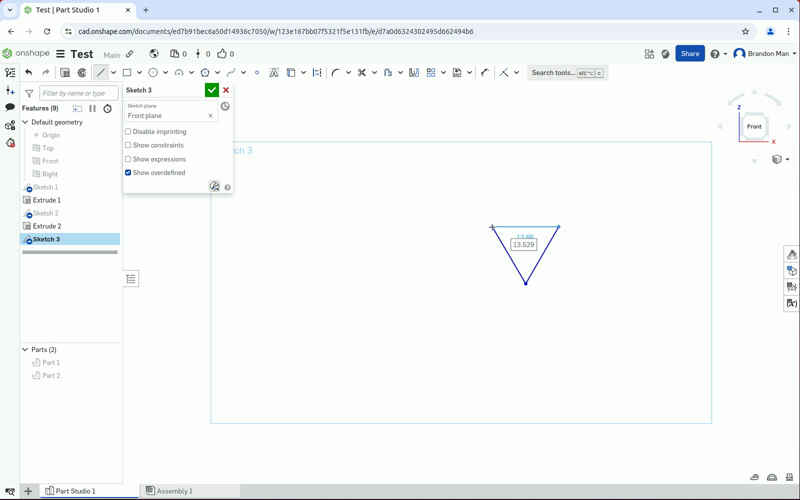
key(esc)
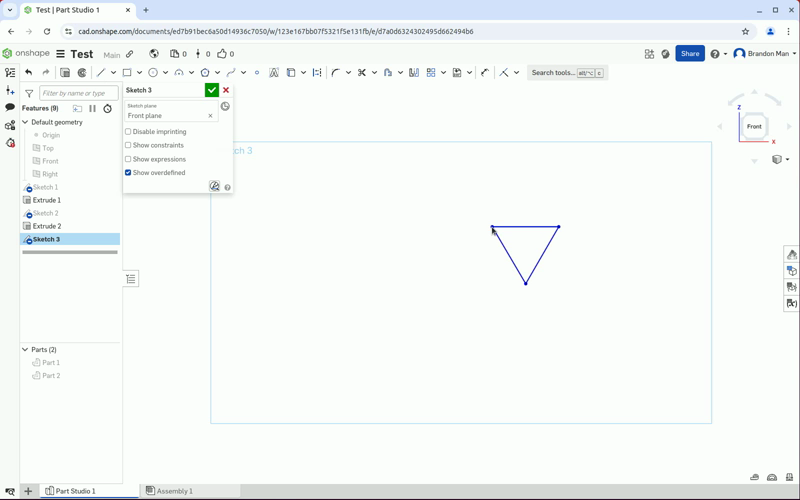
mouse_move(516, 264)
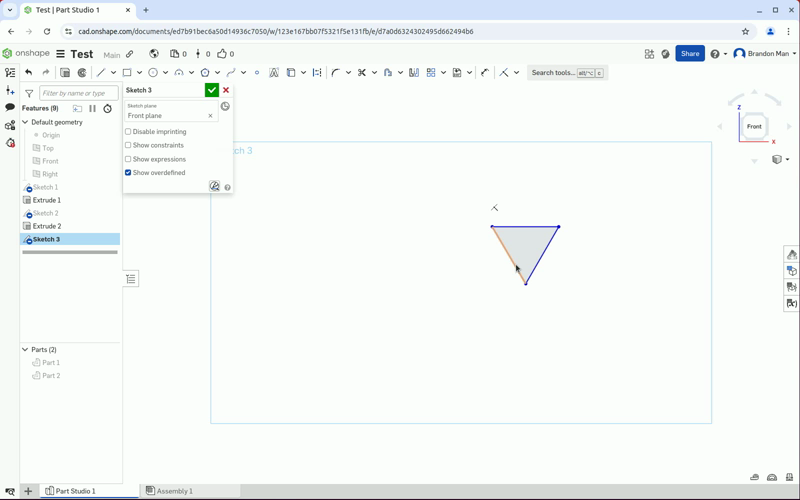
click(516, 264)
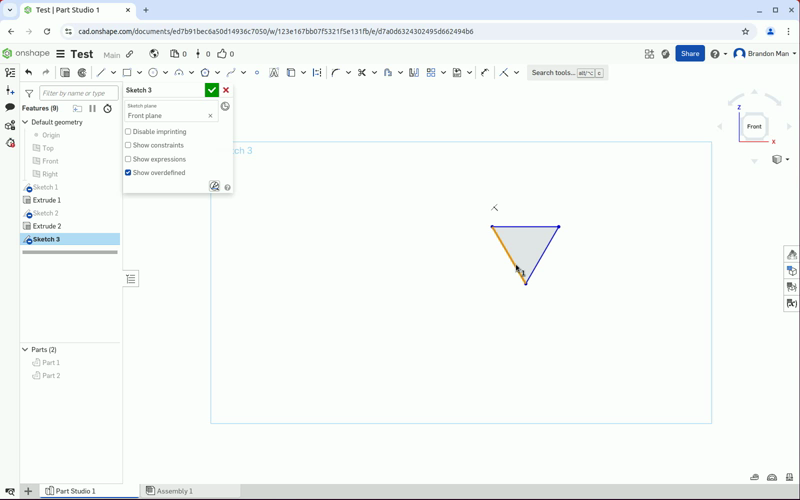
mouse_move(73, 352)
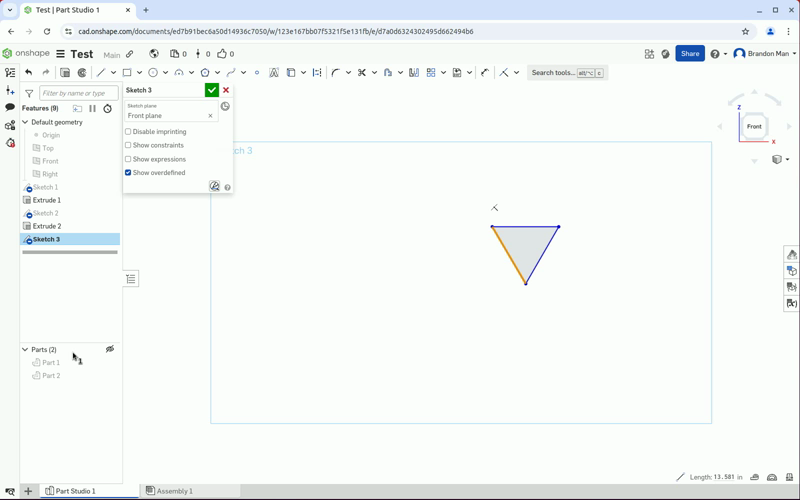
key(shift+y)
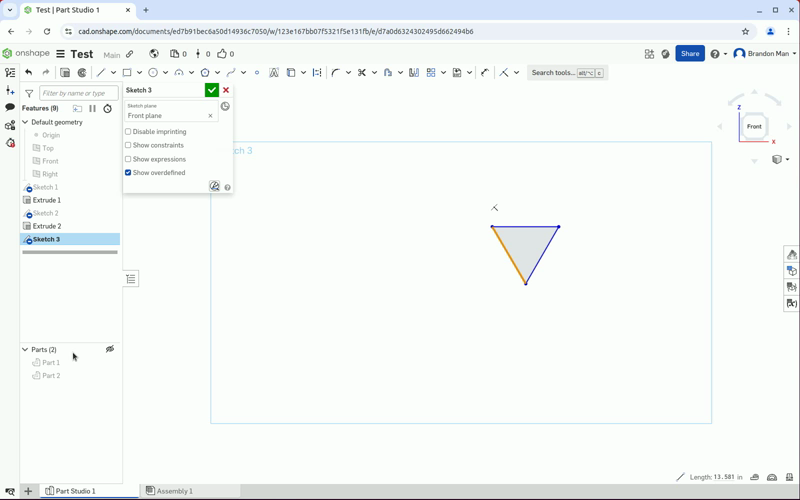
key(shift+e)
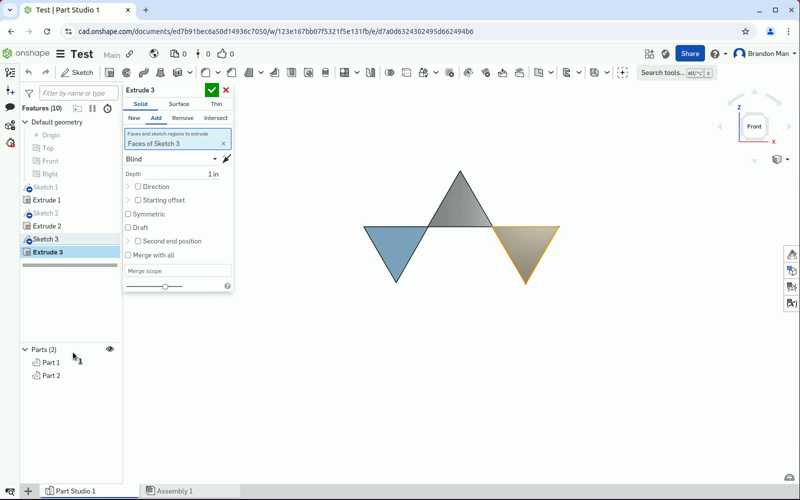
mouse_move(143, 106)
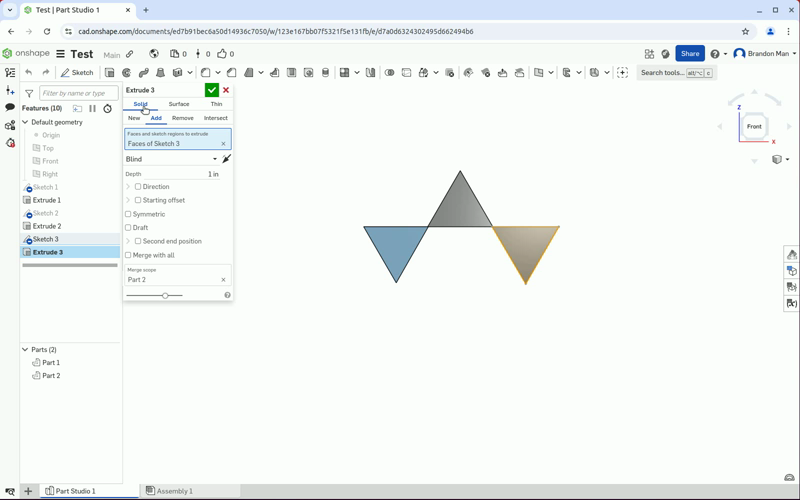
click(143, 106)
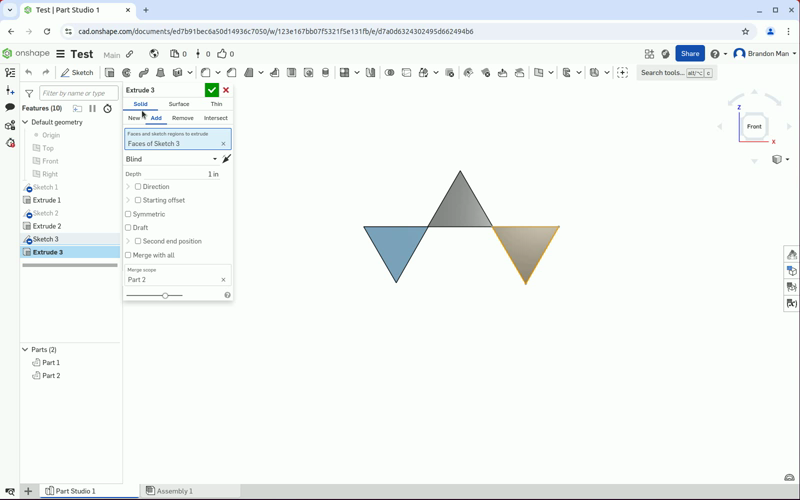
mouse_move(137, 120)
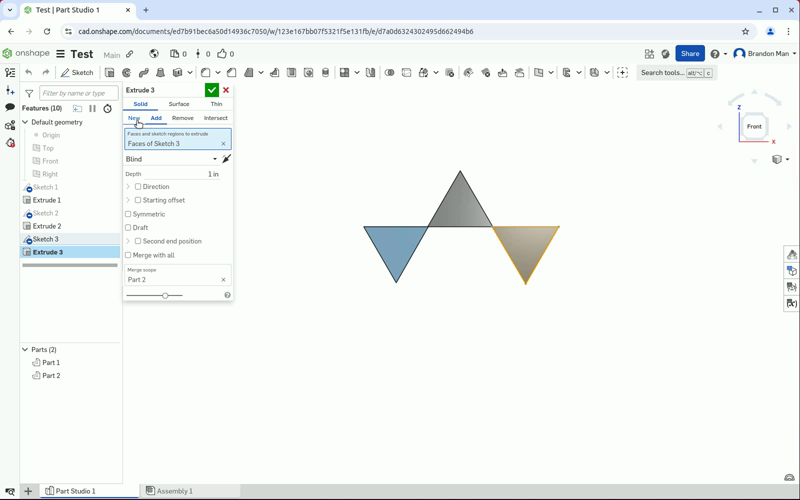
click(137, 120)
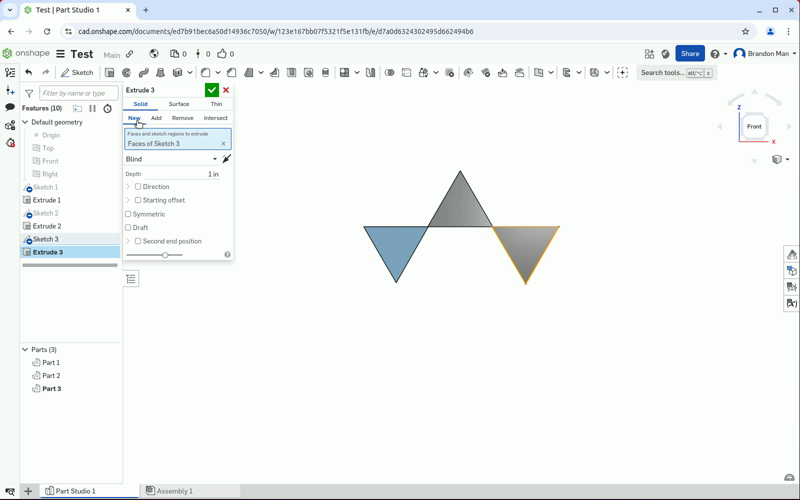
key(tab, 4)
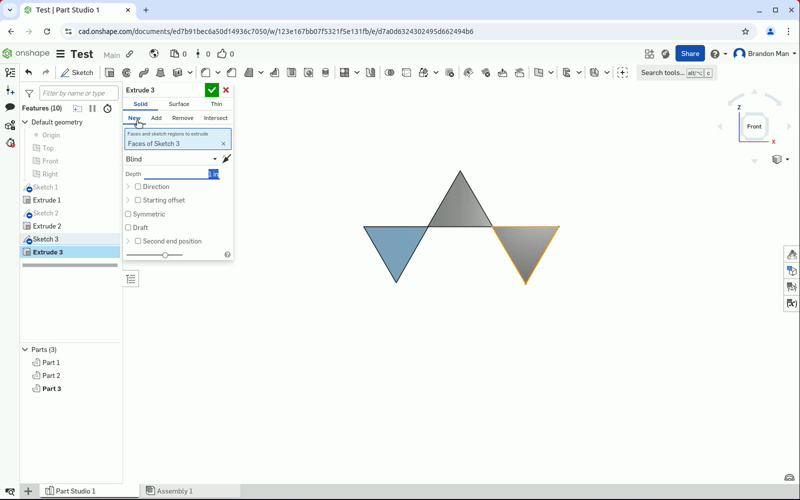
text(2.407)
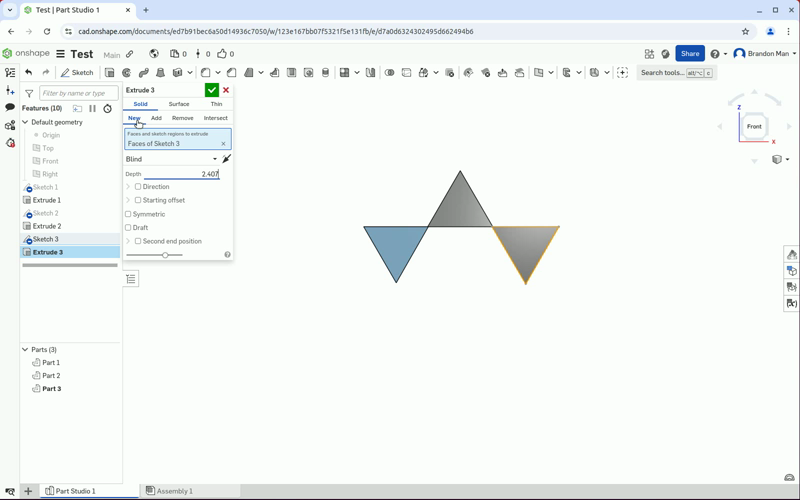
key(enter)
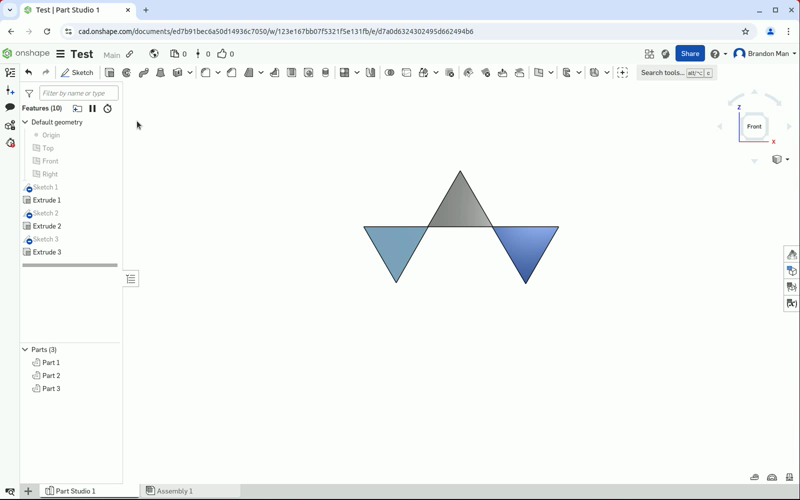
key(shift+h)
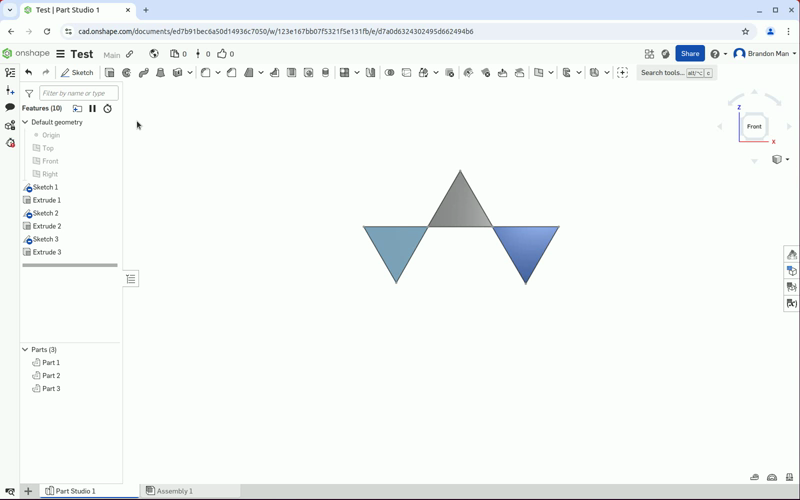
key(shift+h)
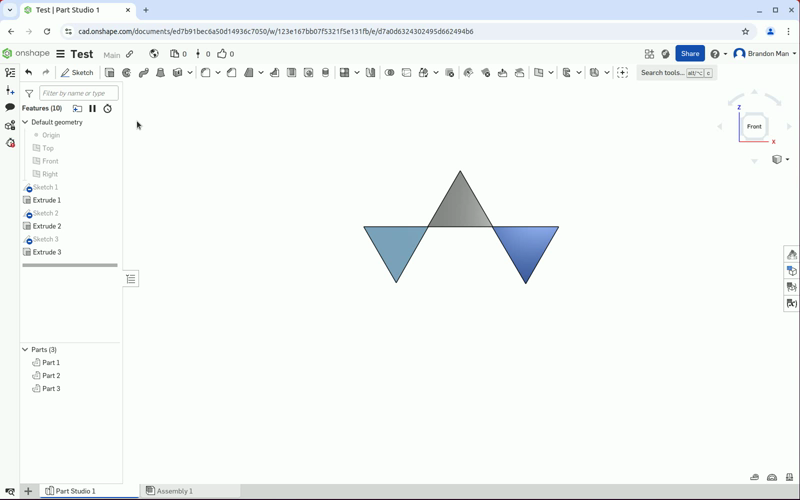
mouse_move(73, 189)
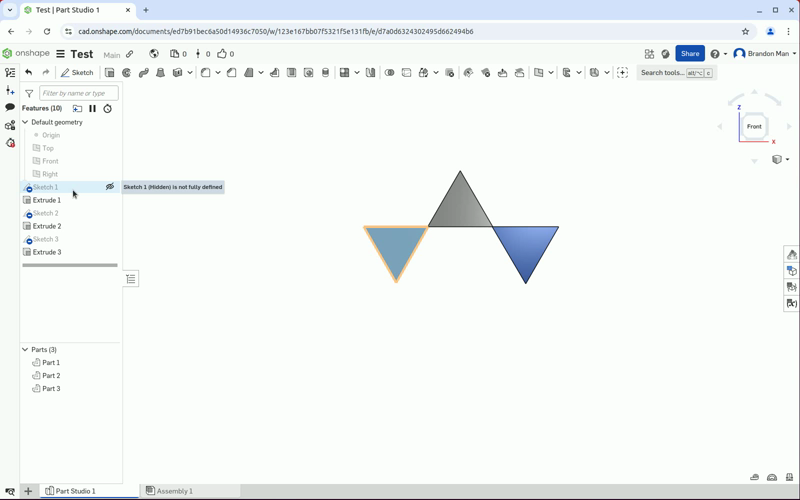
click(73, 189)
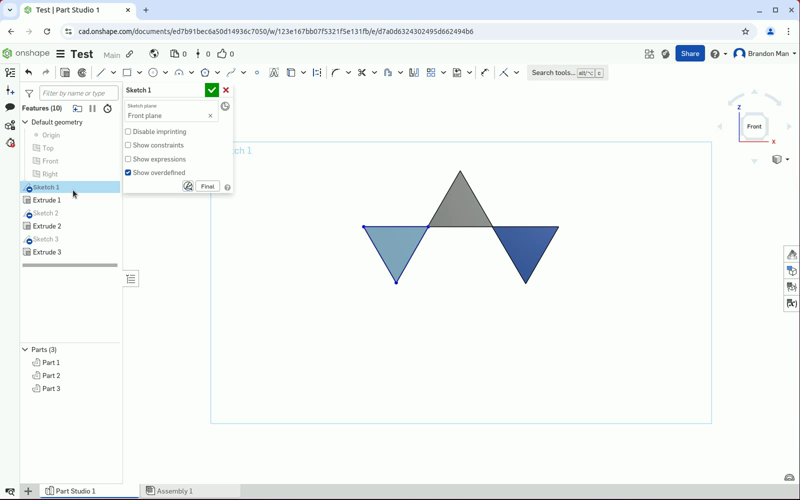
mouse_move(229, 92)
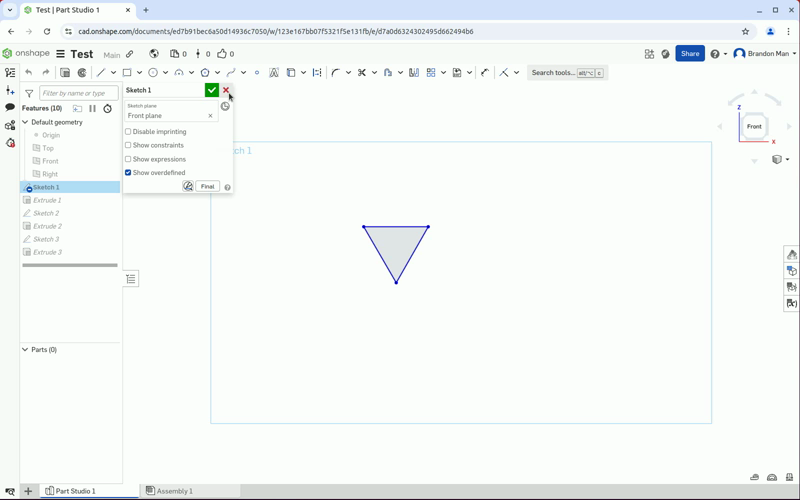
click(229, 92)
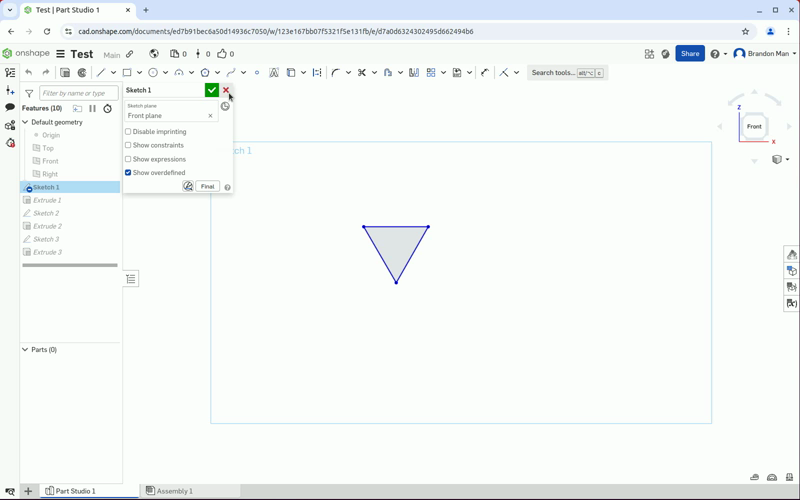
key(shift+s)
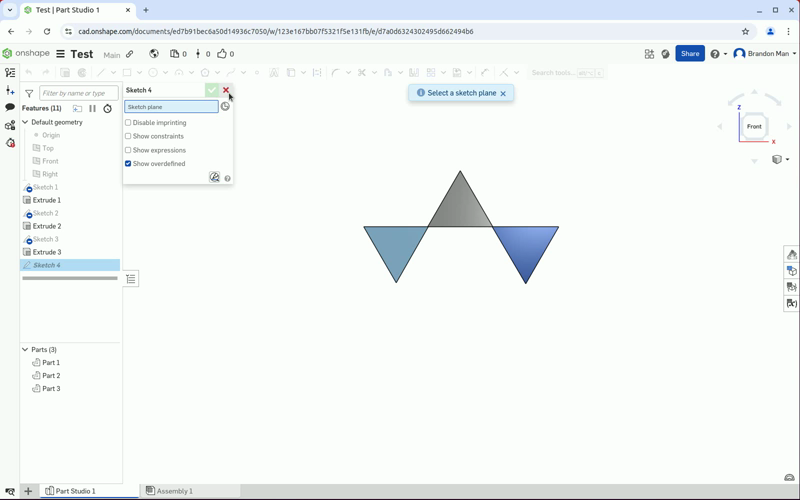
mouse_move(73, 163)
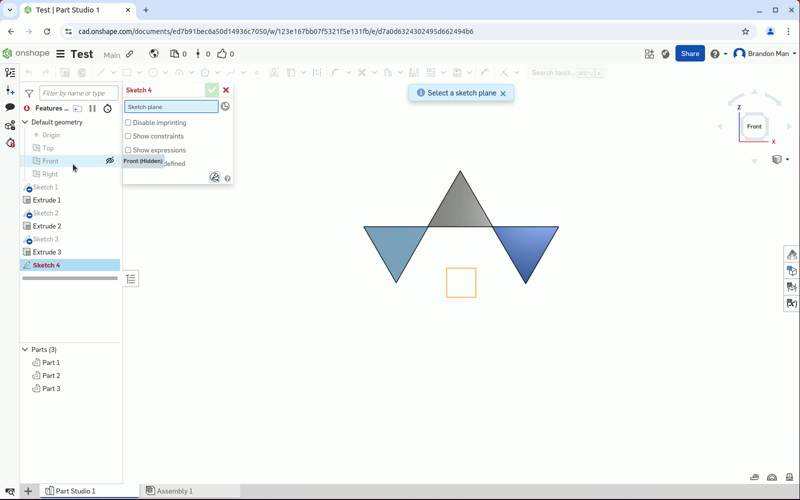
click(73, 163)
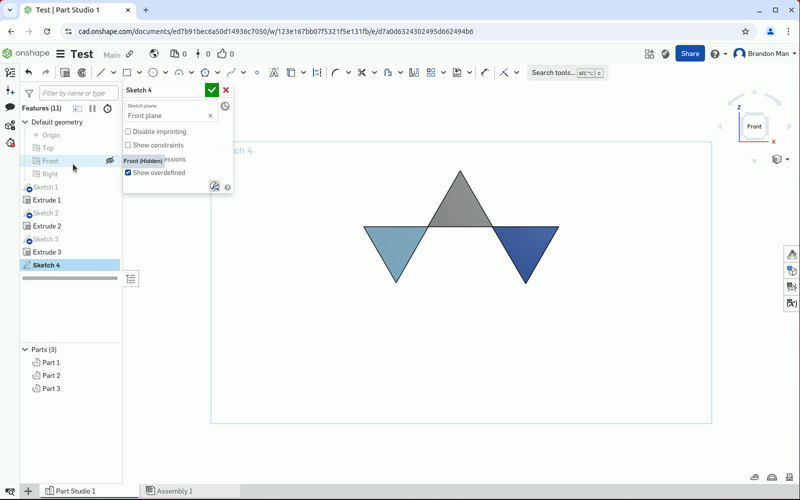
mouse_move(73, 352)
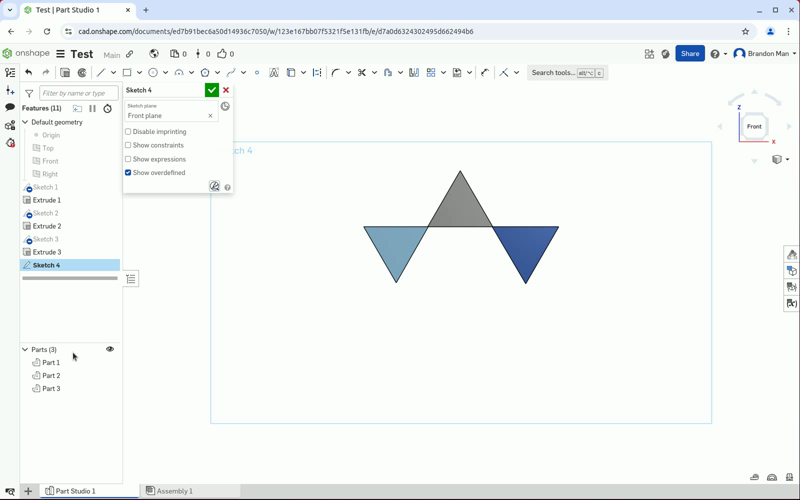
key(y)
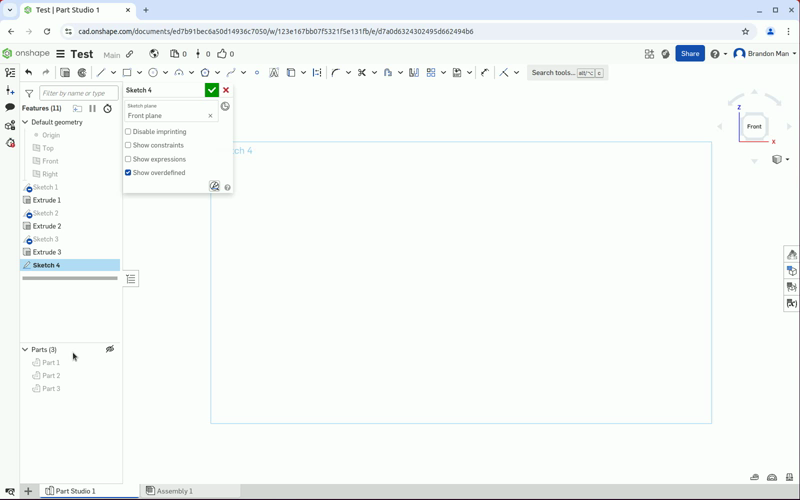
key(l)
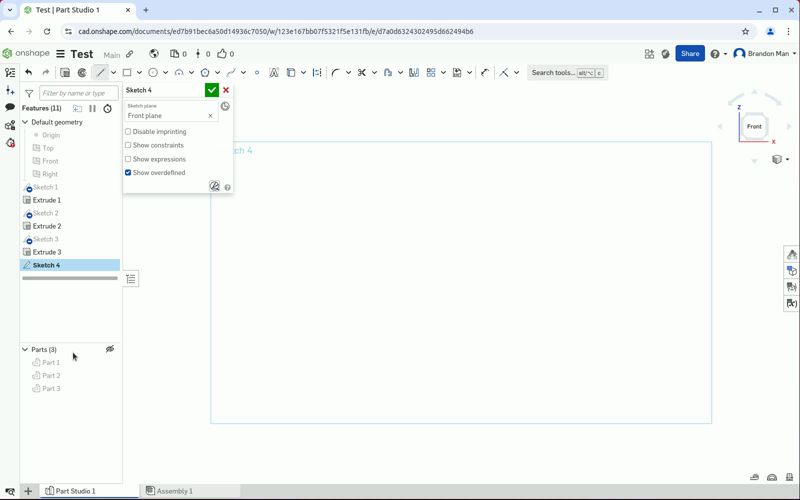
key_down(shift)
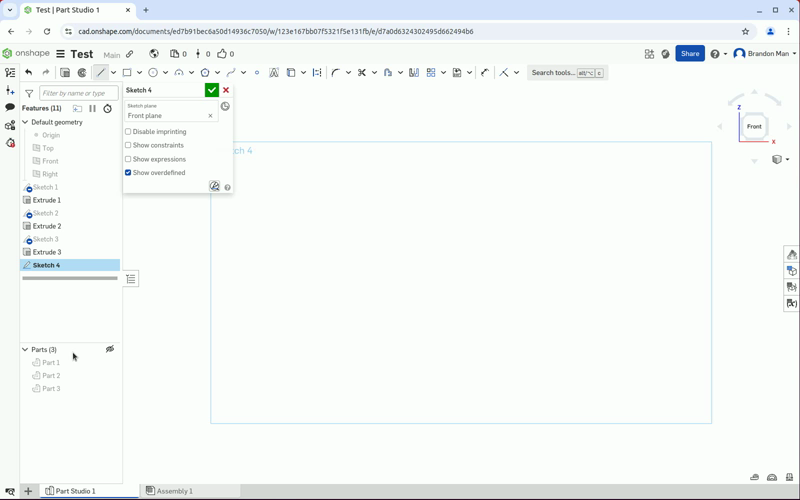
mouse_move(493, 339)
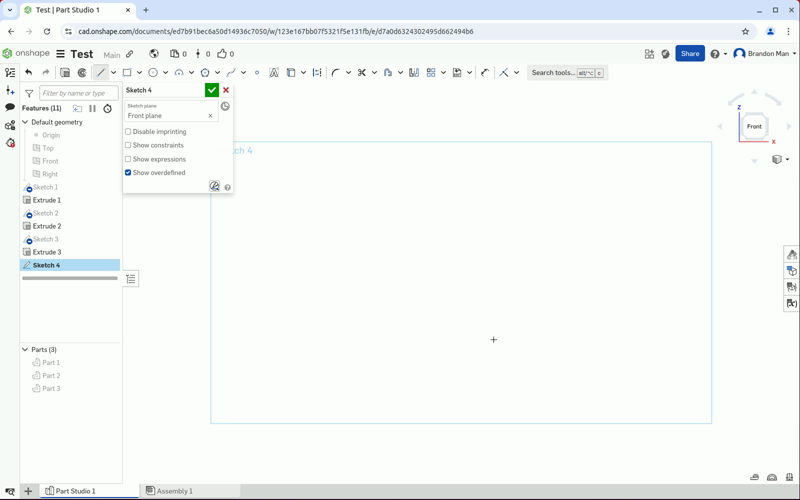
click(493, 339)
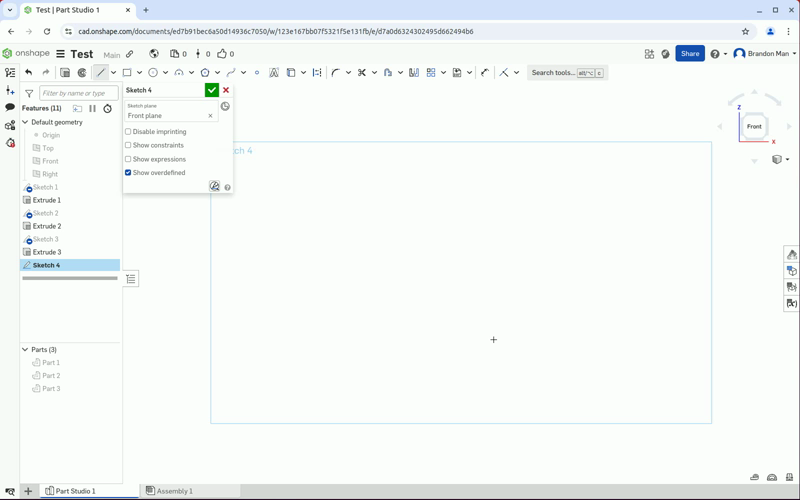
key_up(shift)
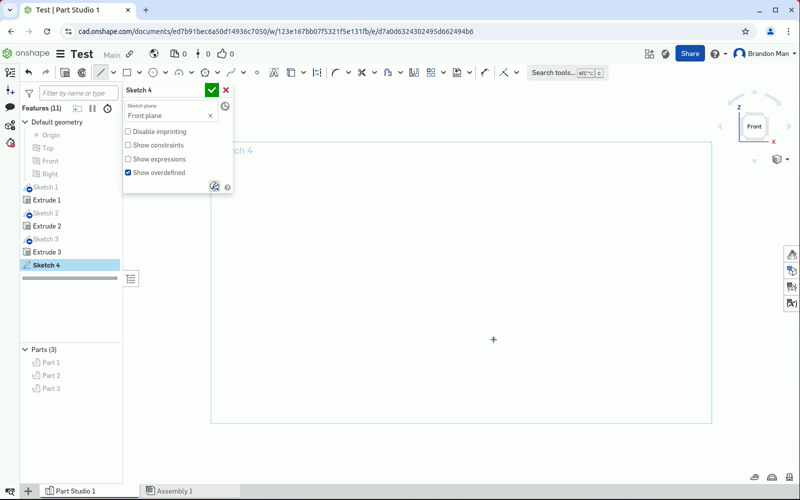
key_down(shift)
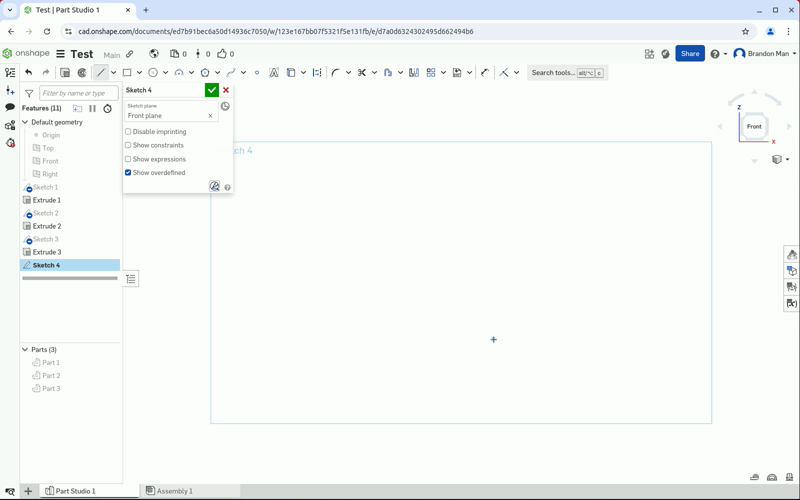
mouse_move(558, 338)
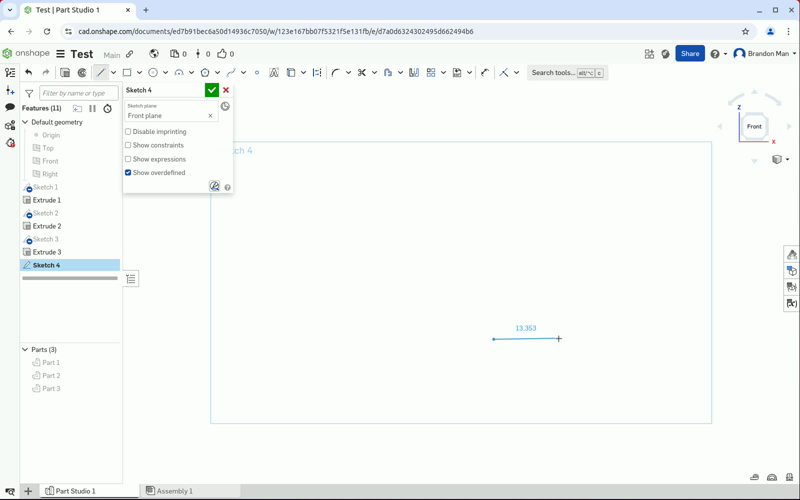
click(558, 338)
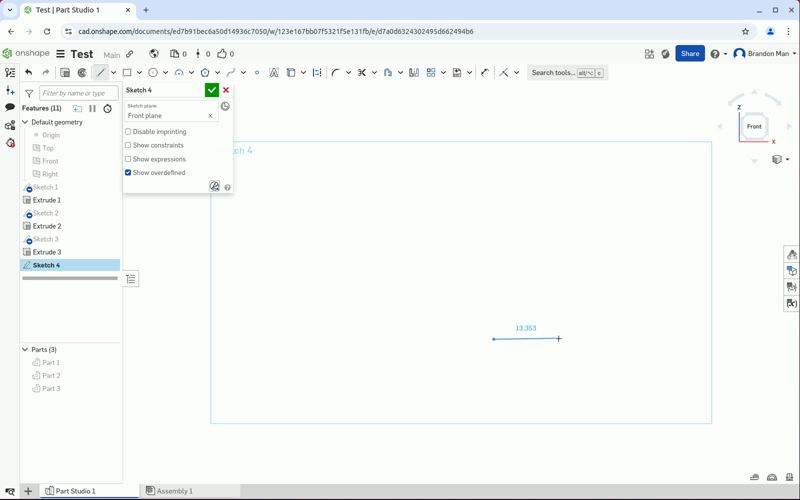
key_up(shift)
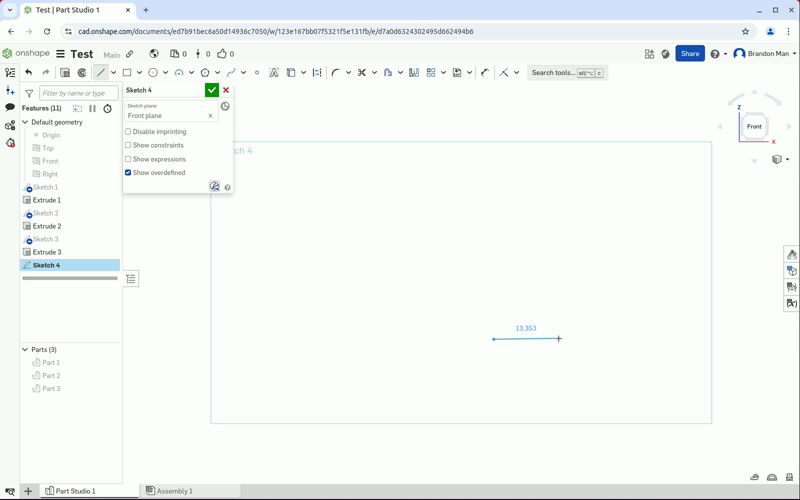
key_down(shift)
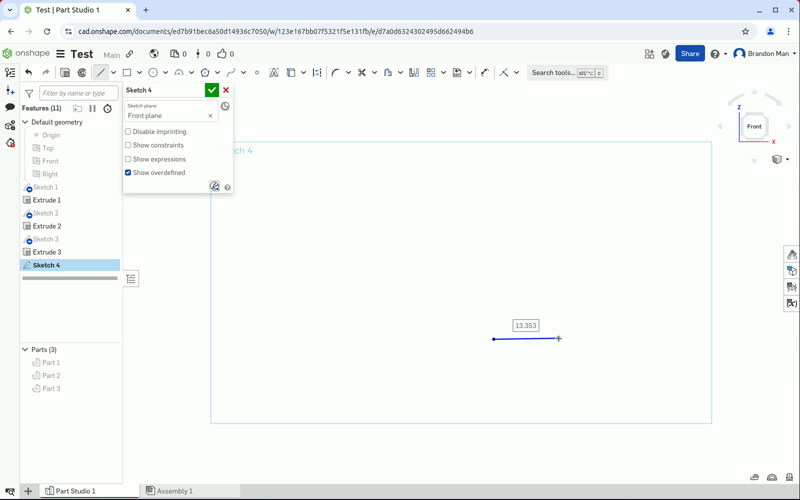
mouse_move(525, 283)
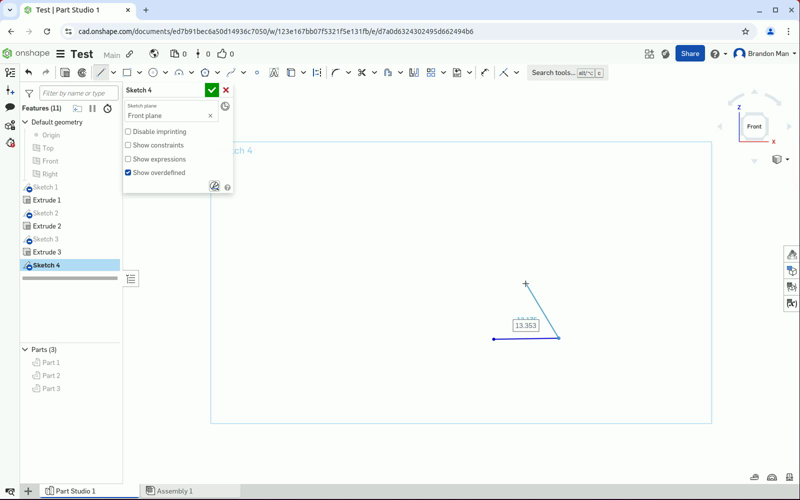
click(525, 283)
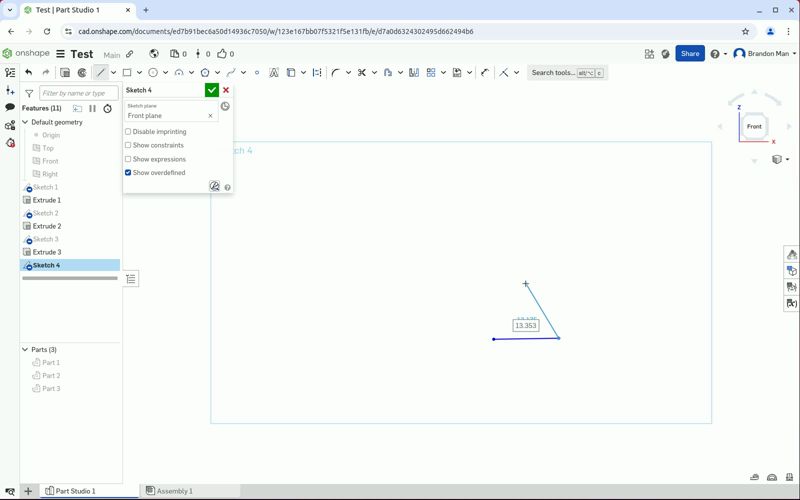
key_up(shift)
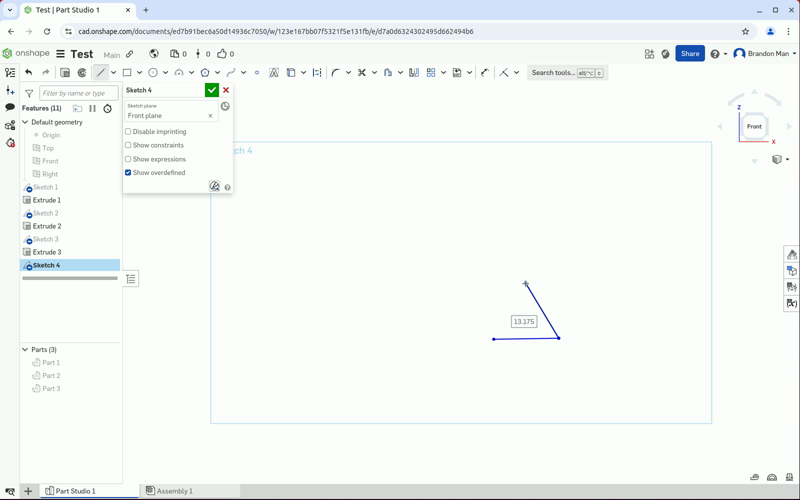
key_down(shift)
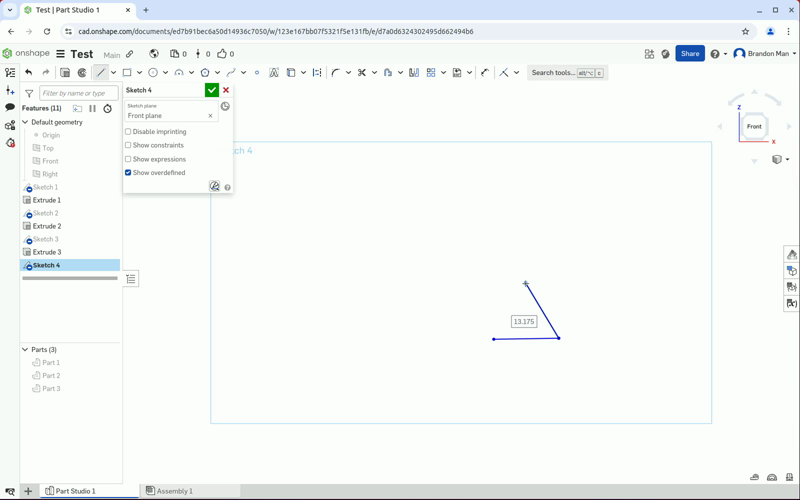
mouse_move(493, 339)
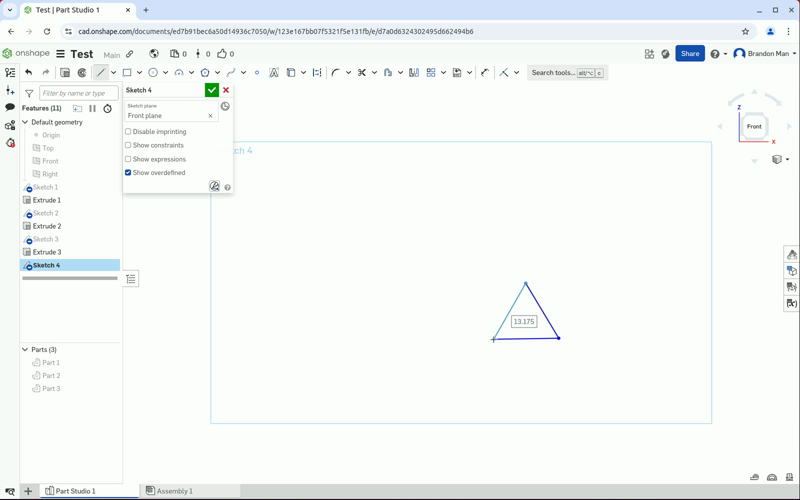
key_up(shift)
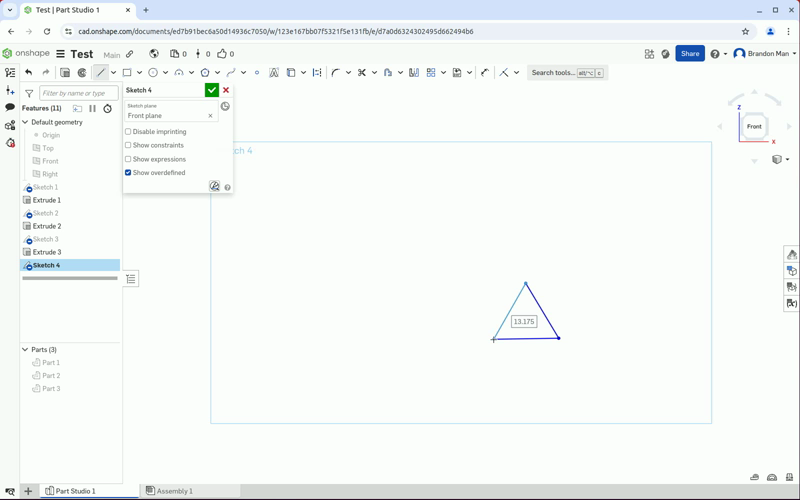
click(493, 339)
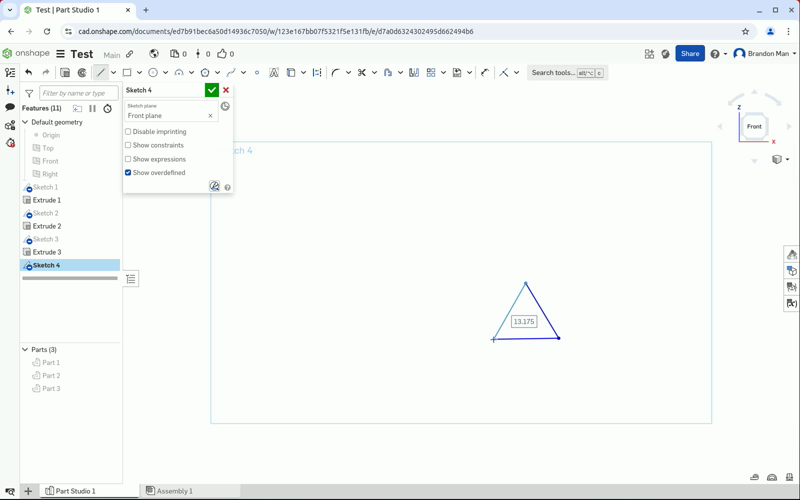
key(esc)
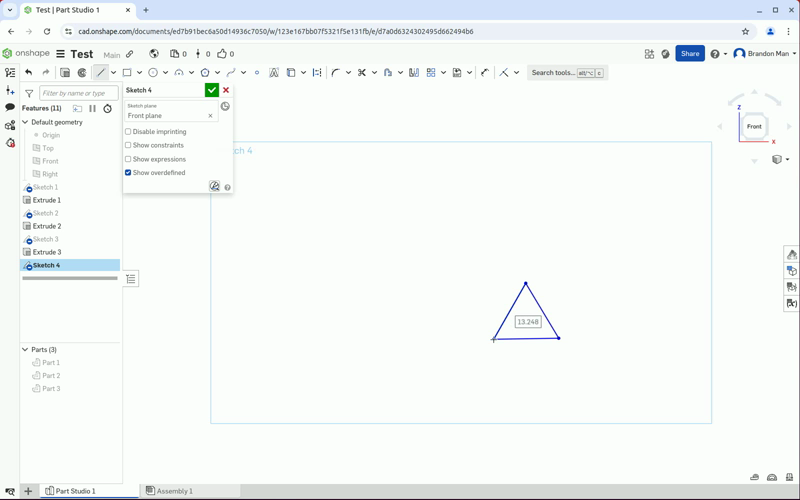
mouse_move(522, 333)
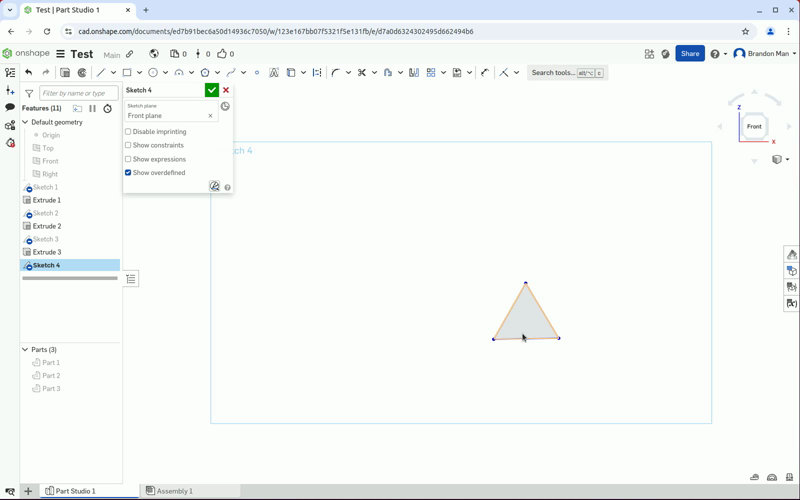
click(522, 333)
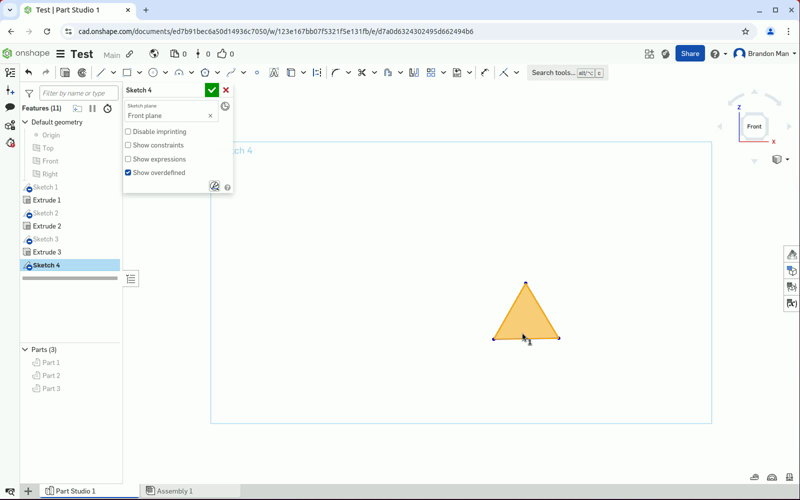
mouse_move(73, 352)
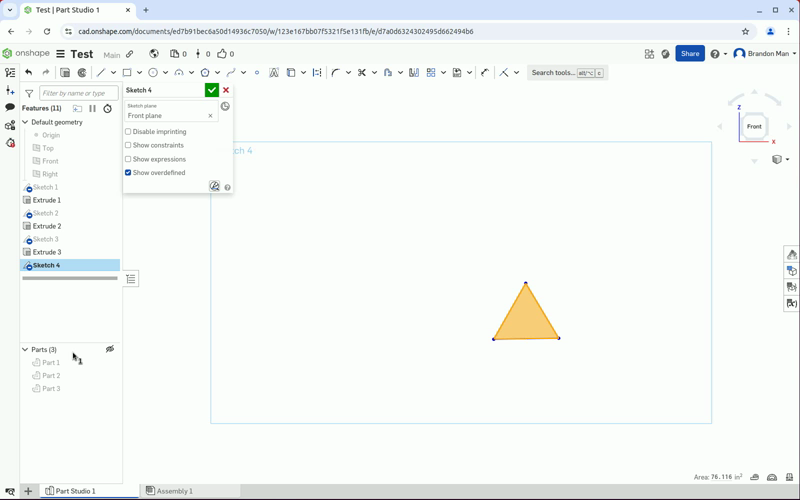
key(shift+y)
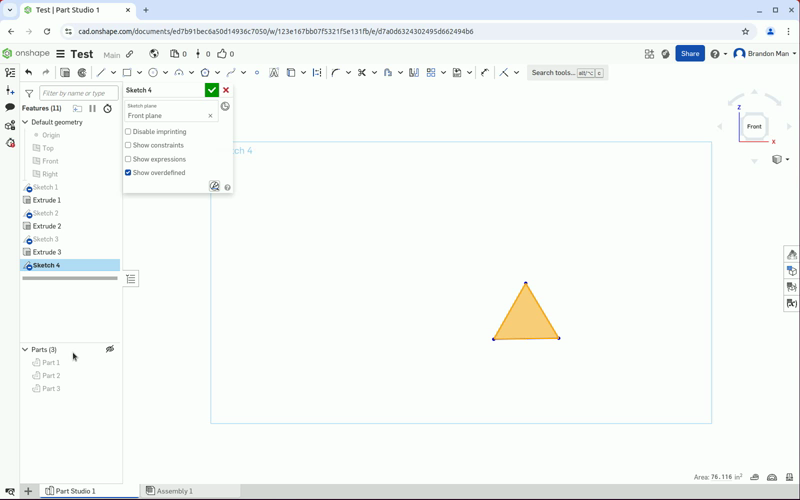
key(shift+e)
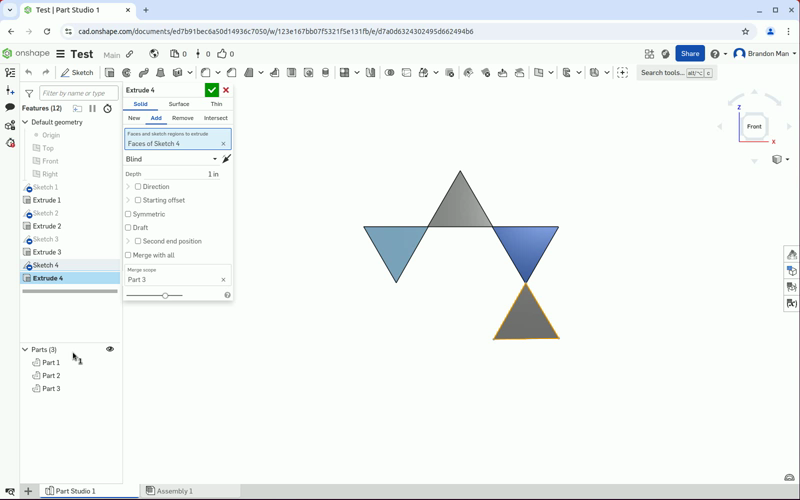
mouse_move(143, 106)
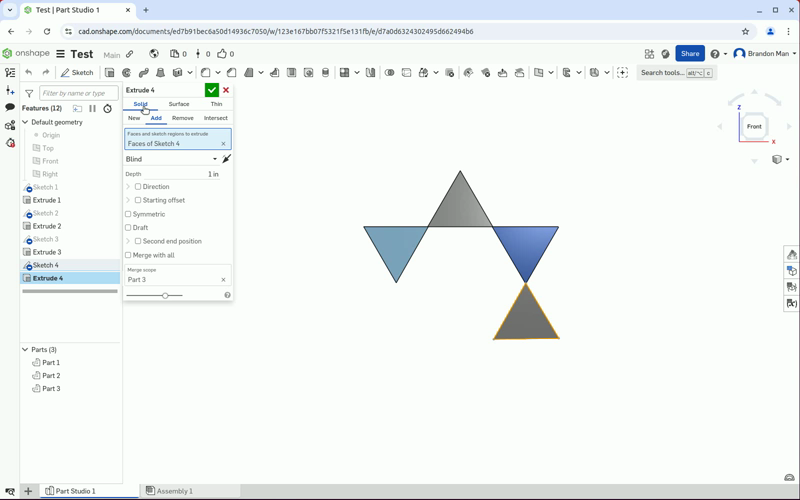
click(143, 106)
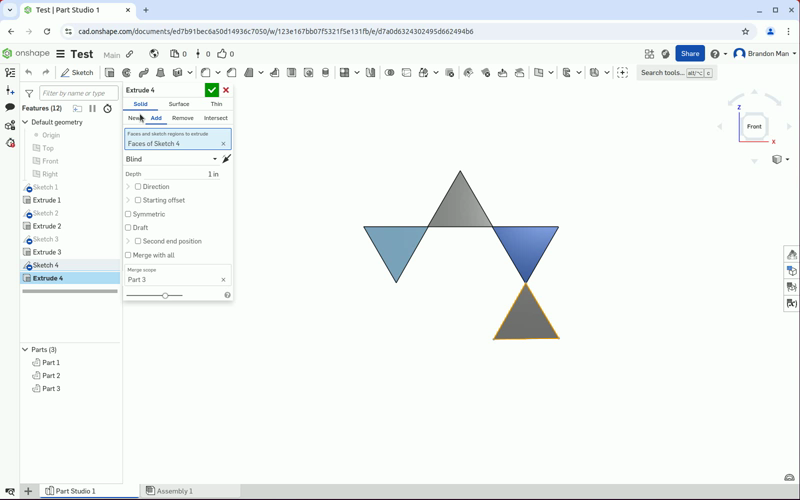
mouse_move(137, 120)
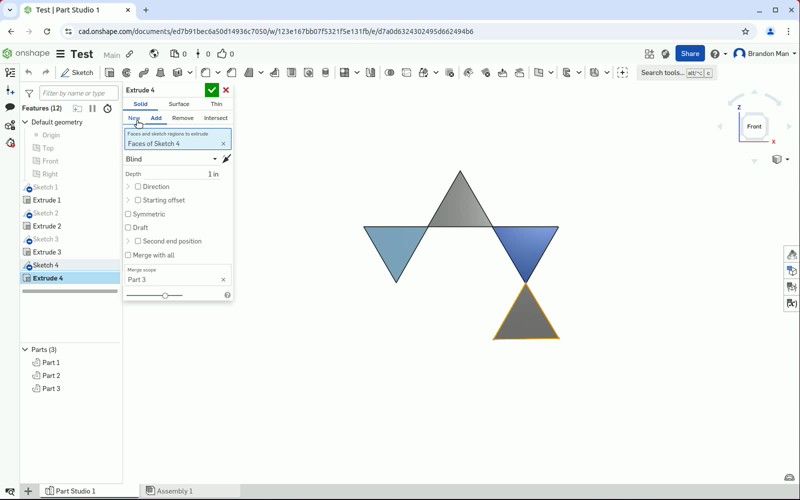
click(137, 120)
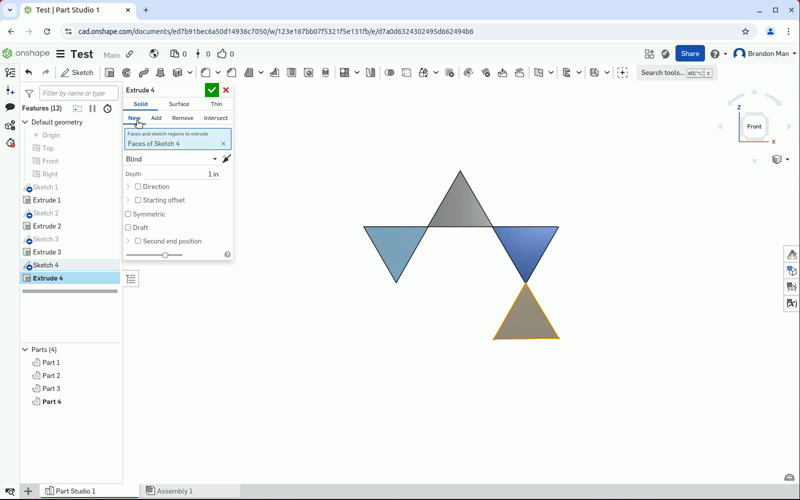
key(tab, 4)
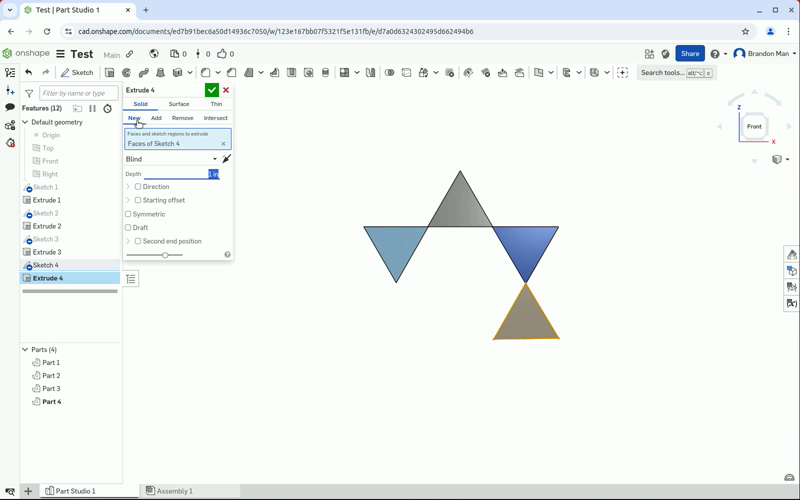
text(2.407)
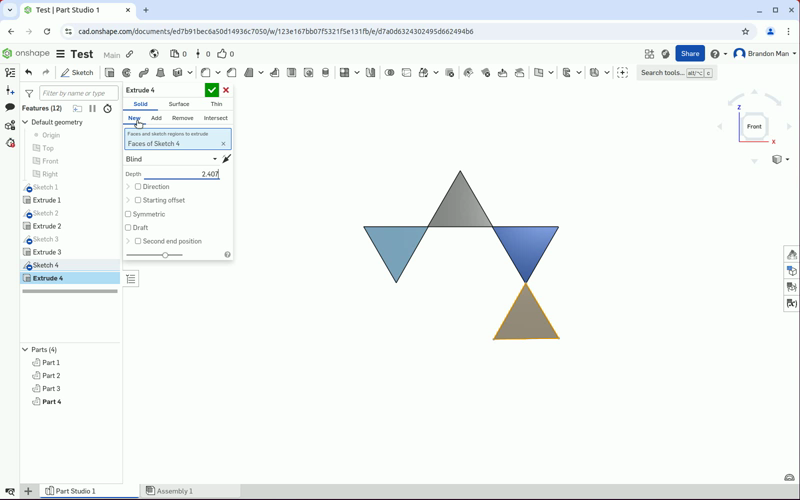
key(enter)
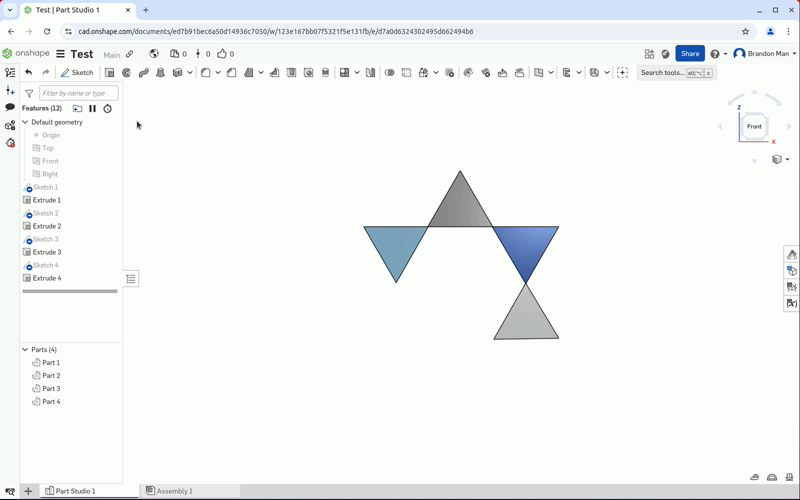
key(shift+h)
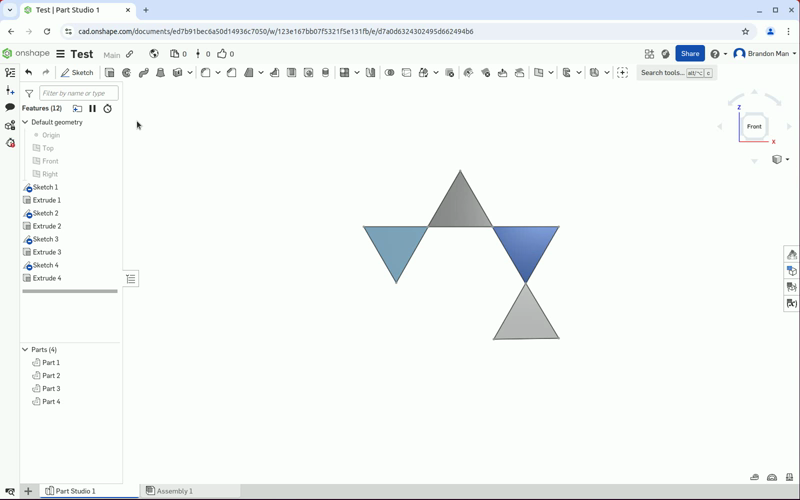
key(shift+h)
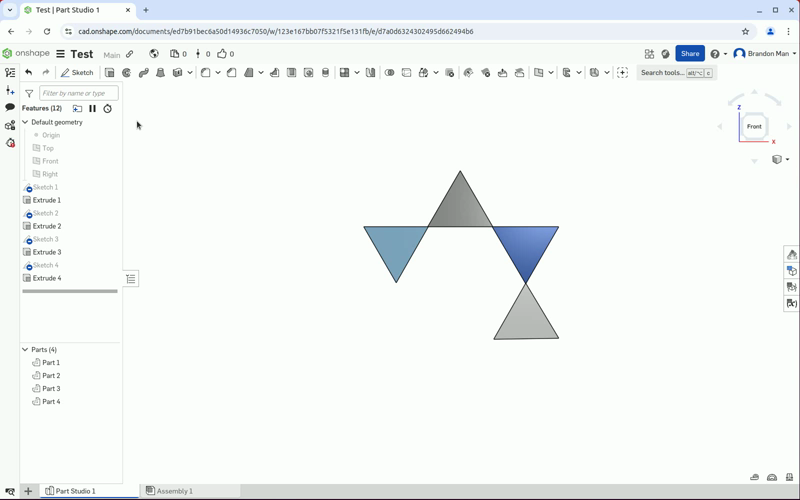
mouse_move(73, 189)
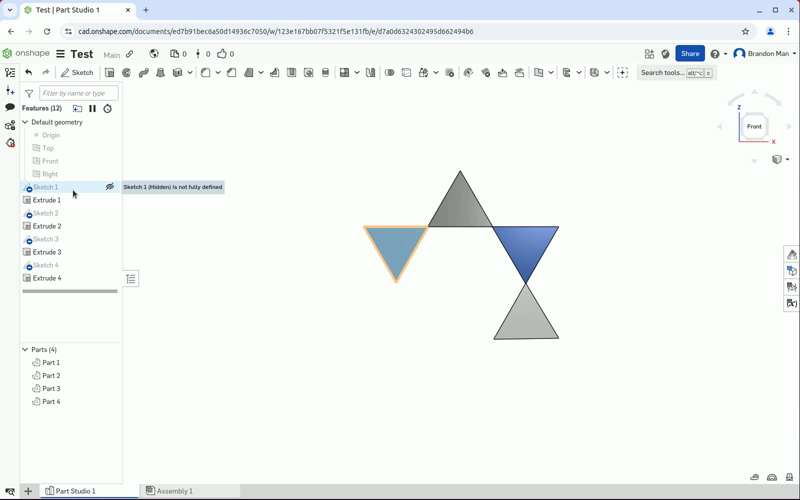
click(73, 189)
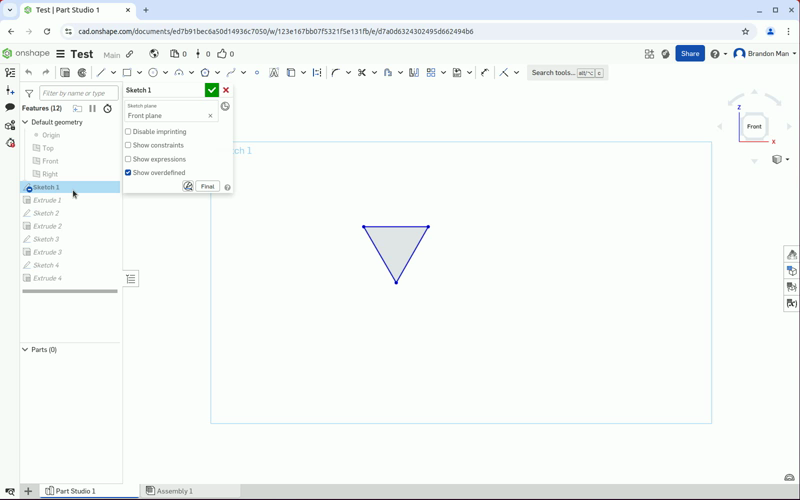
mouse_move(229, 92)
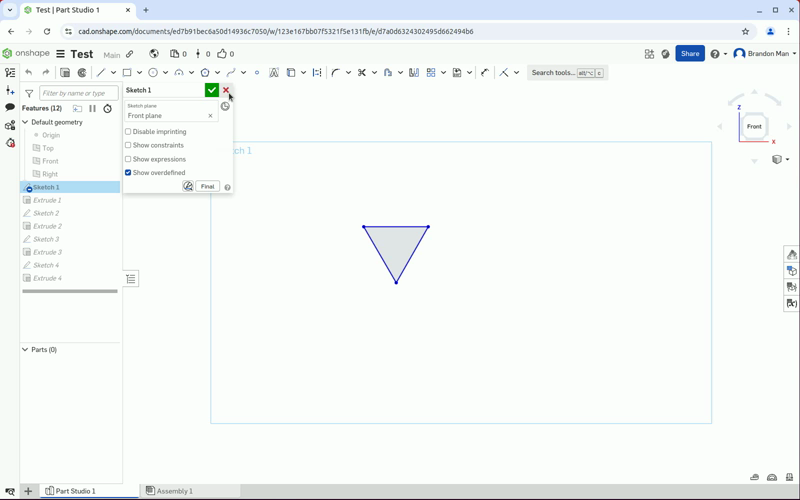
click(229, 92)
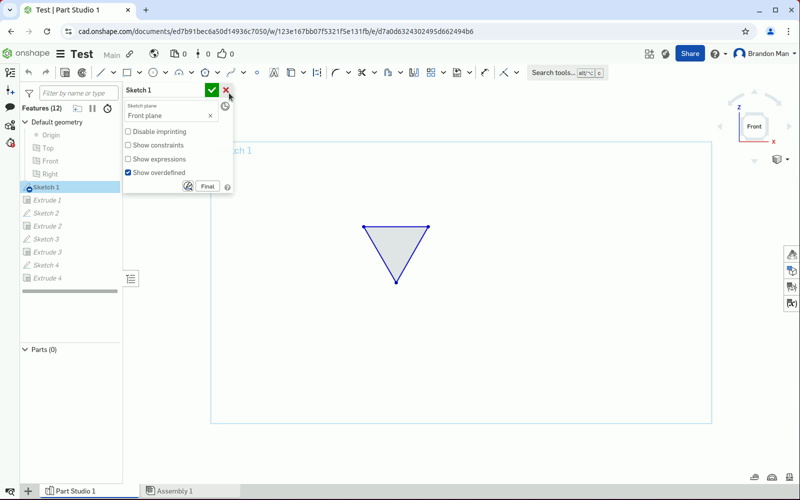
key(shift+s)
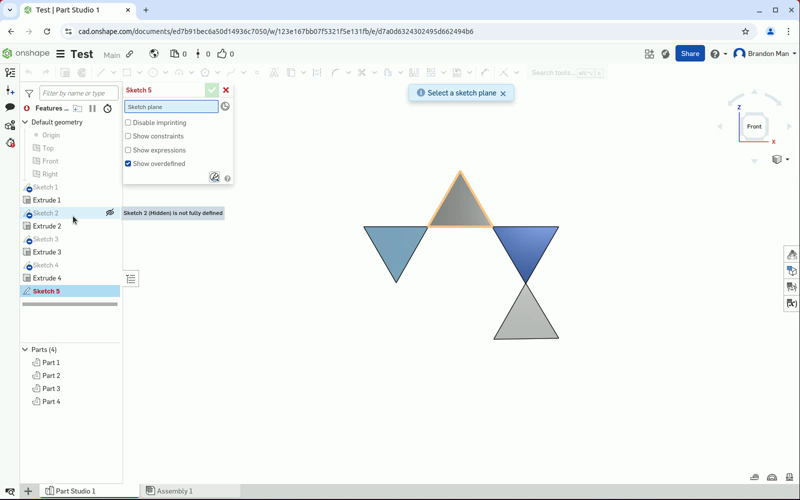
scroll(3)
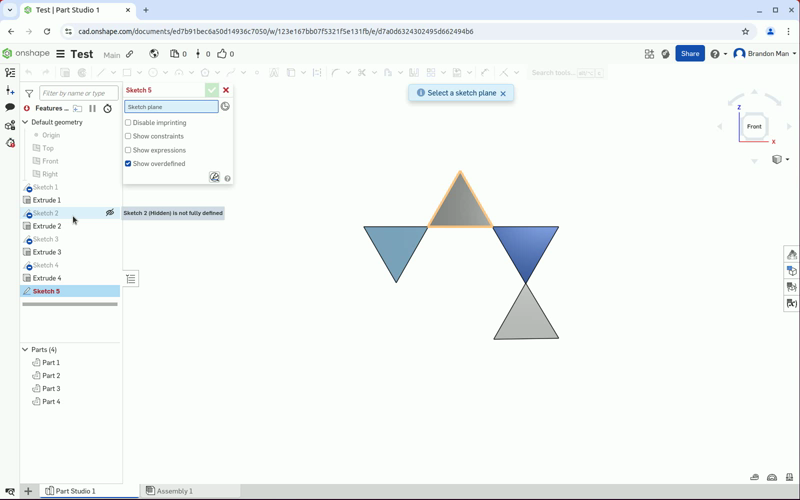
mouse_move(73, 163)
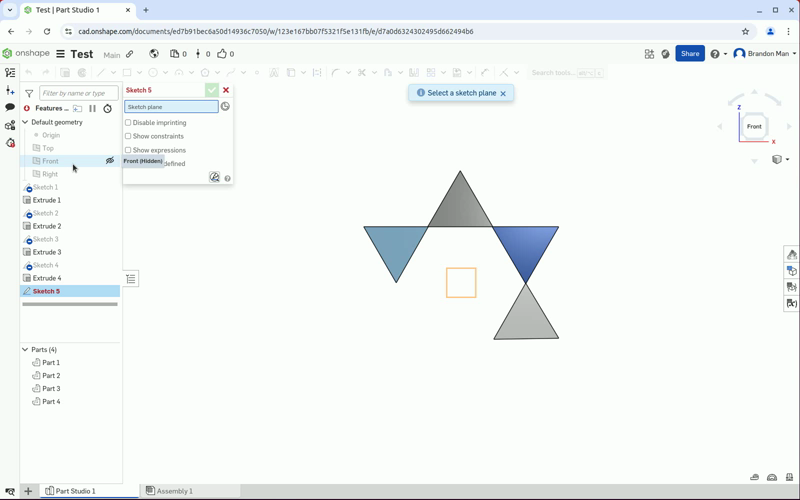
click(73, 163)
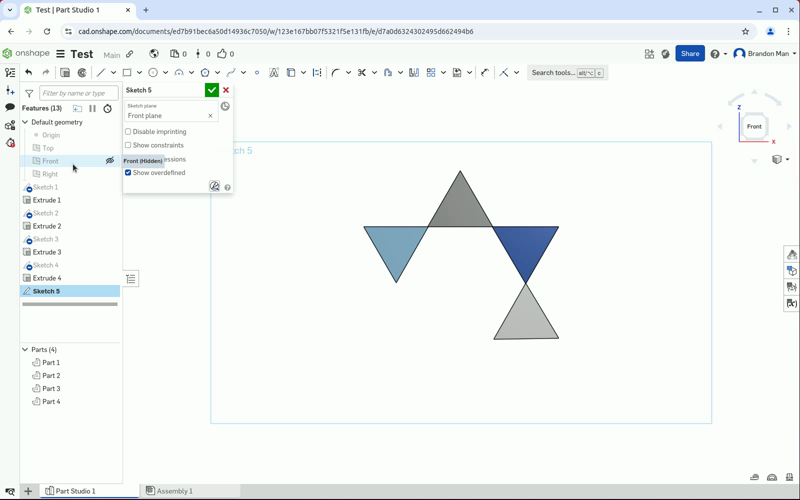
mouse_move(73, 352)
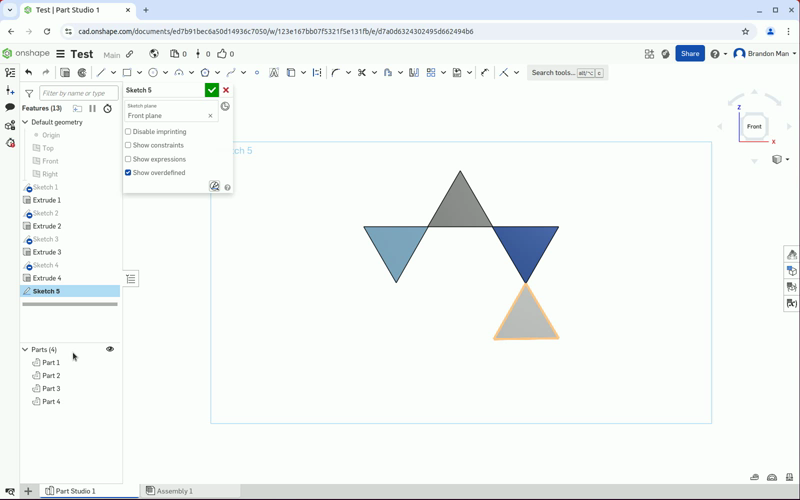
key(y)
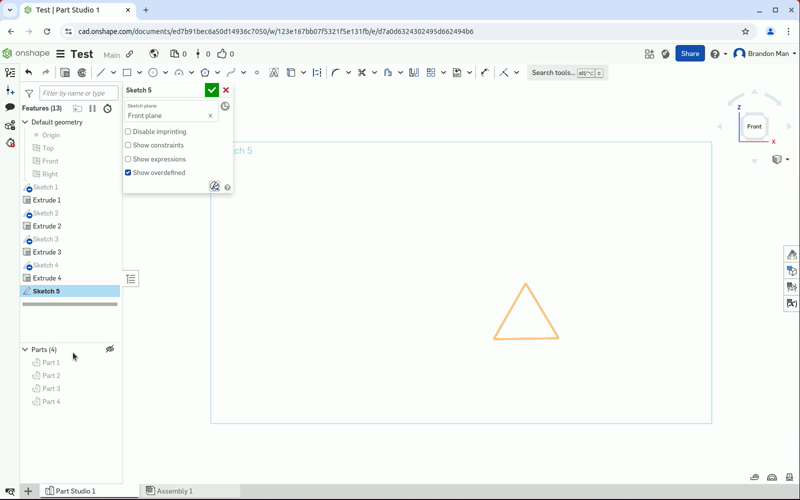
key(l)
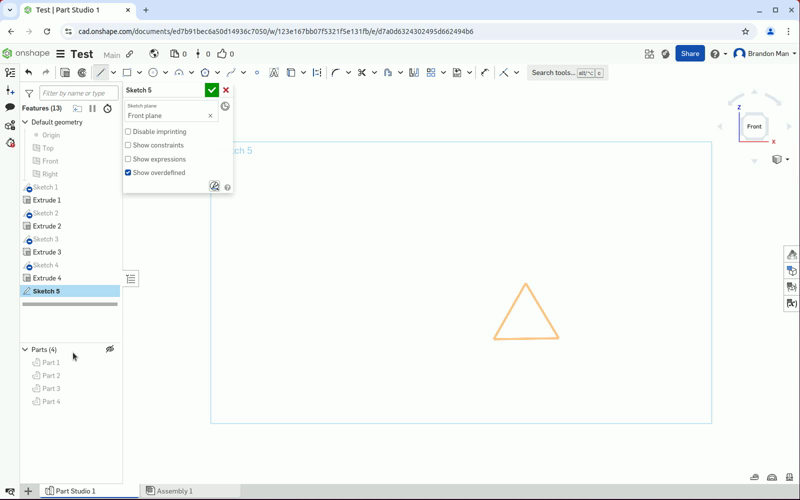
key_down(shift)
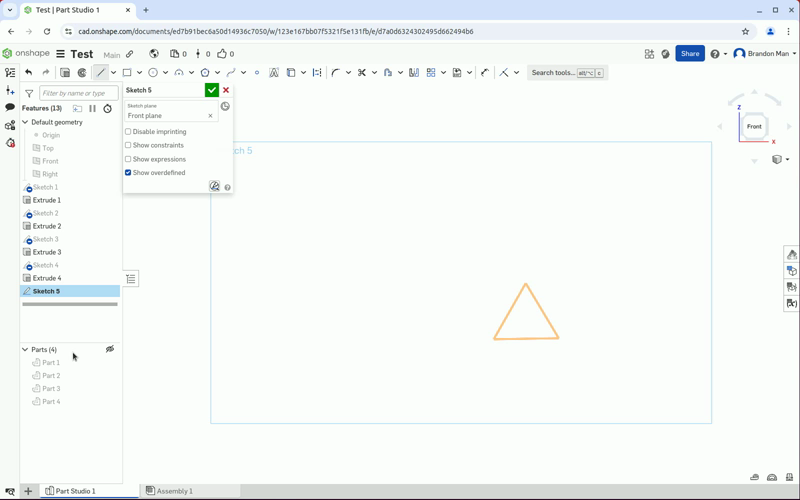
mouse_move(427, 339)
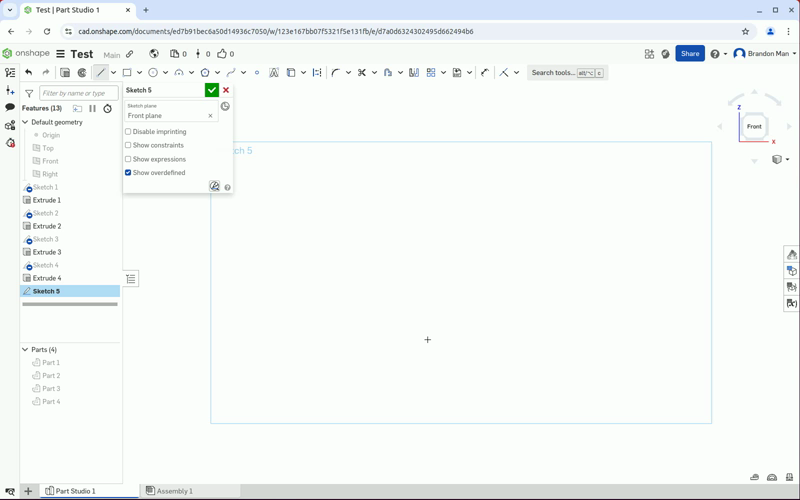
click(427, 339)
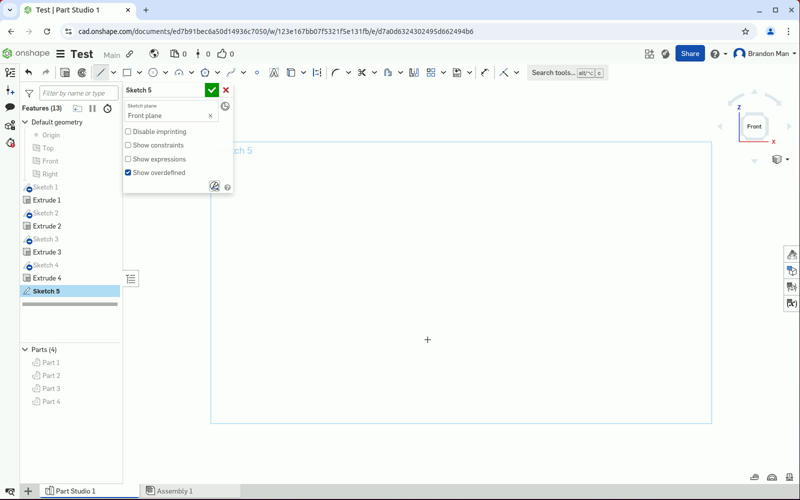
key_up(shift)
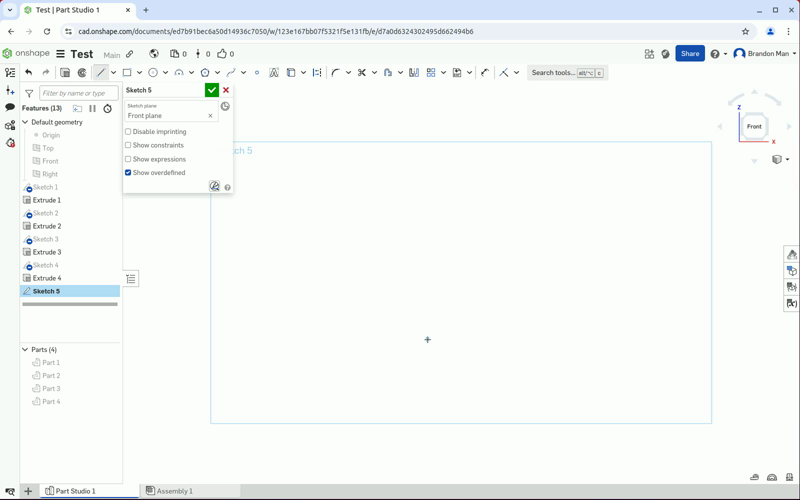
key_down(shift)
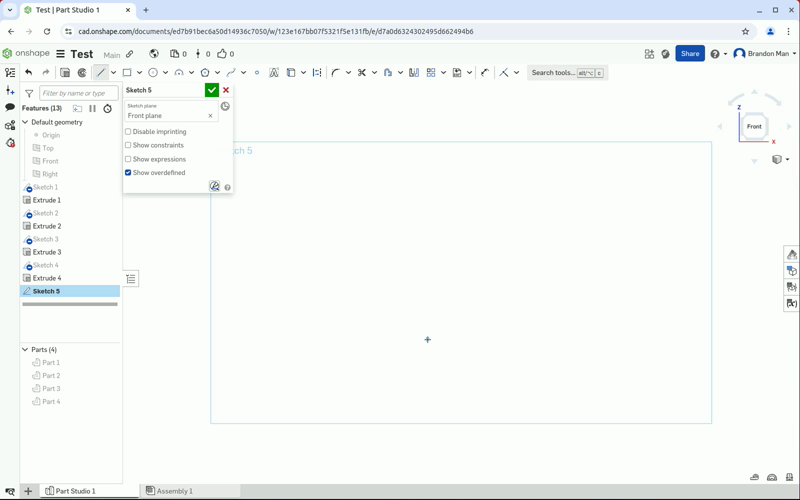
mouse_move(461, 396)
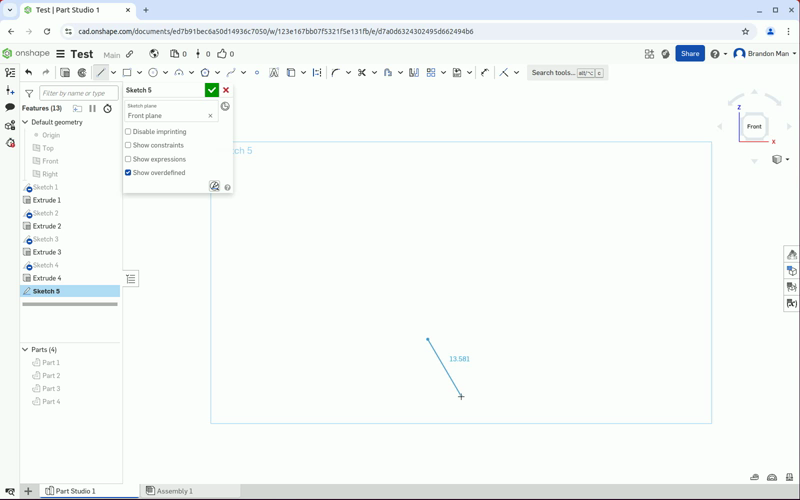
click(461, 396)
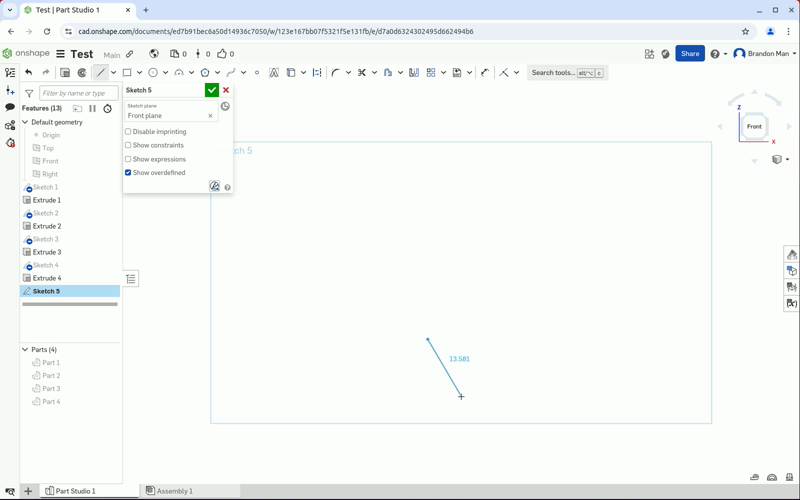
key_up(shift)
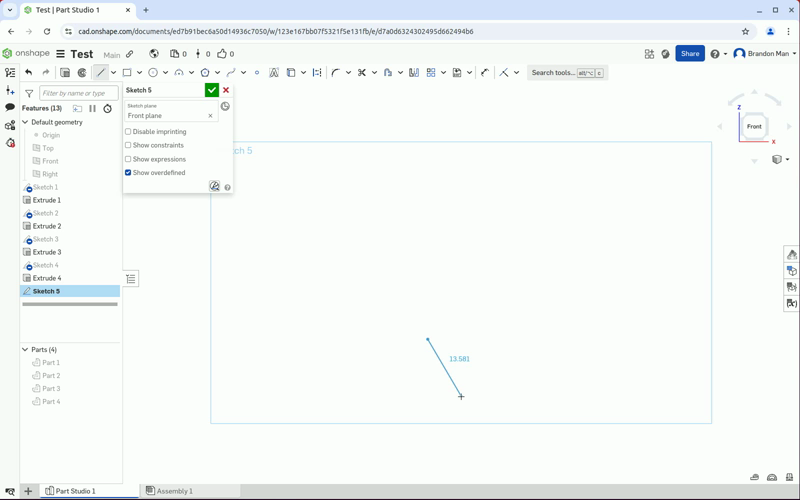
key_down(shift)
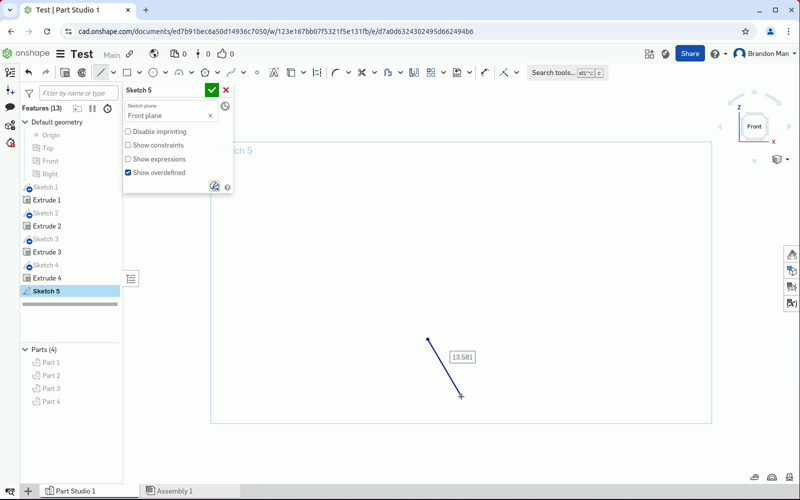
mouse_move(494, 338)
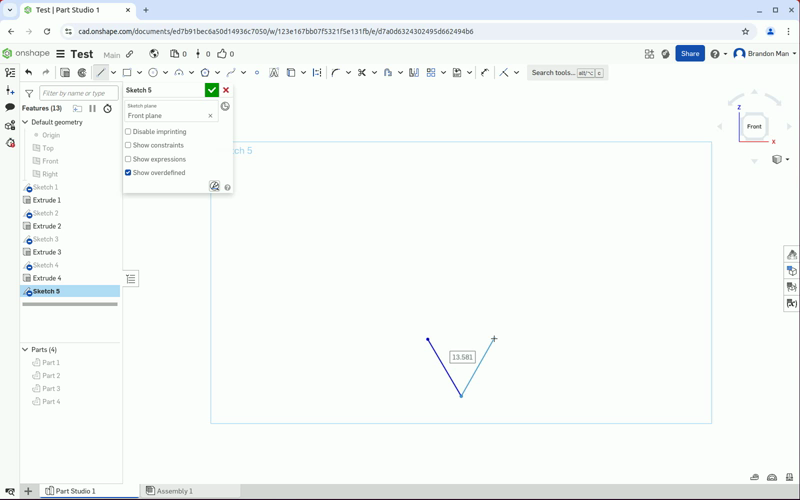
click(494, 338)
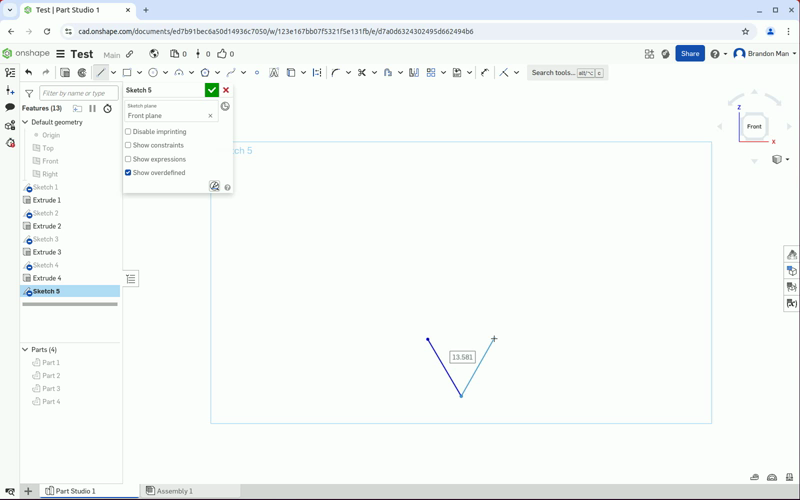
key_up(shift)
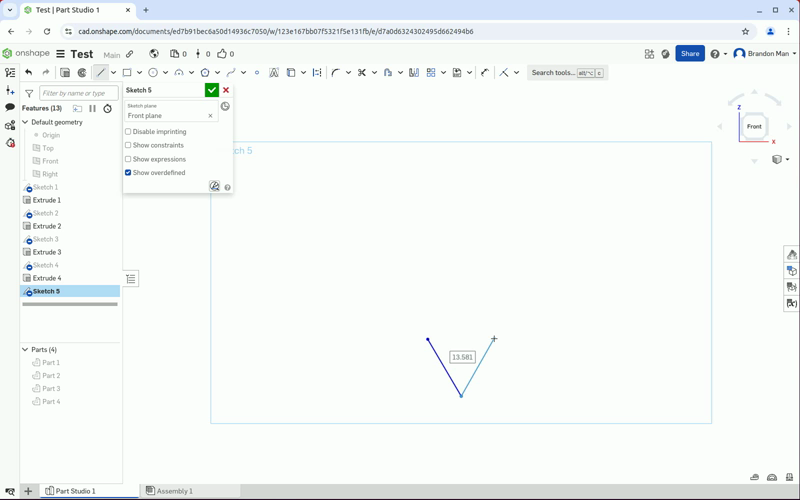
key_down(shift)
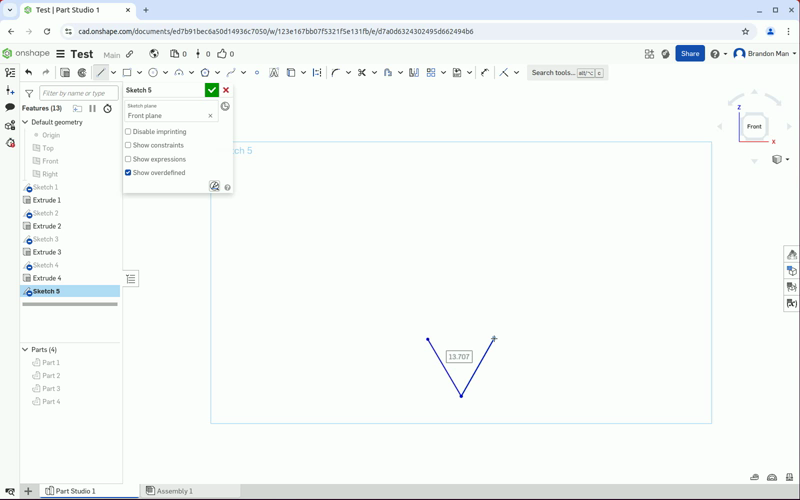
mouse_move(427, 339)
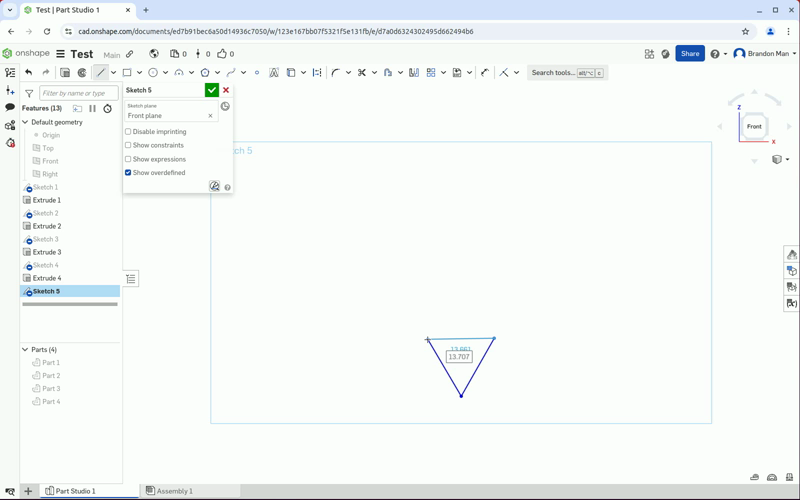
key_up(shift)
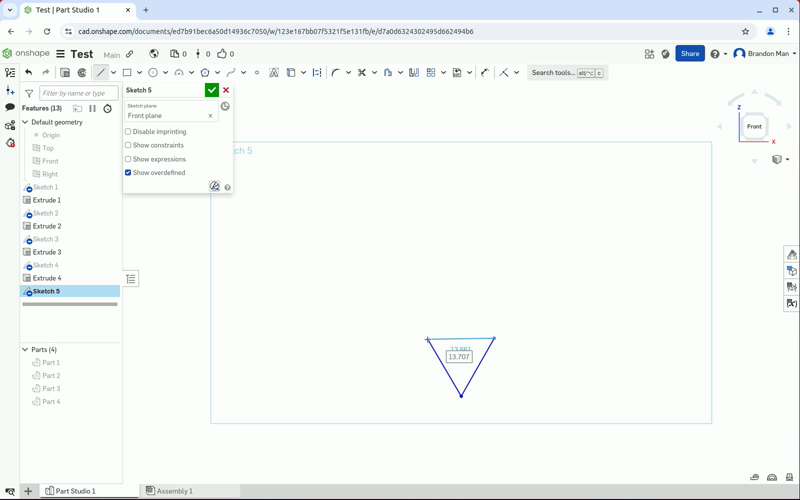
click(427, 339)
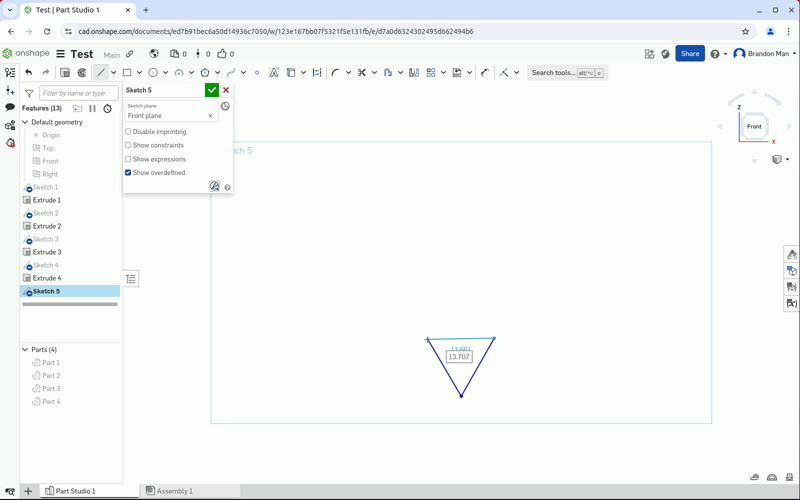
key(esc)
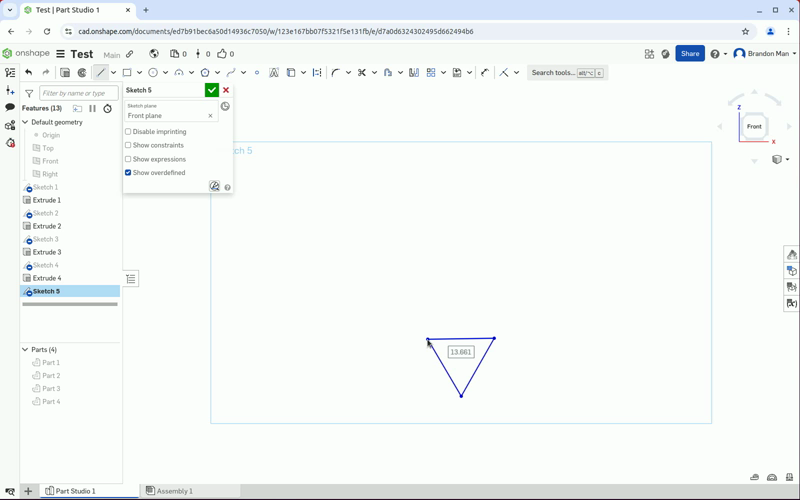
mouse_move(475, 353)
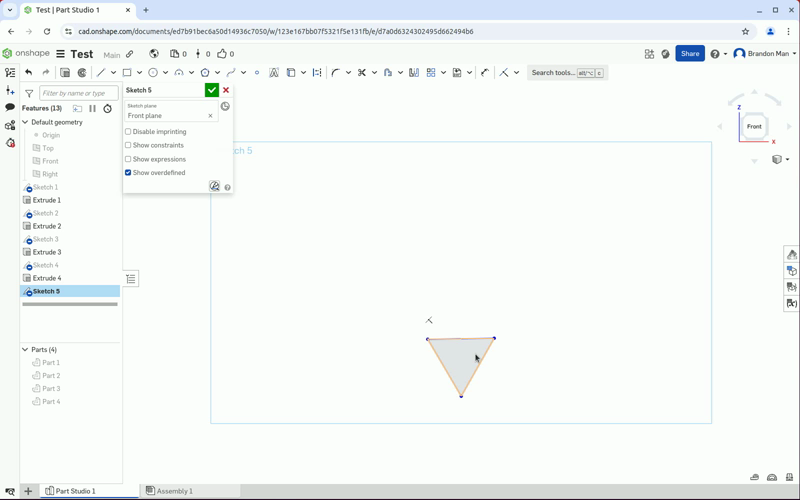
click(475, 353)
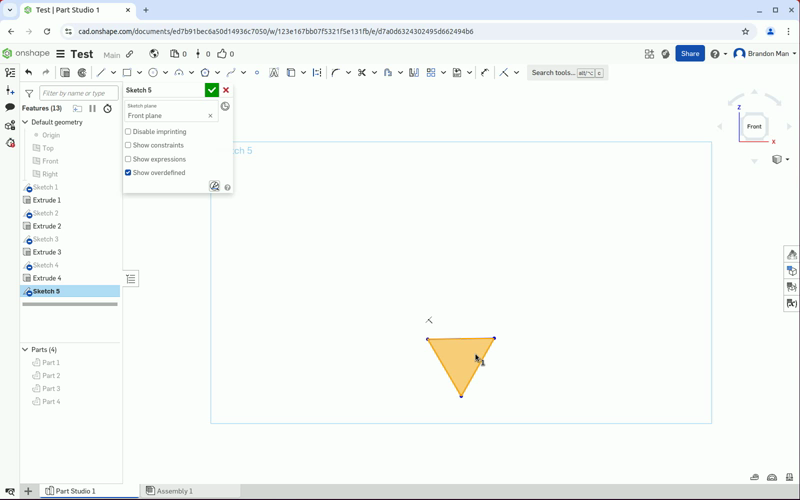
mouse_move(73, 352)
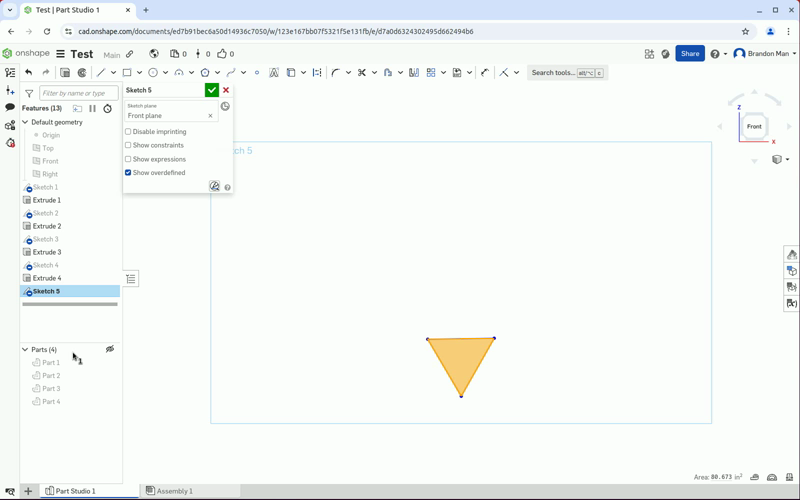
key(shift+y)
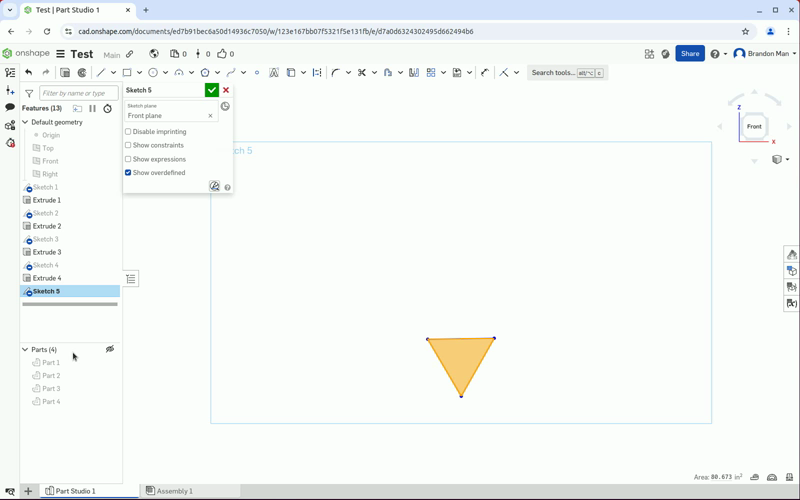
key(shift+e)
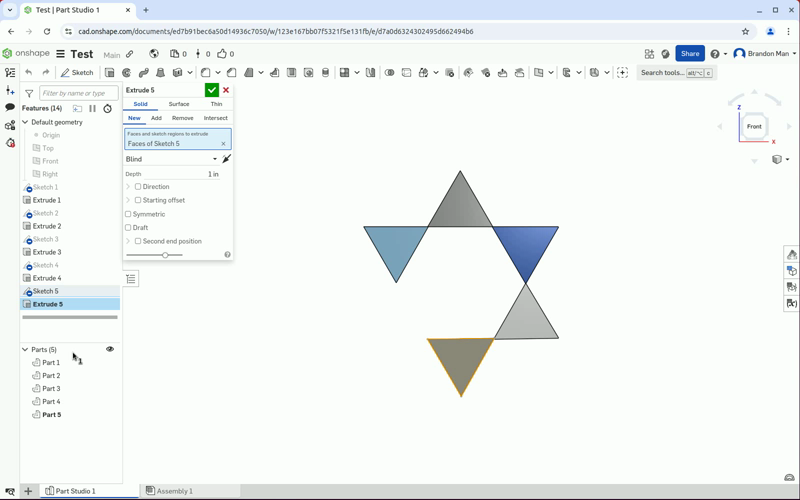
mouse_move(143, 106)
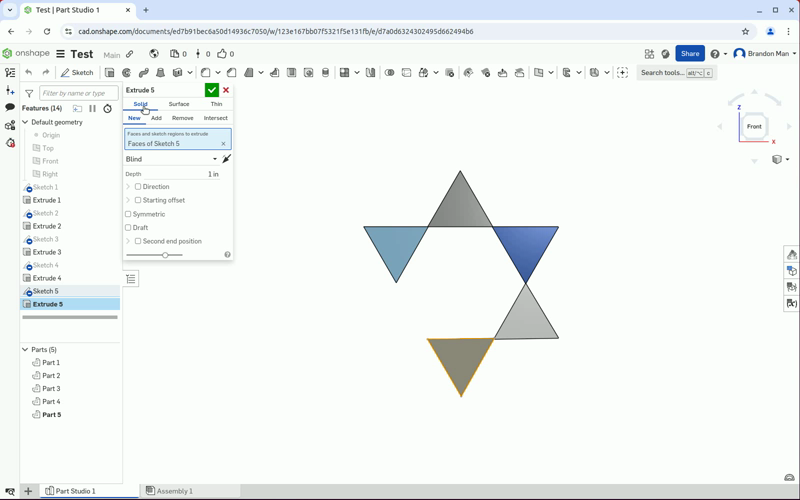
click(143, 106)
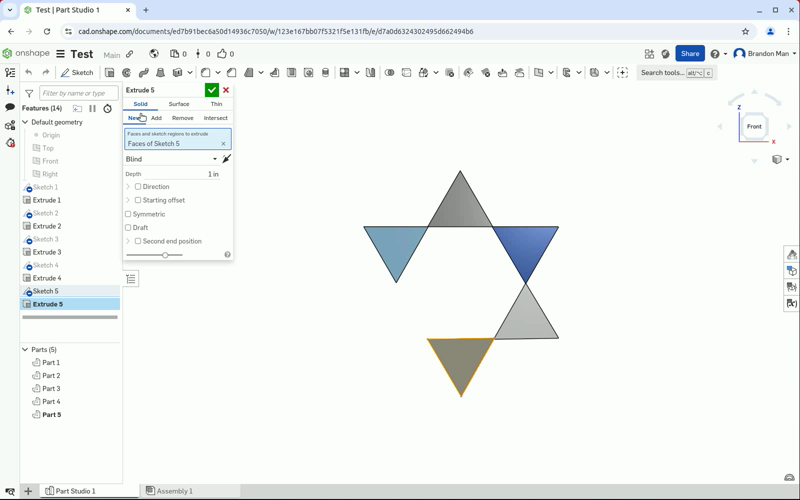
mouse_move(137, 120)
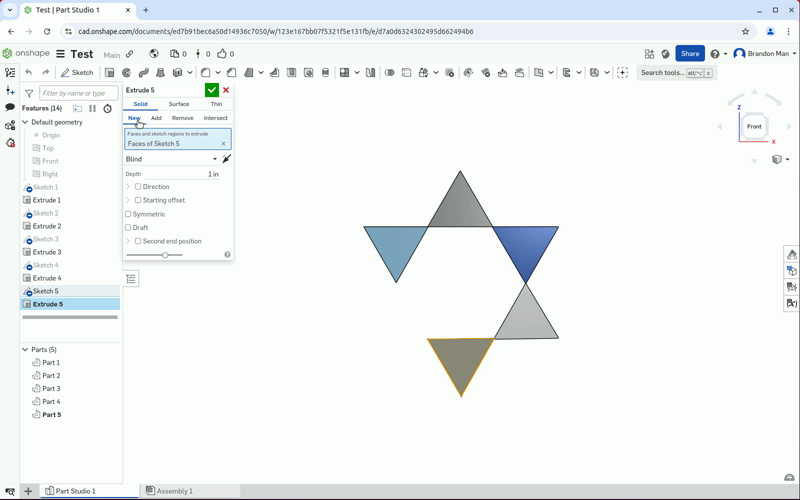
click(137, 120)
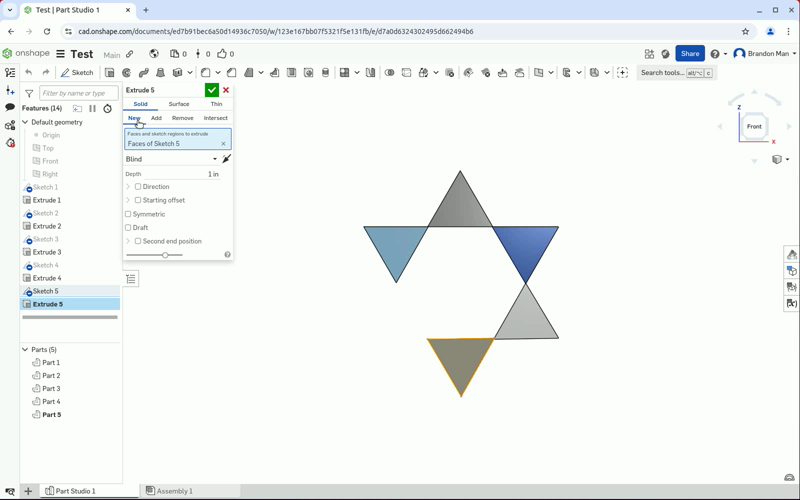
key(tab, 4)
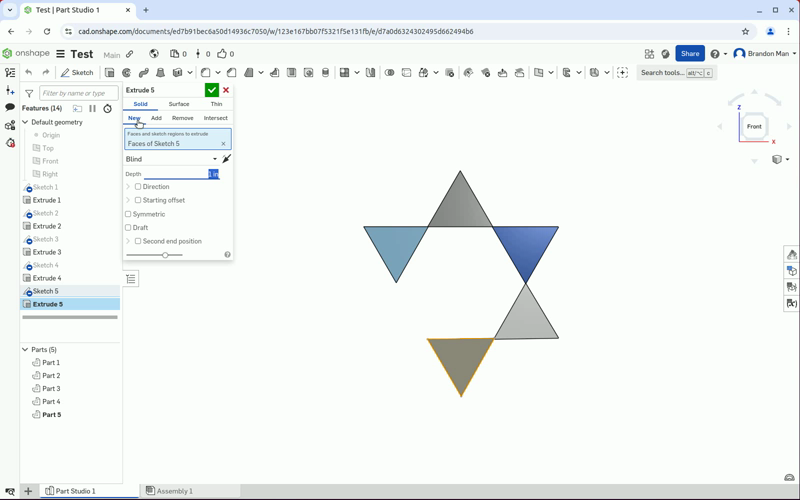
text(2.407)
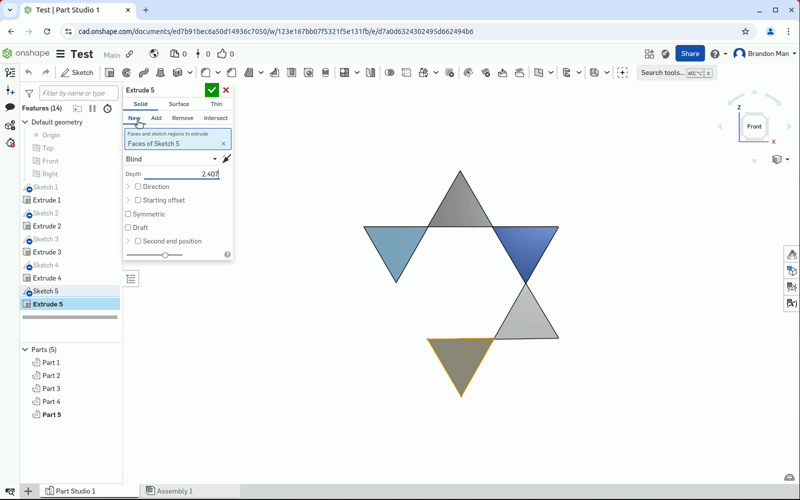
key(enter)
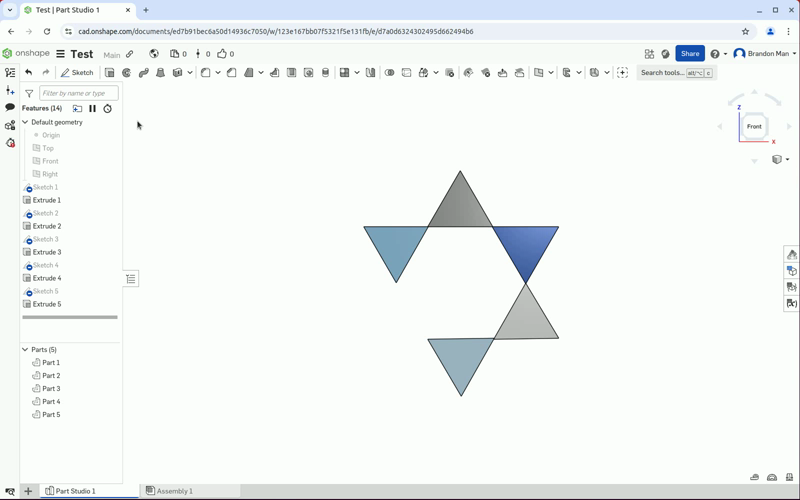
key(shift+h)
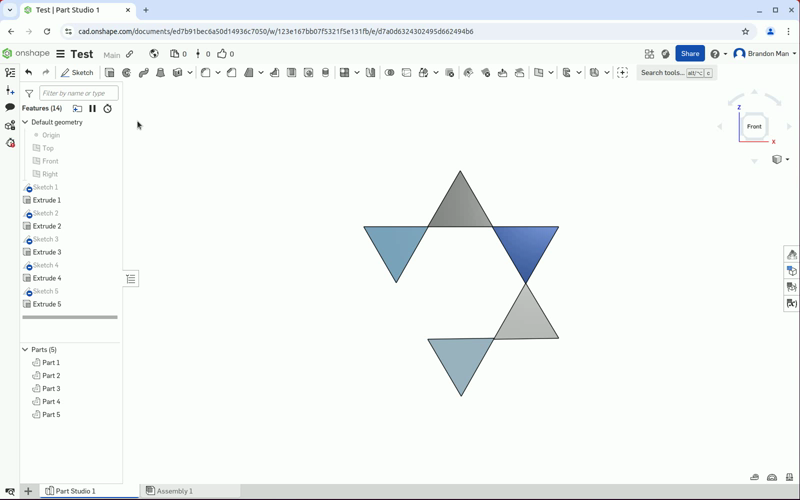
key(shift+h)
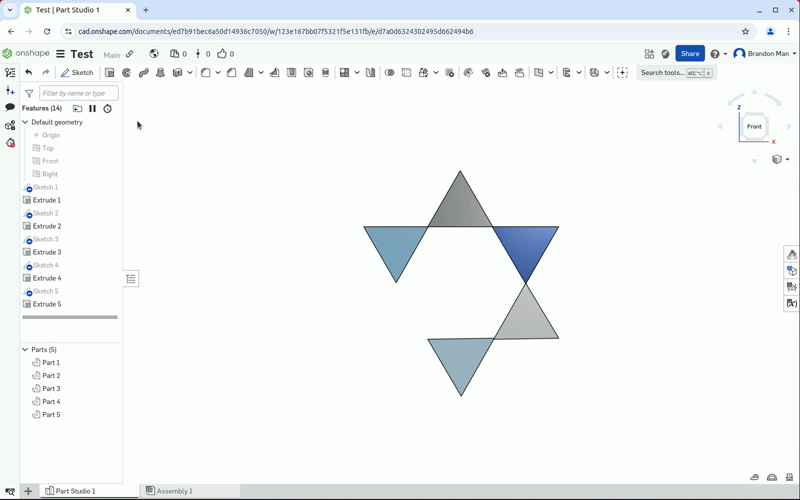
mouse_move(73, 189)
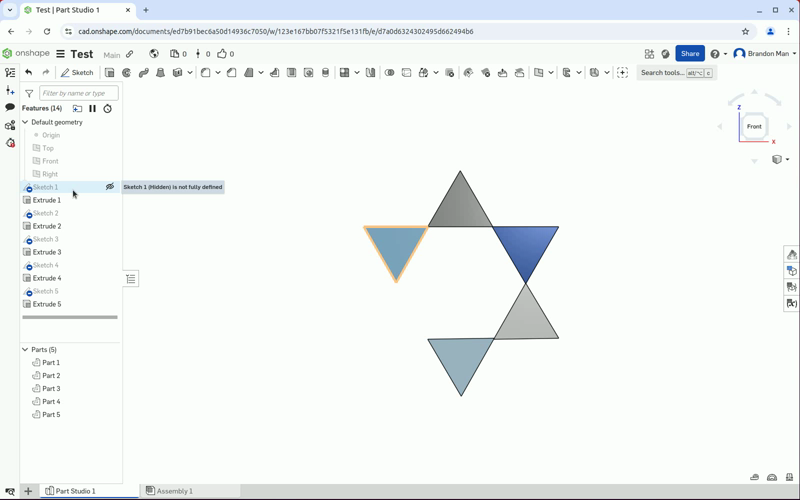
click(73, 189)
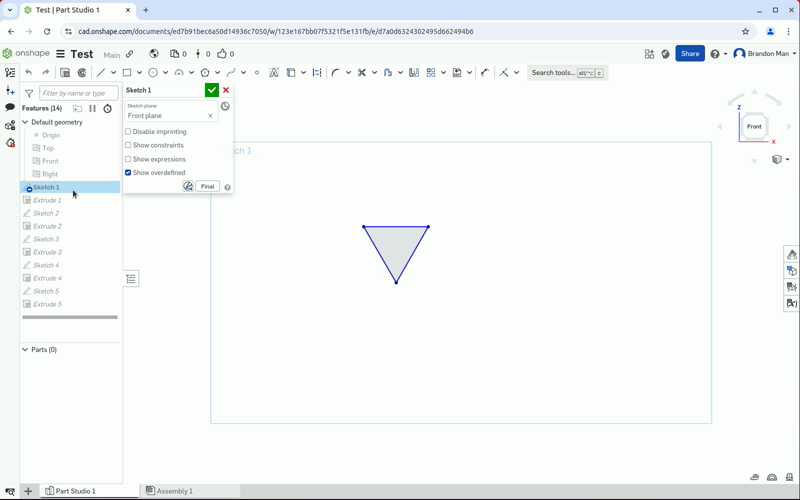
mouse_move(229, 92)
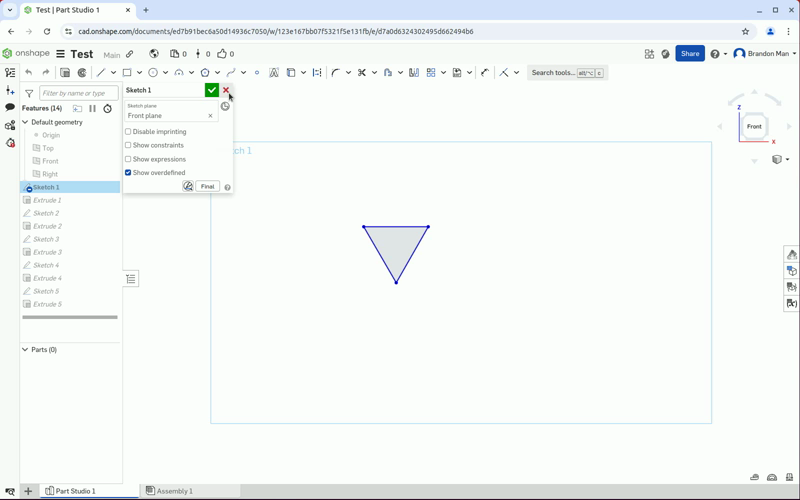
click(229, 92)
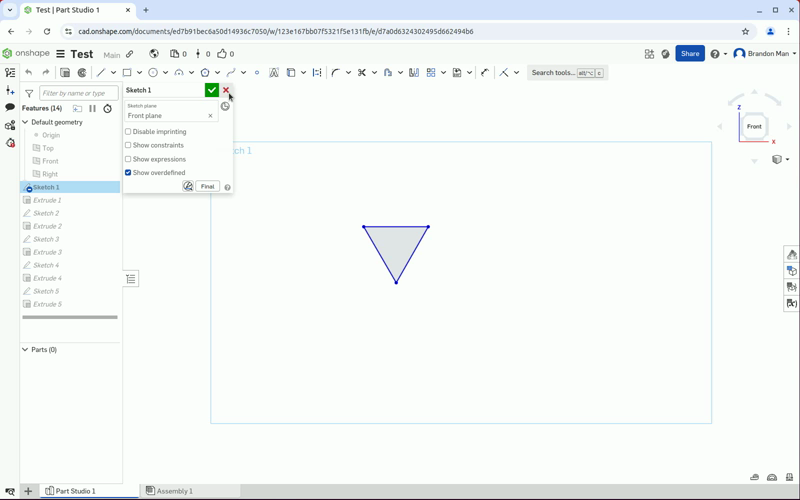
key(shift+s)
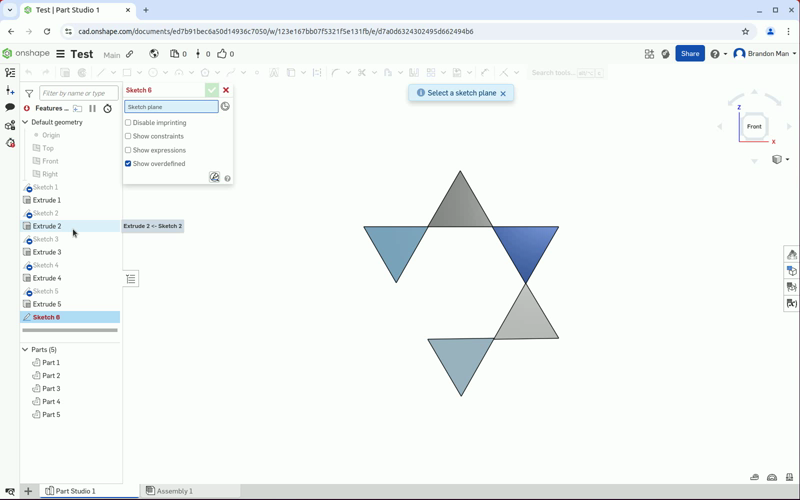
scroll(3)
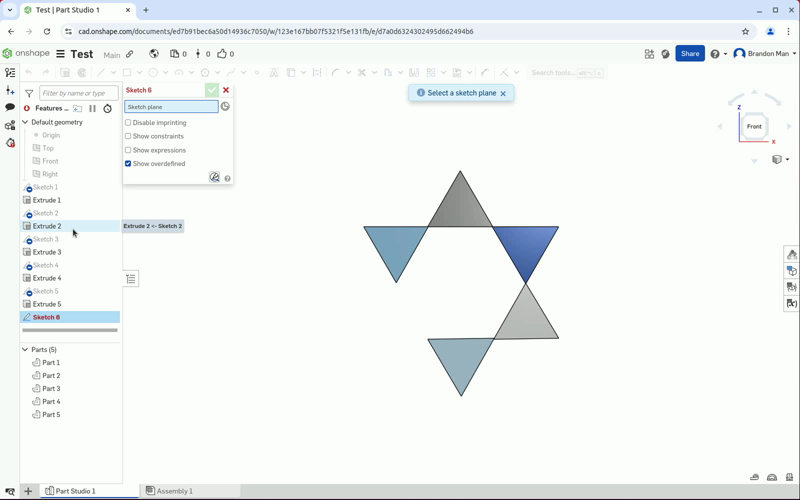
mouse_move(73, 163)
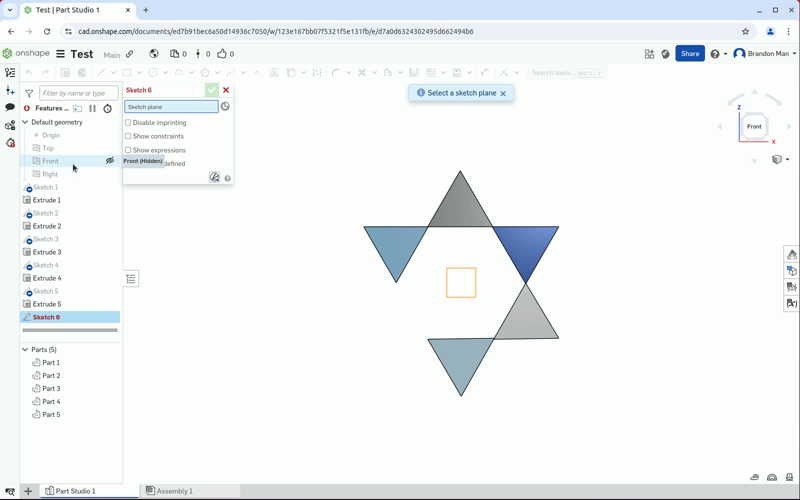
click(73, 163)
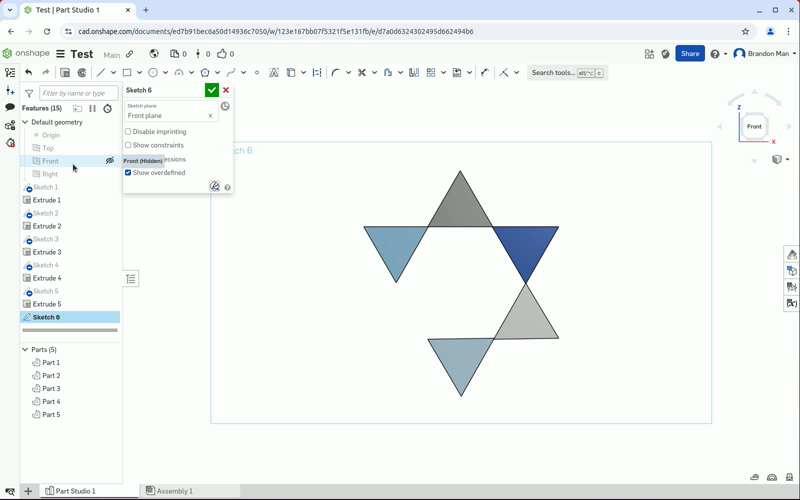
mouse_move(73, 352)
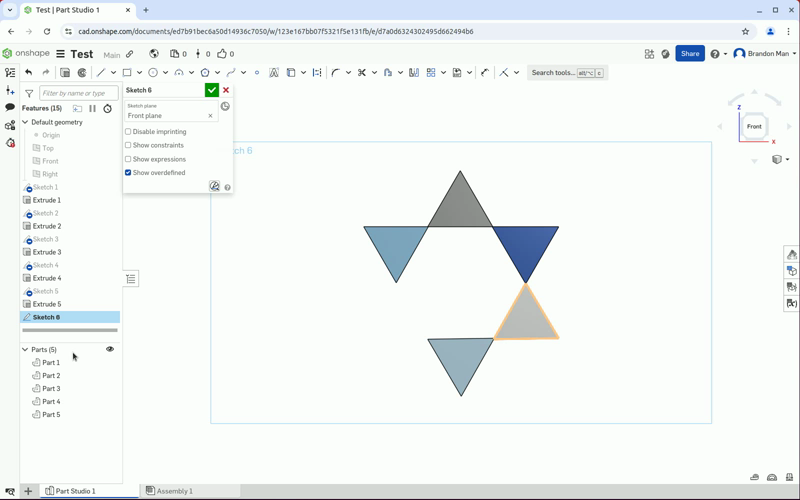
key(y)
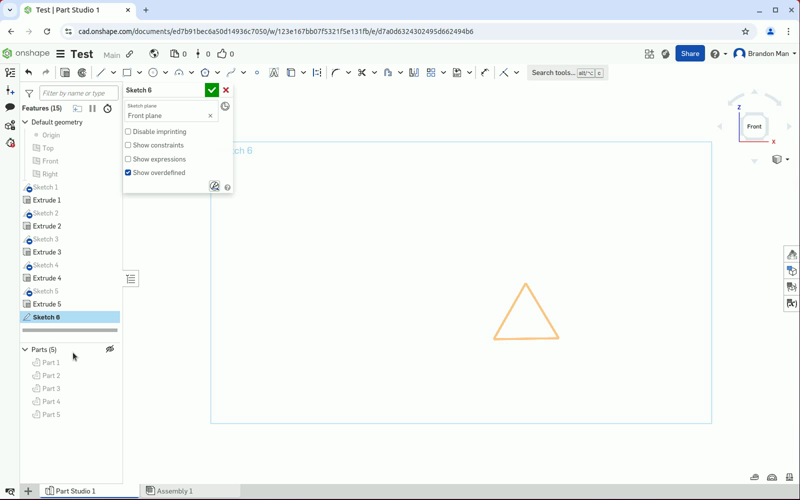
key(l)
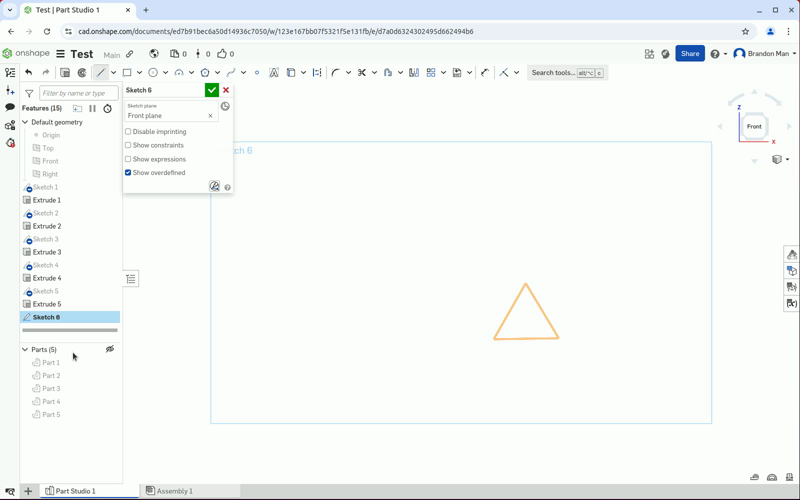
key_down(shift)
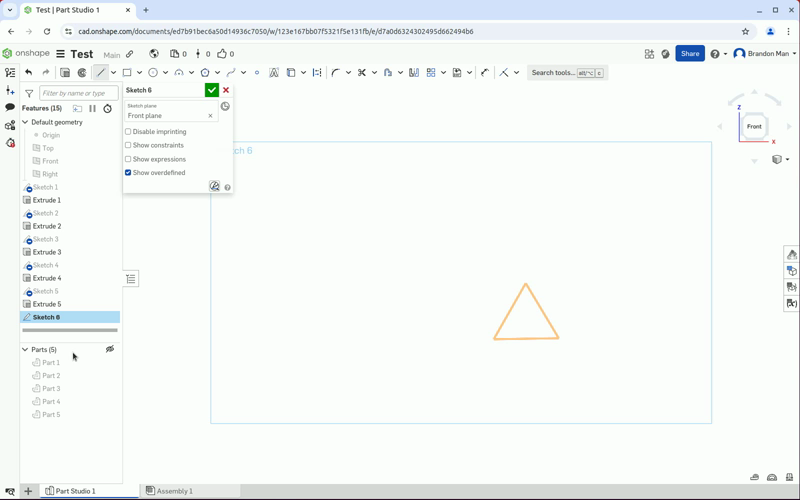
mouse_move(363, 339)
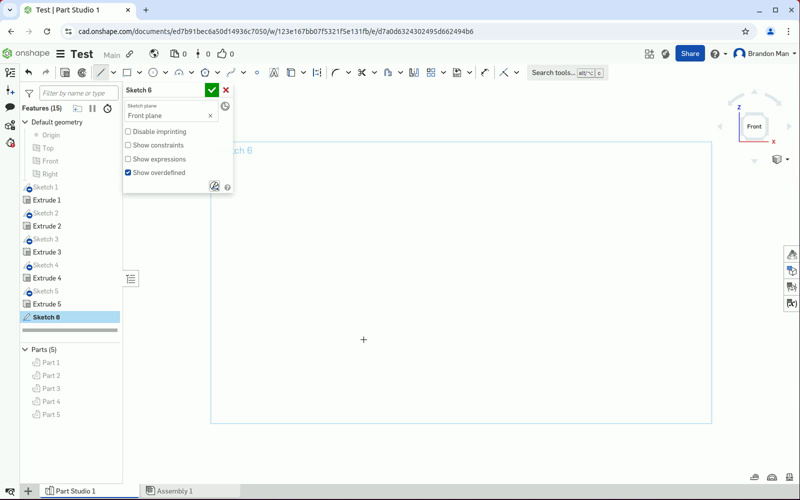
click(363, 339)
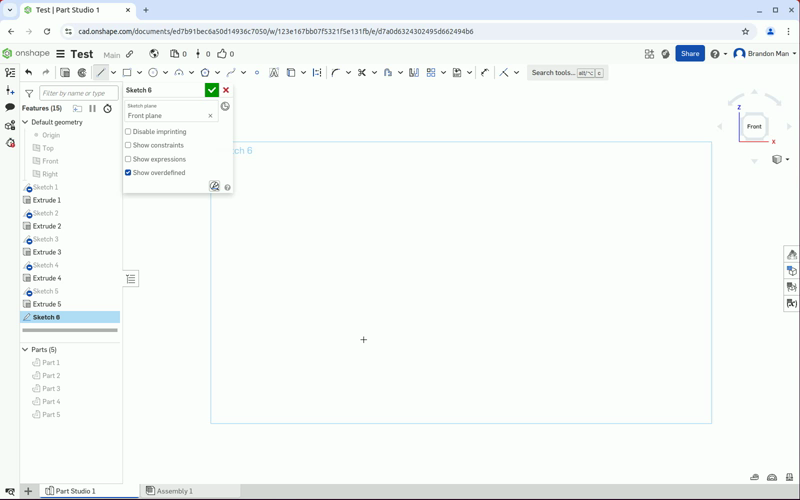
key_up(shift)
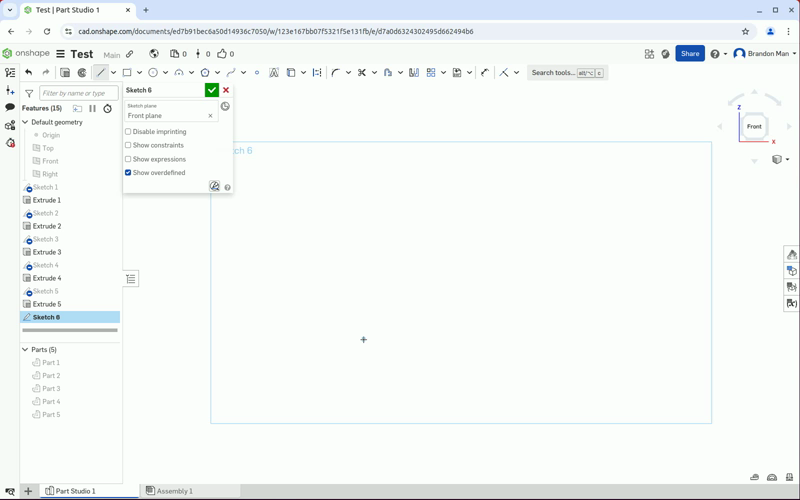
key_down(shift)
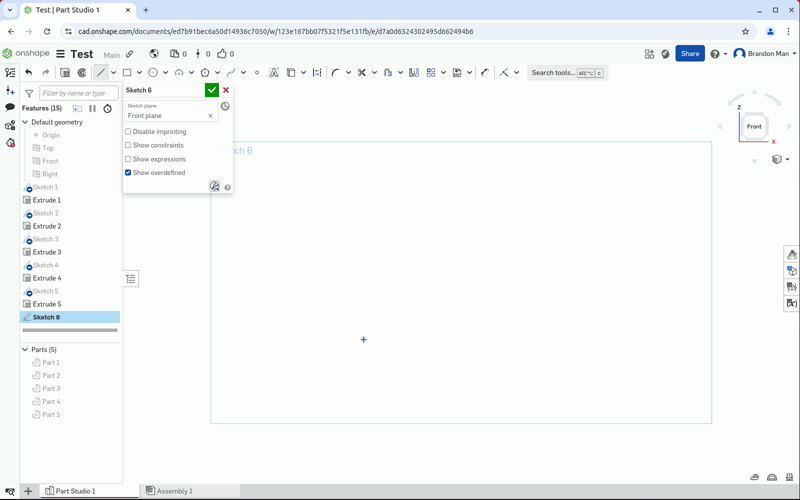
mouse_move(428, 338)
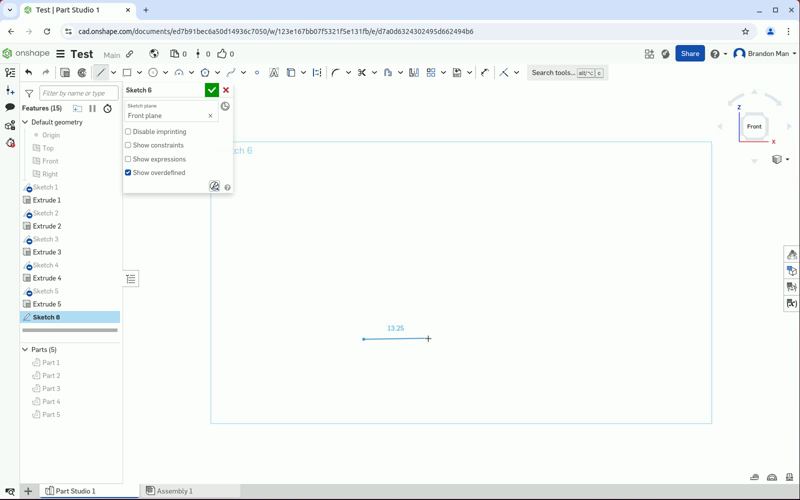
click(428, 338)
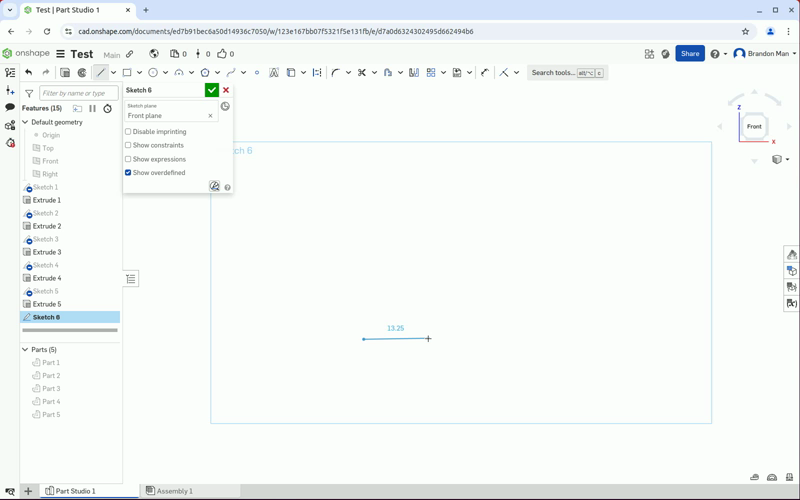
key_up(shift)
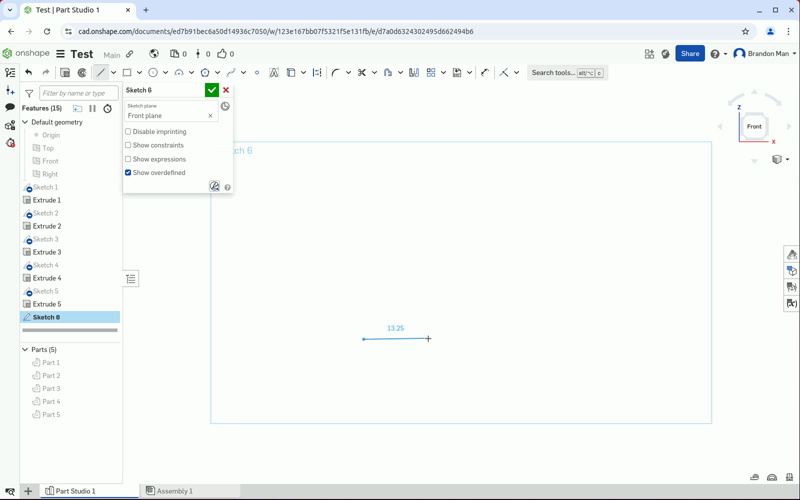
key_down(shift)
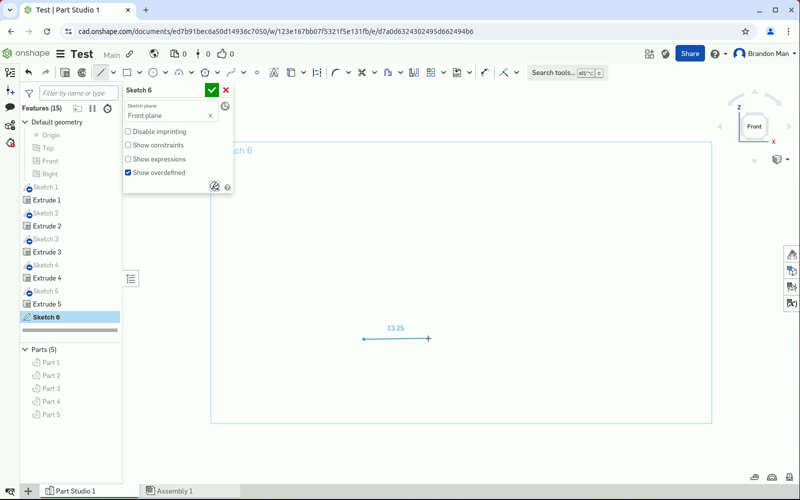
mouse_move(395, 282)
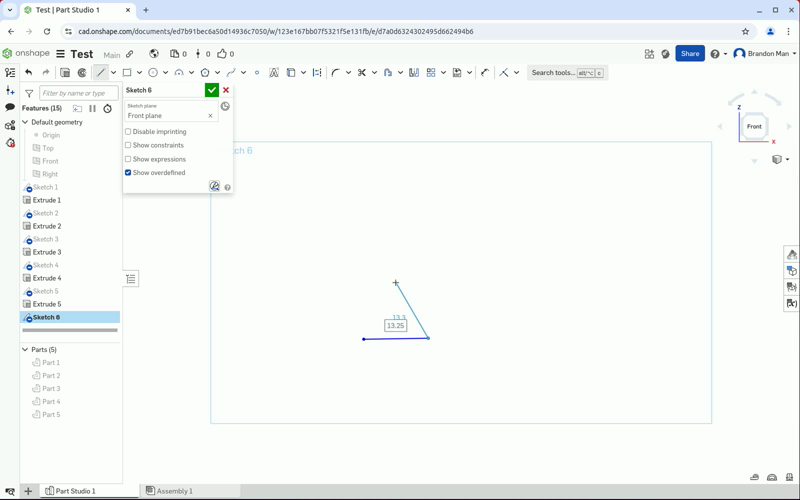
click(395, 282)
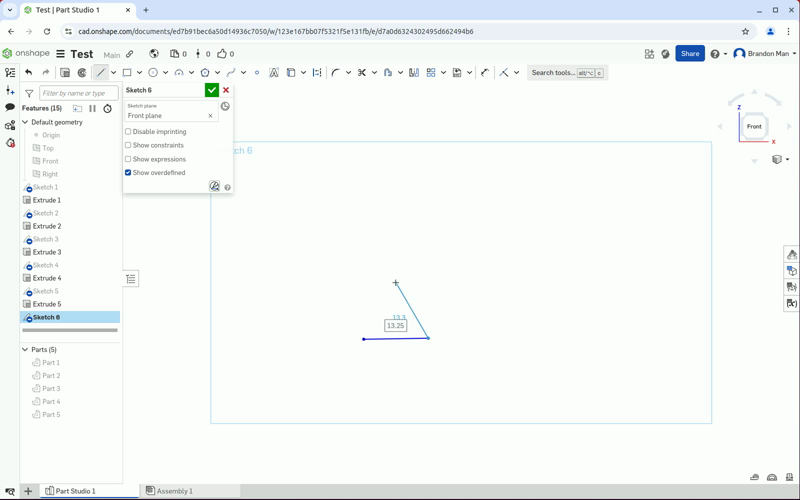
key_up(shift)
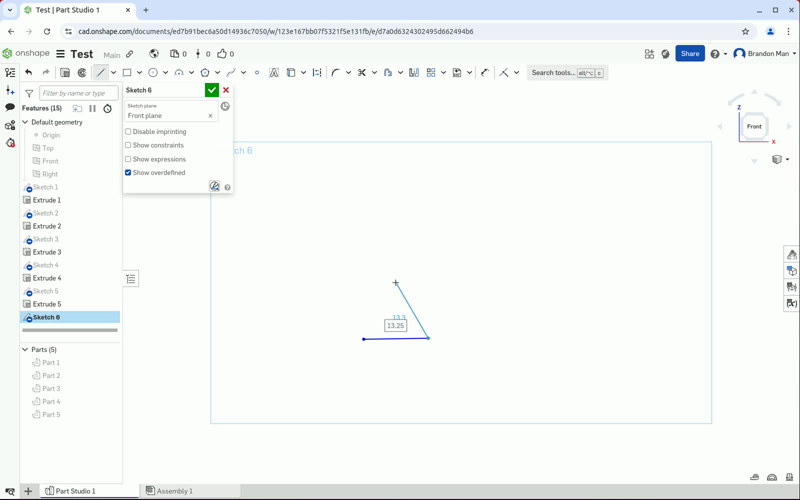
key_down(shift)
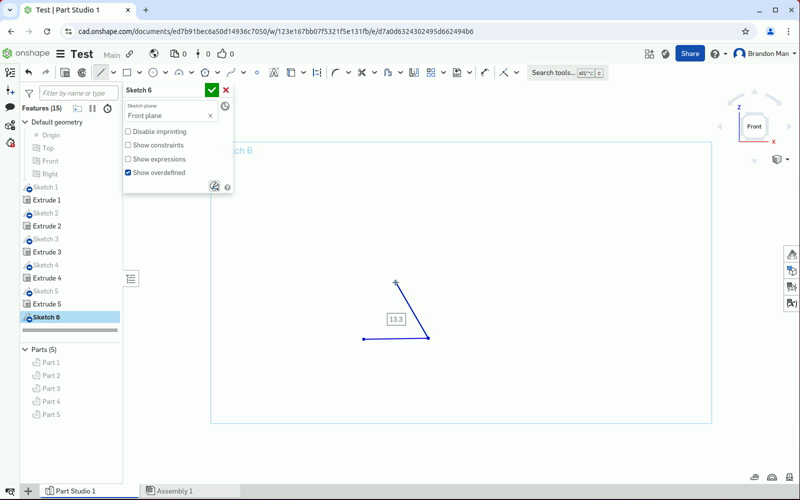
mouse_move(363, 339)
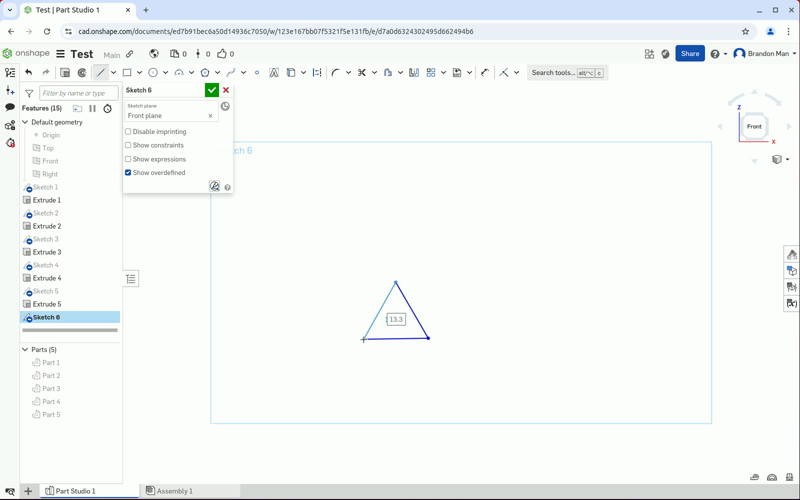
key_up(shift)
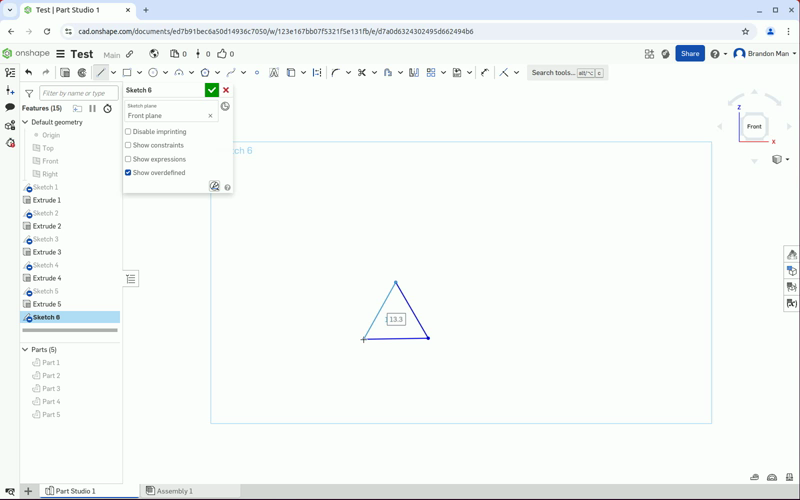
click(363, 339)
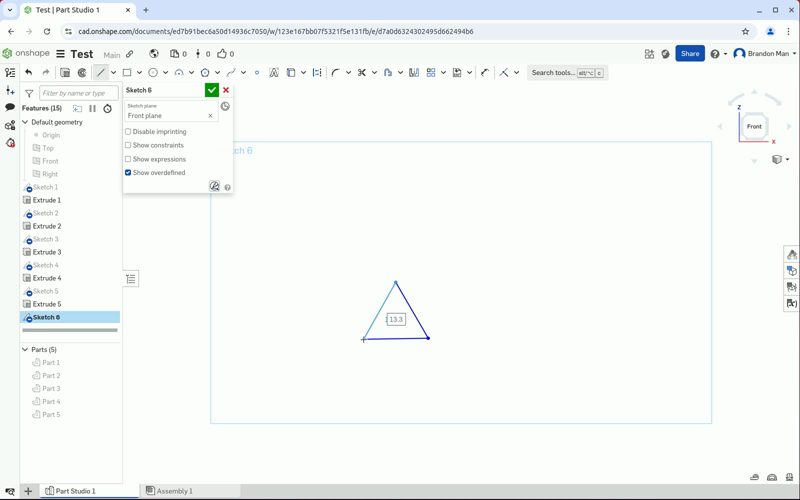
key(esc)
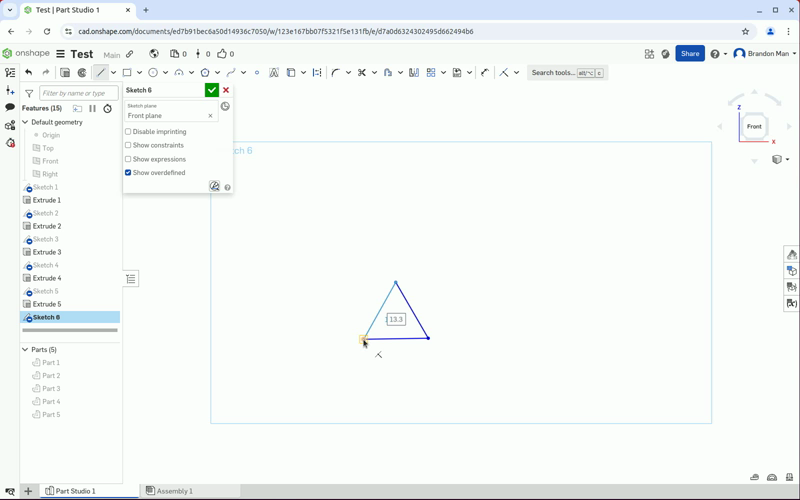
mouse_move(401, 317)
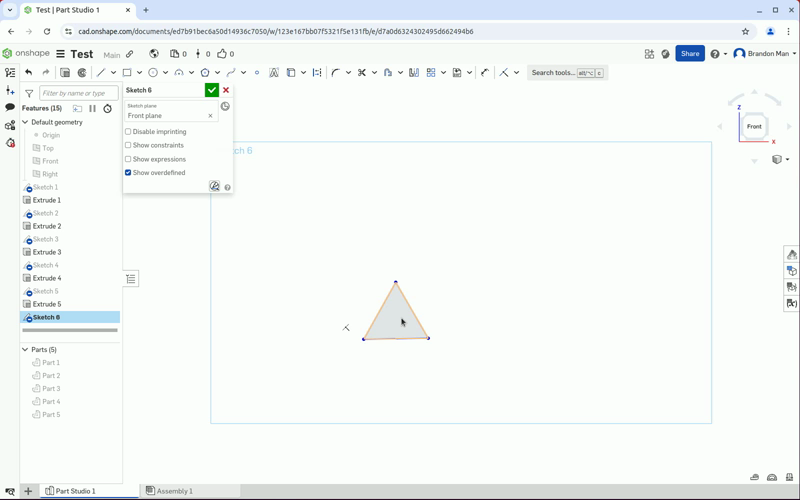
click(401, 317)
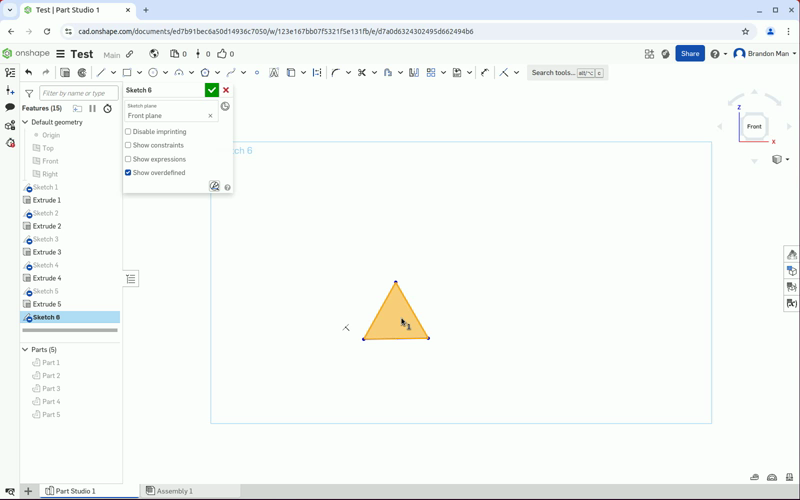
mouse_move(73, 352)
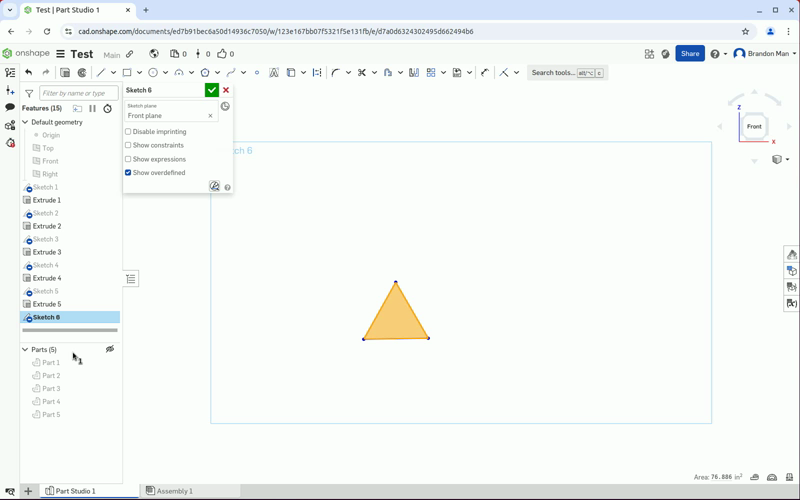
key(shift+y)
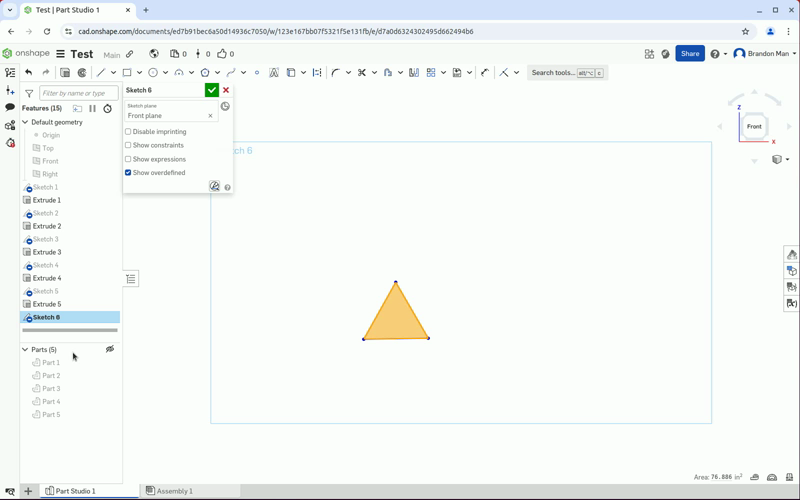
key(shift+e)
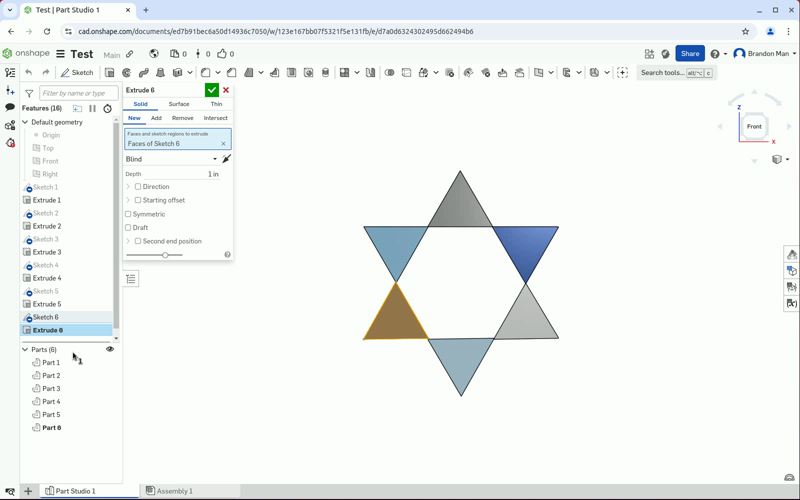
mouse_move(143, 106)
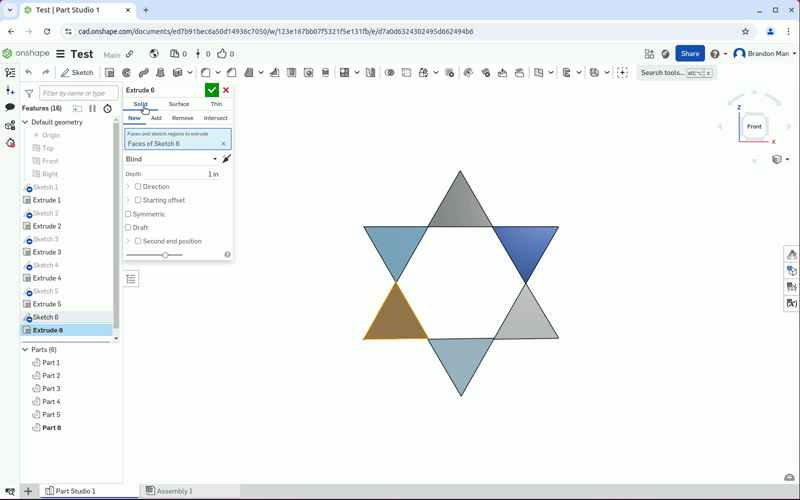
click(143, 106)
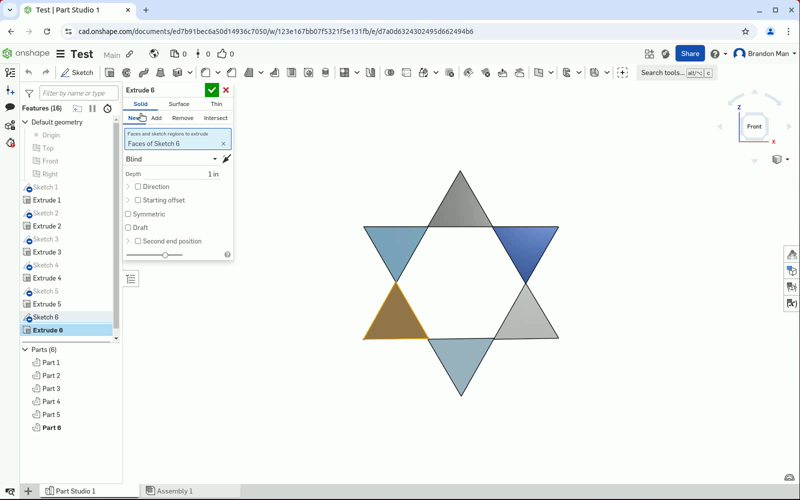
mouse_move(137, 120)
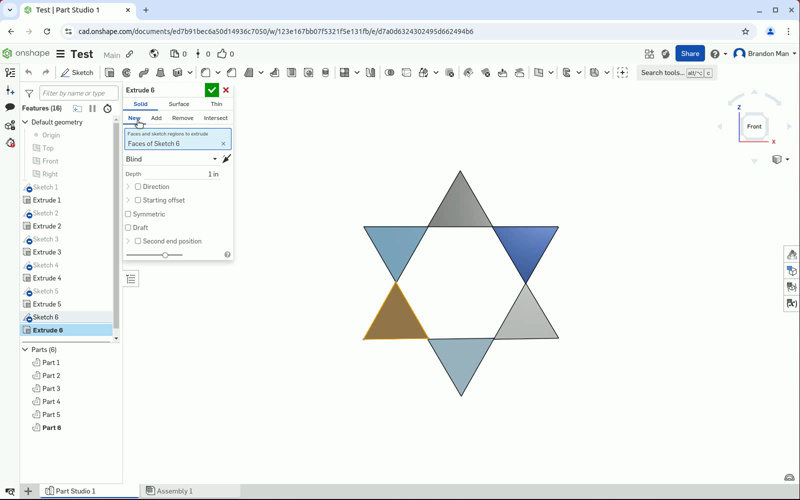
click(137, 120)
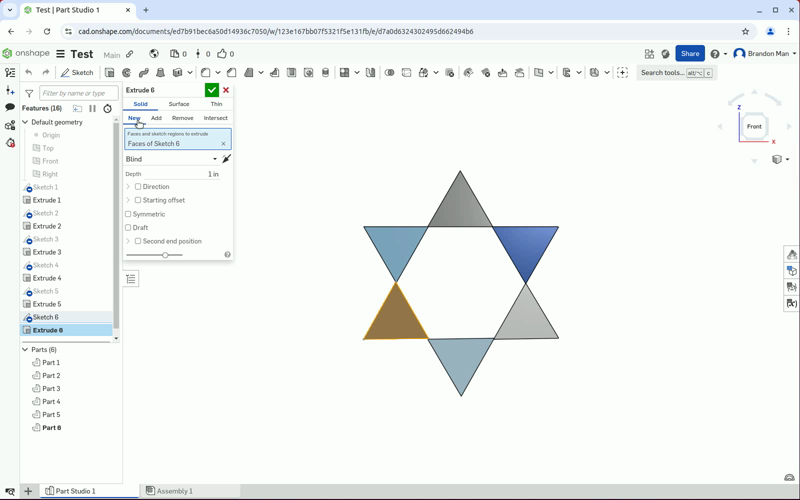
key(tab, 4)
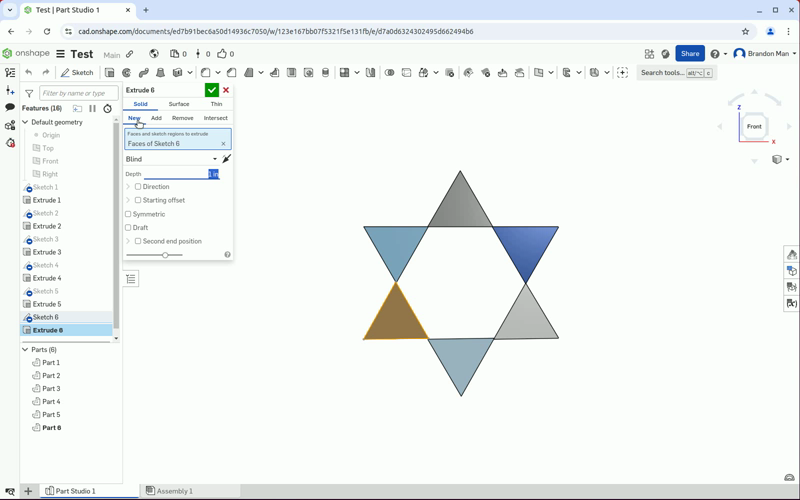
text(2.407)
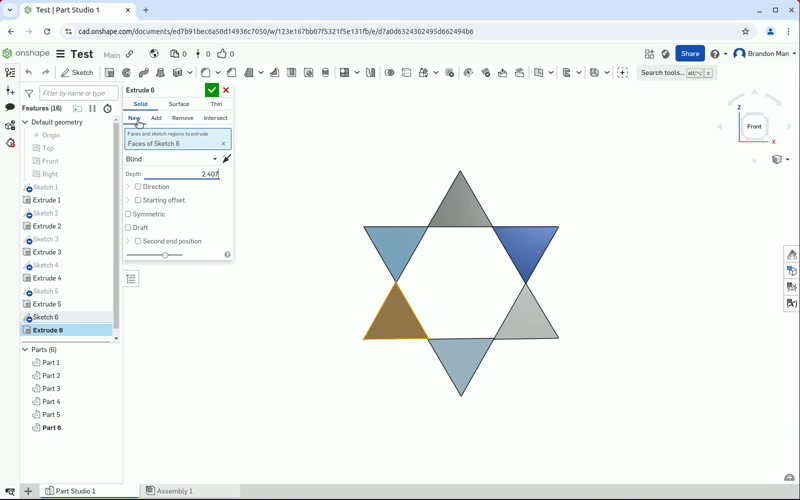
key(enter)
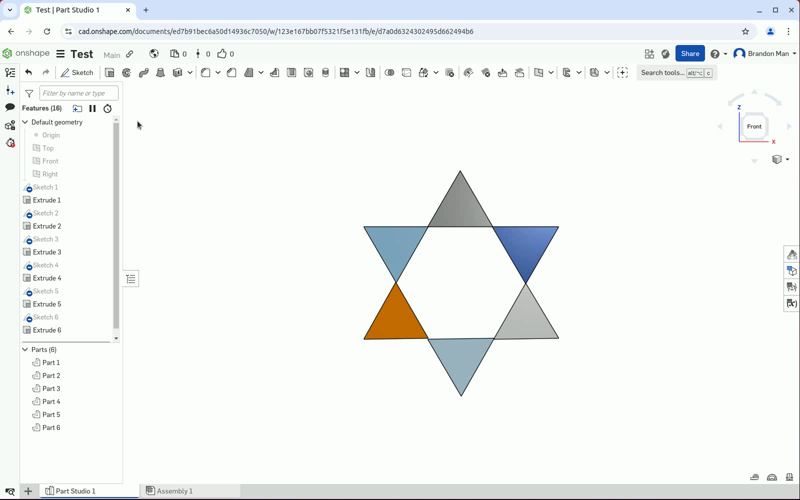
key(shift+h)
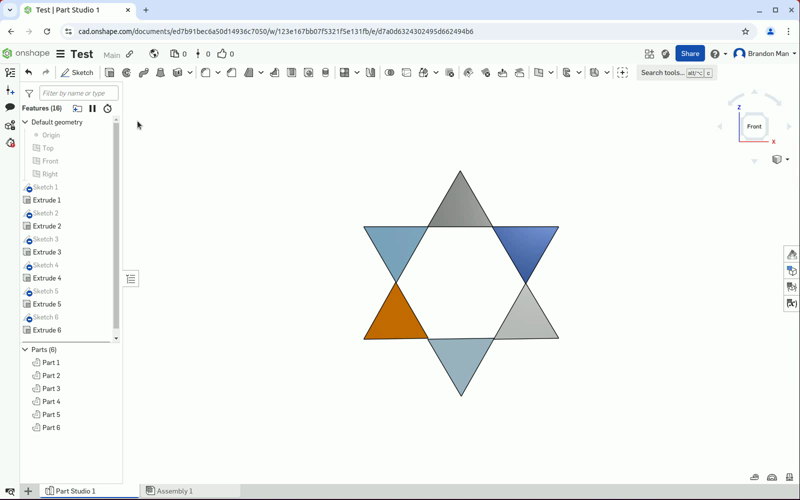
key(shift+h)
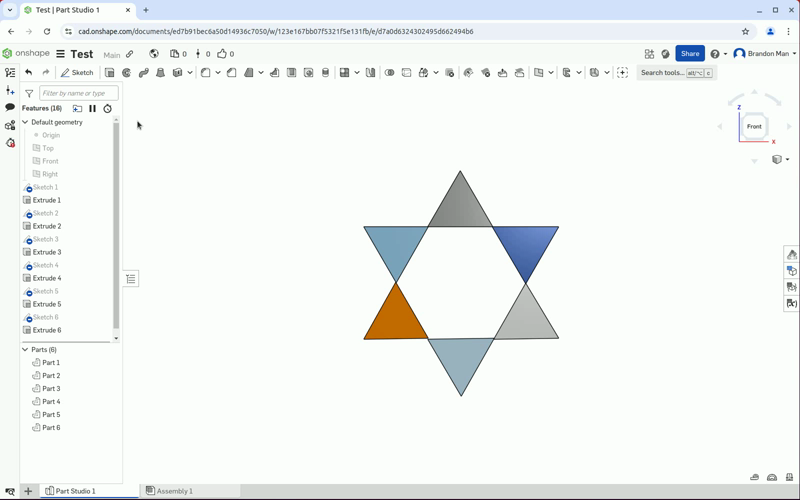
mouse_move(69, 189)
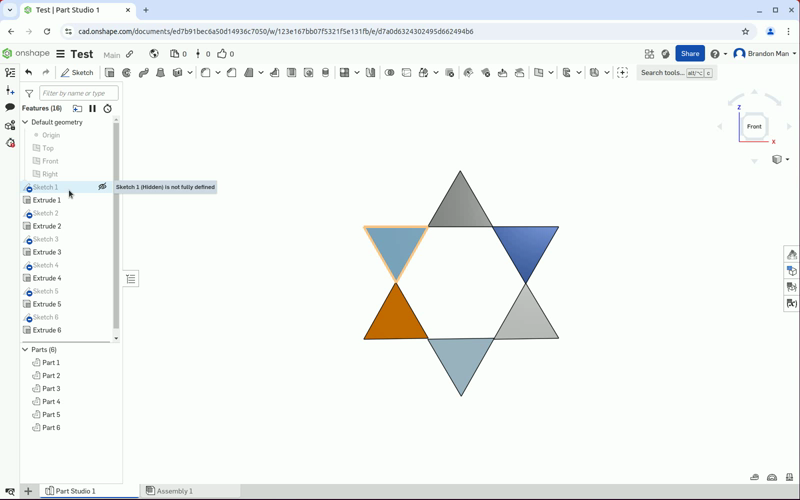
click(69, 189)
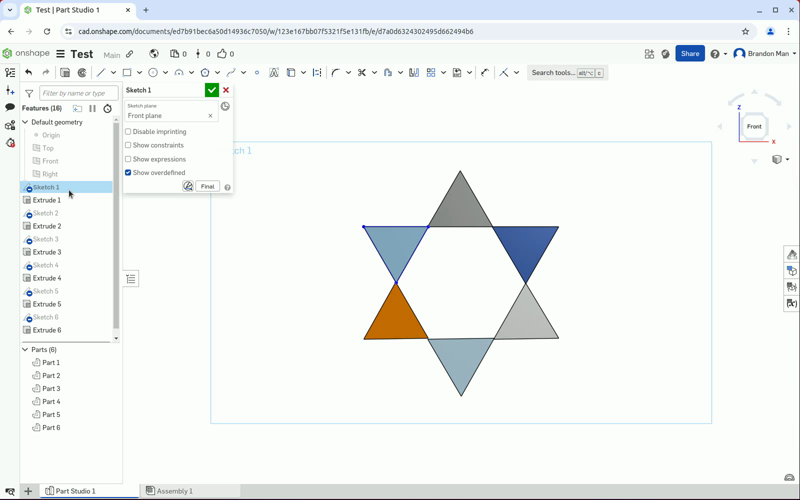
mouse_move(229, 92)
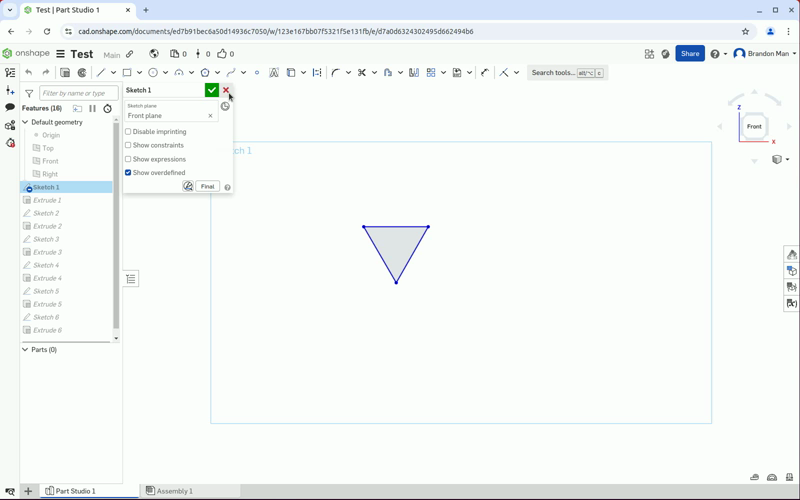
click(229, 92)
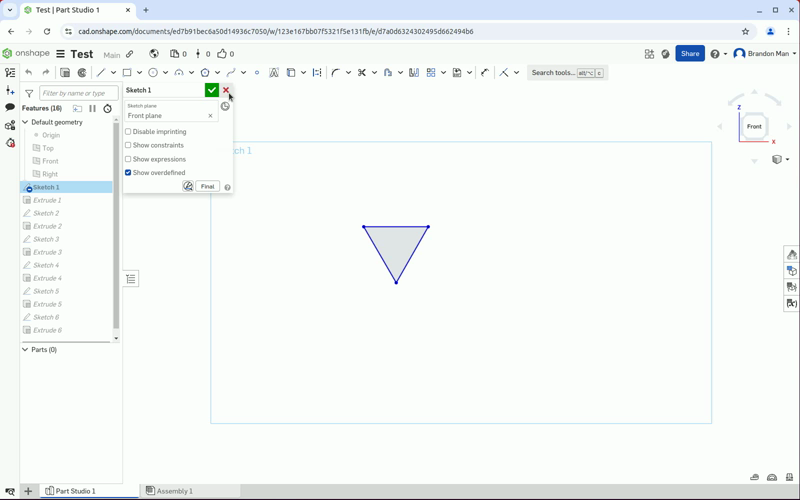
key(shift+s)
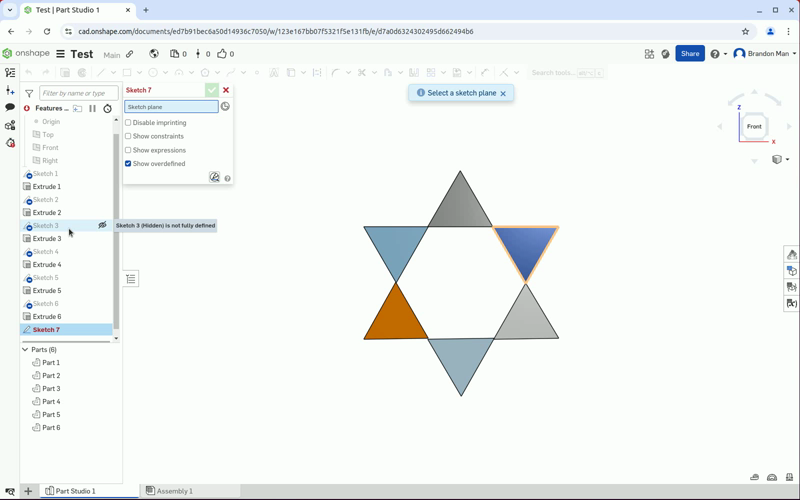
scroll(3)
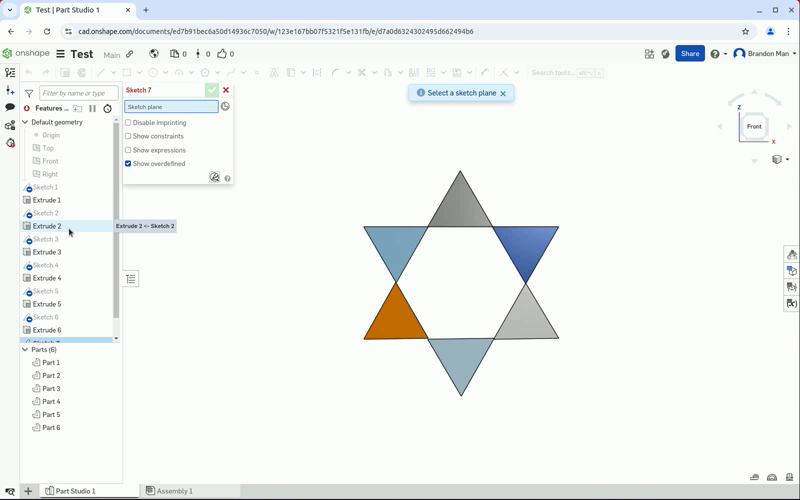
mouse_move(69, 163)
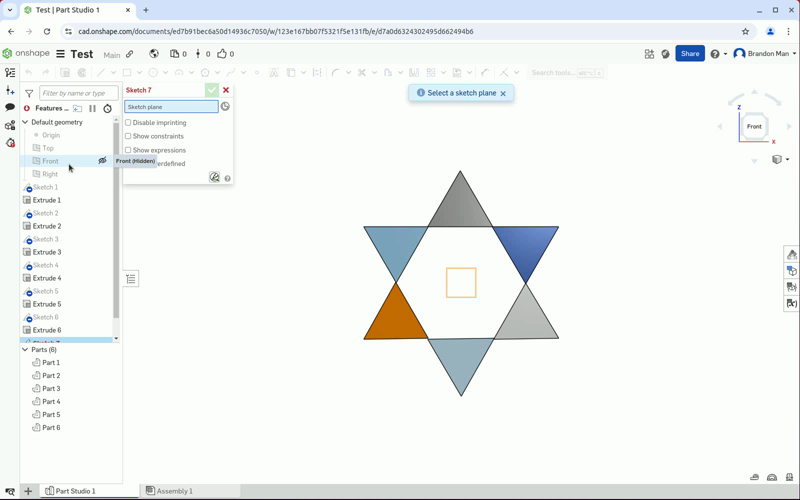
click(69, 163)
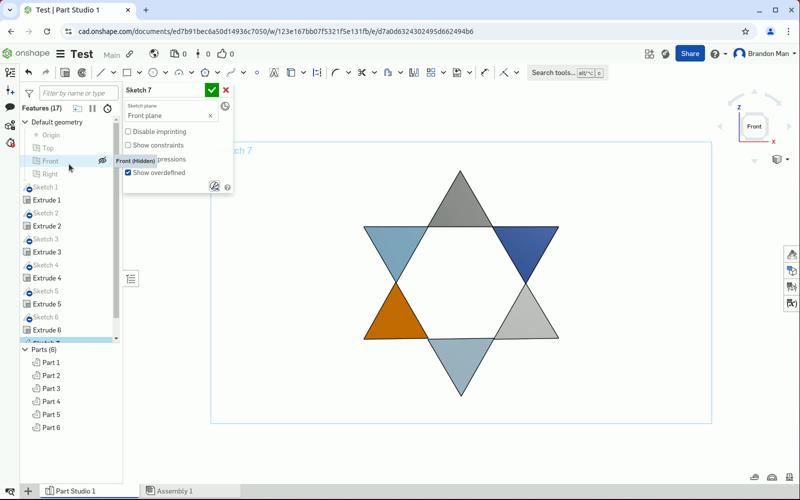
mouse_move(73, 352)
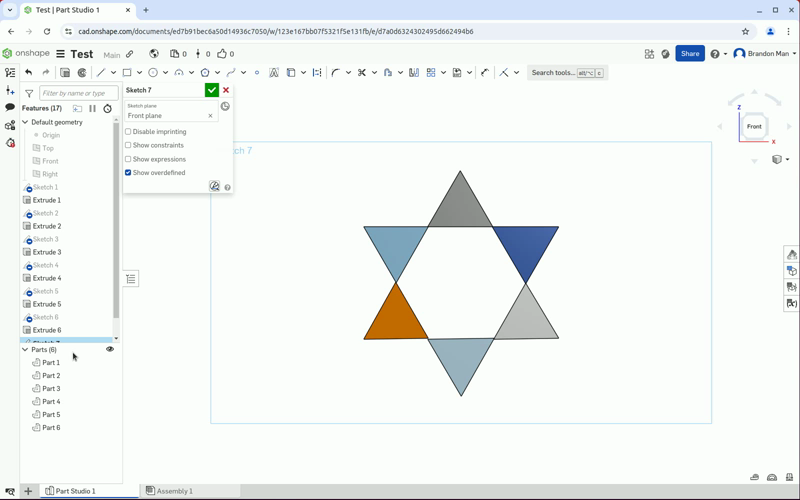
key(y)
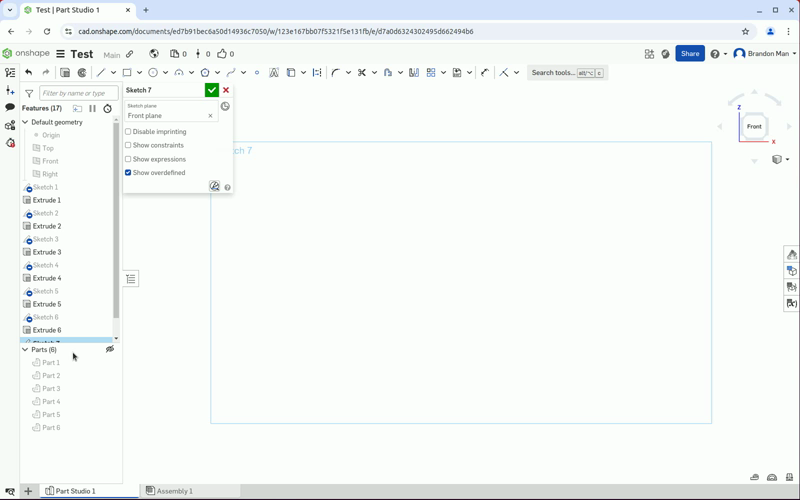
key(l)
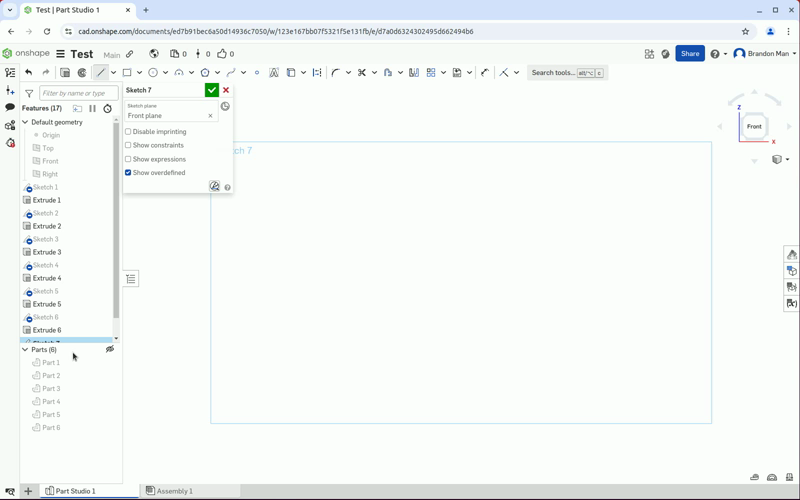
key_down(shift)
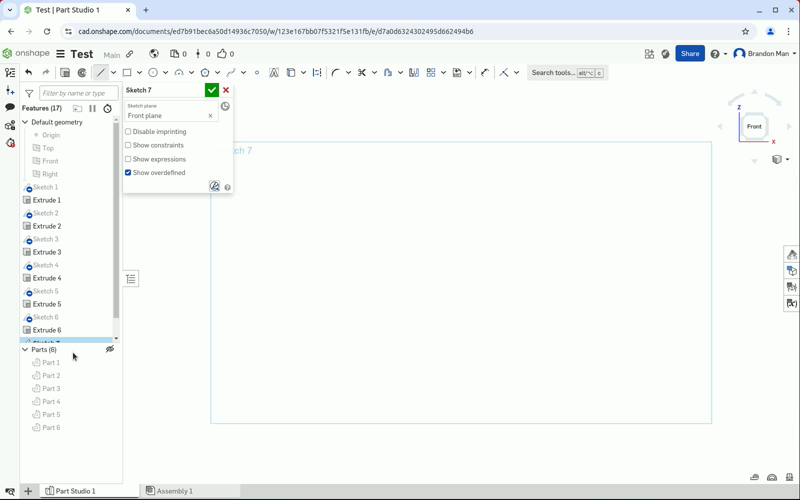
mouse_move(396, 282)
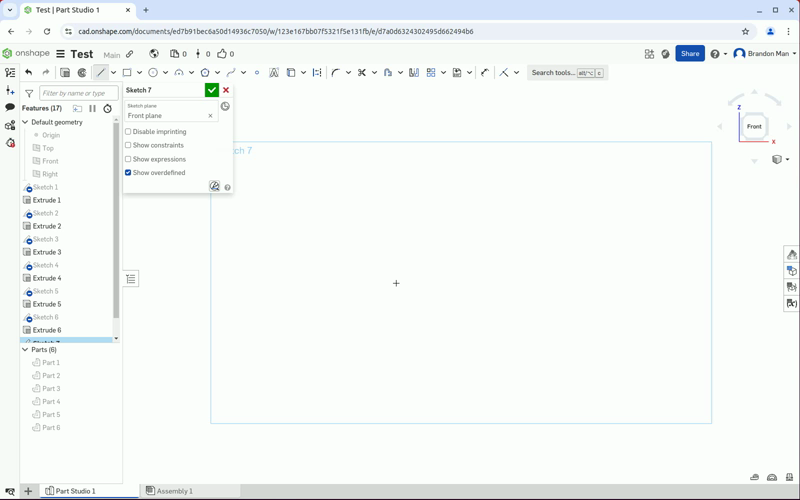
click(396, 282)
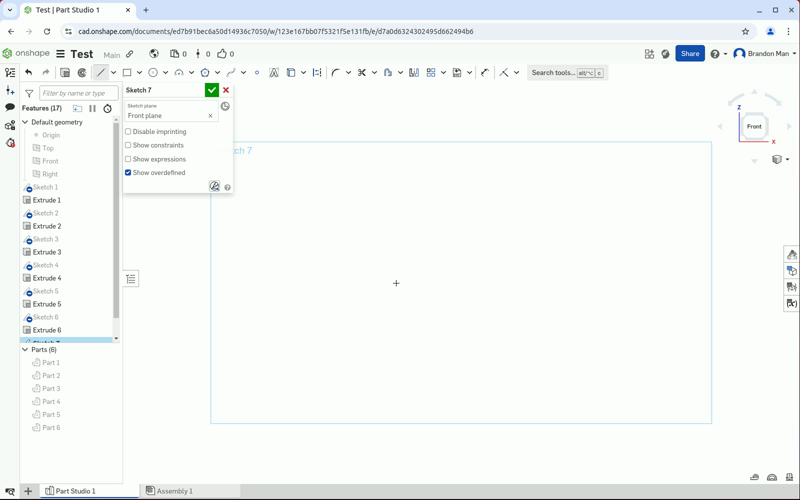
key_up(shift)
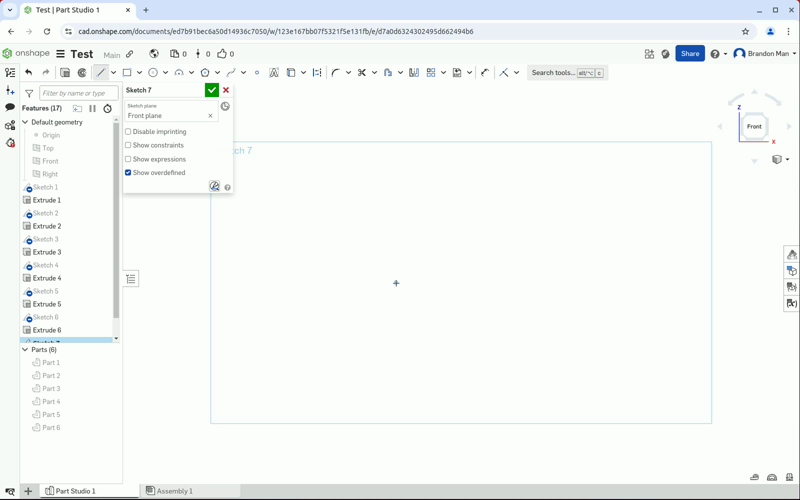
key_down(shift)
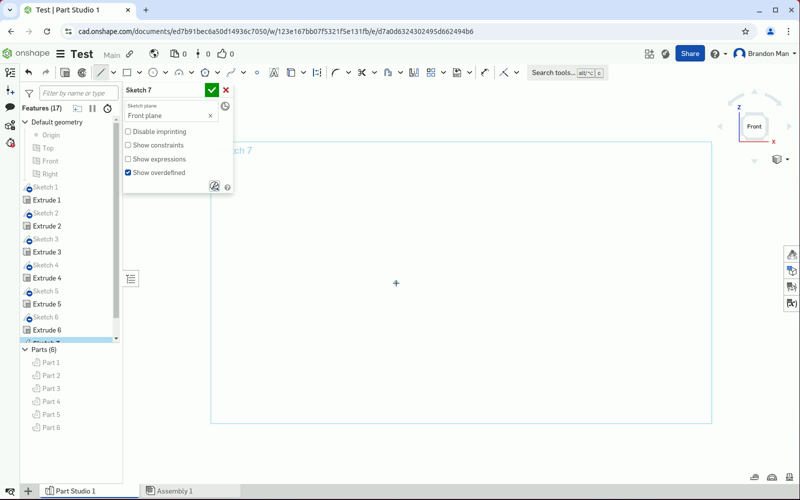
mouse_move(429, 339)
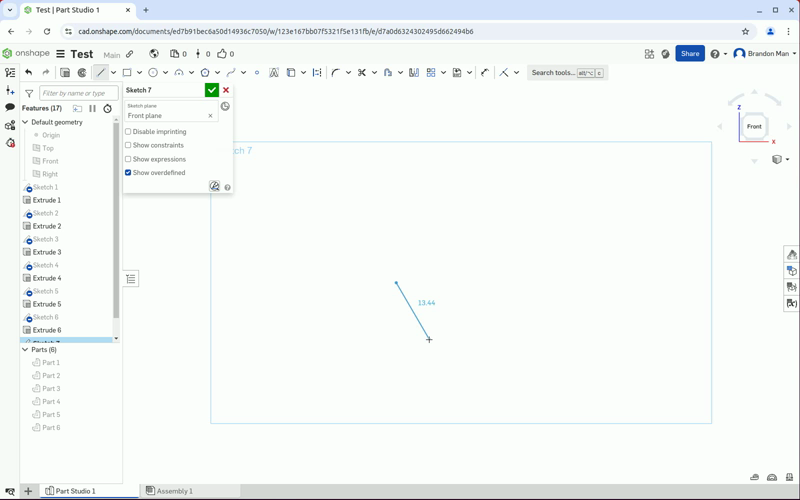
click(429, 339)
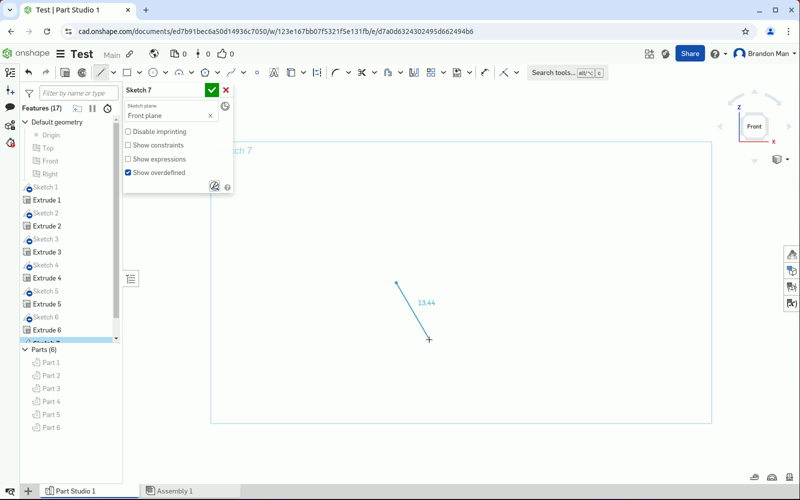
key_up(shift)
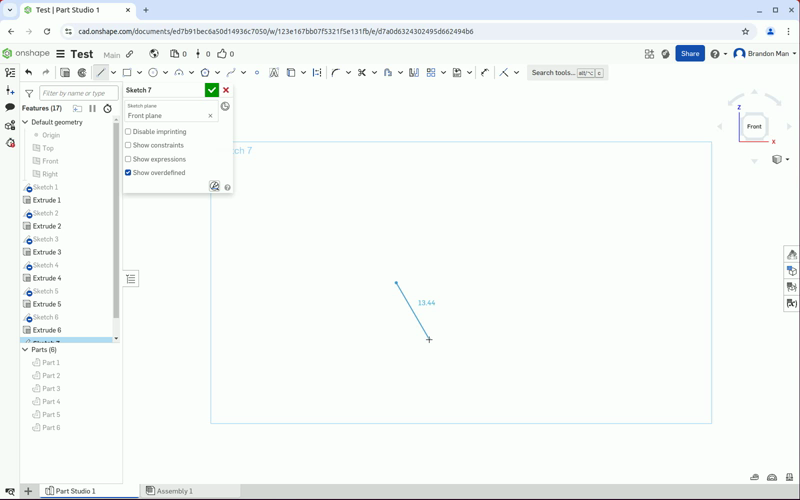
key_down(shift)
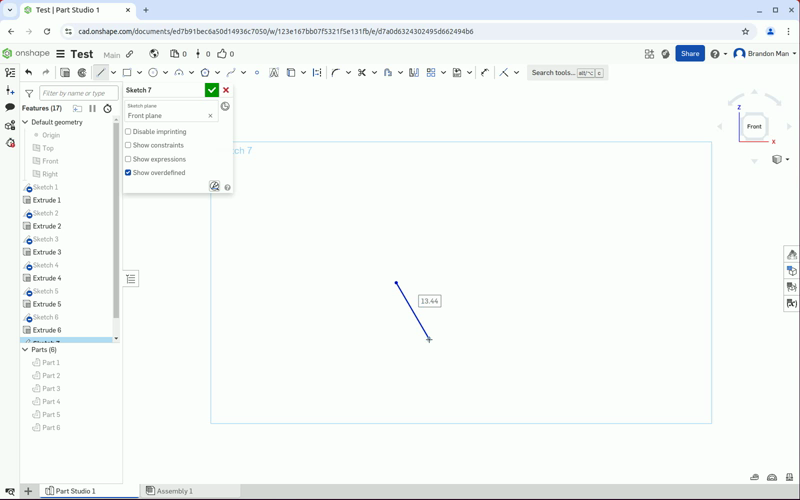
mouse_move(493, 339)
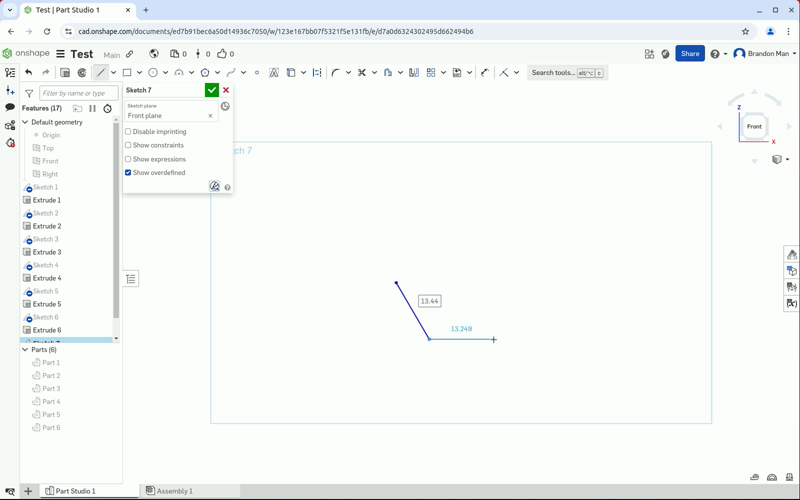
click(493, 339)
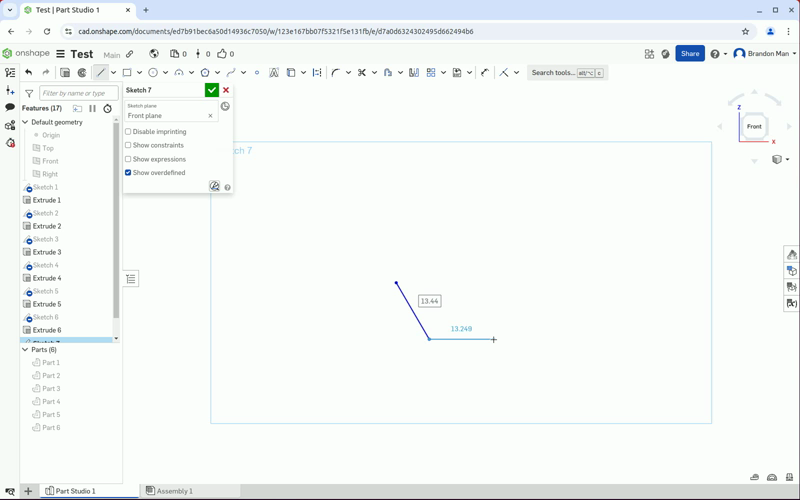
key_up(shift)
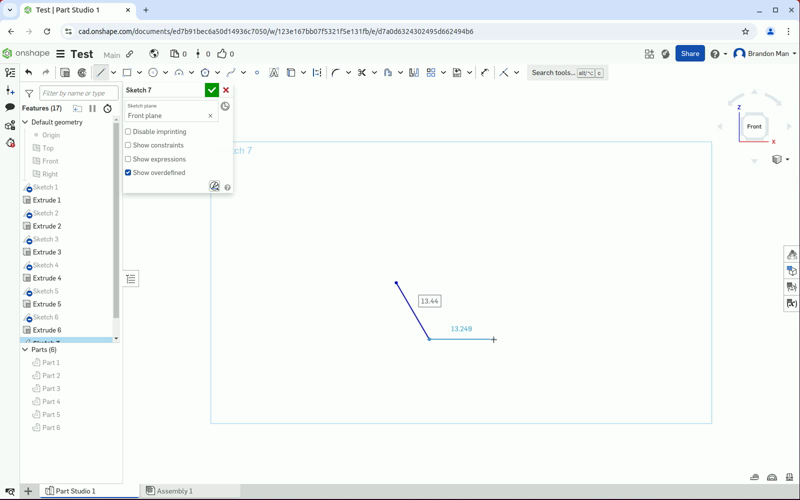
key_down(shift)
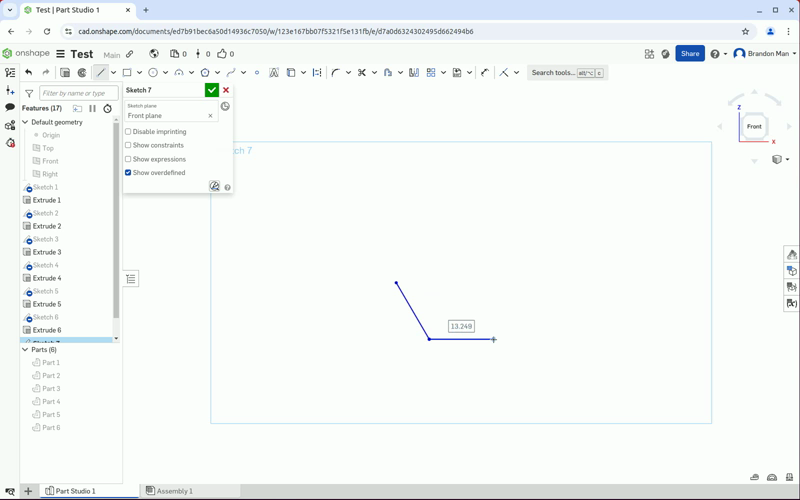
mouse_move(526, 282)
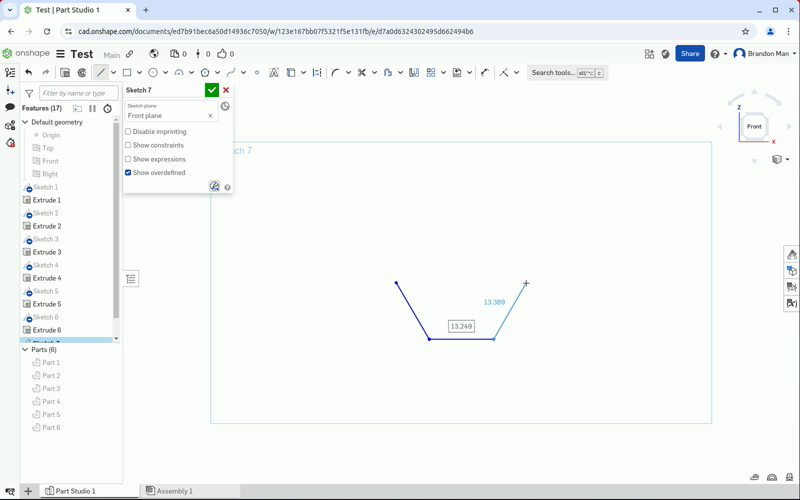
click(526, 282)
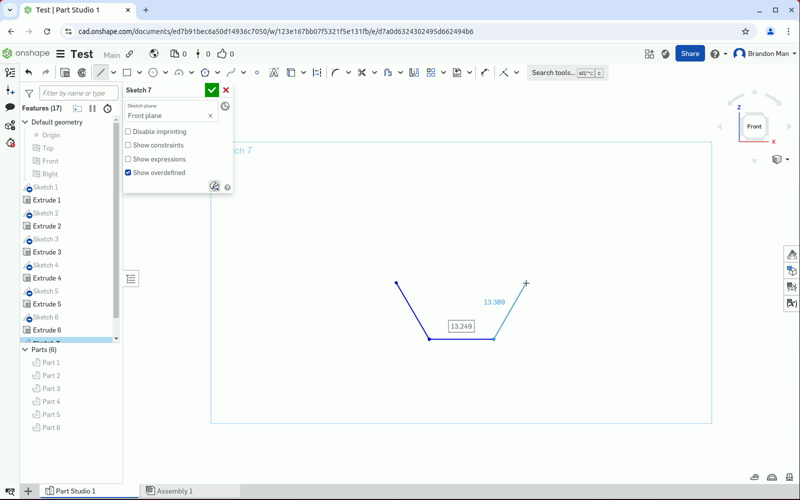
key_up(shift)
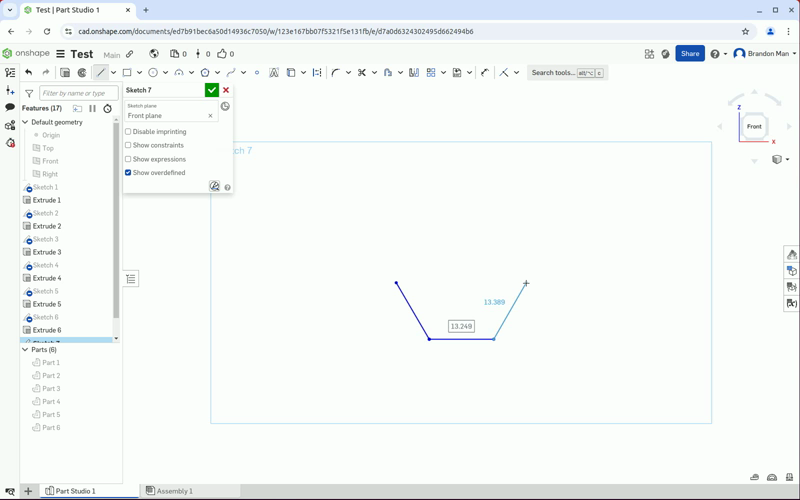
key_down(shift)
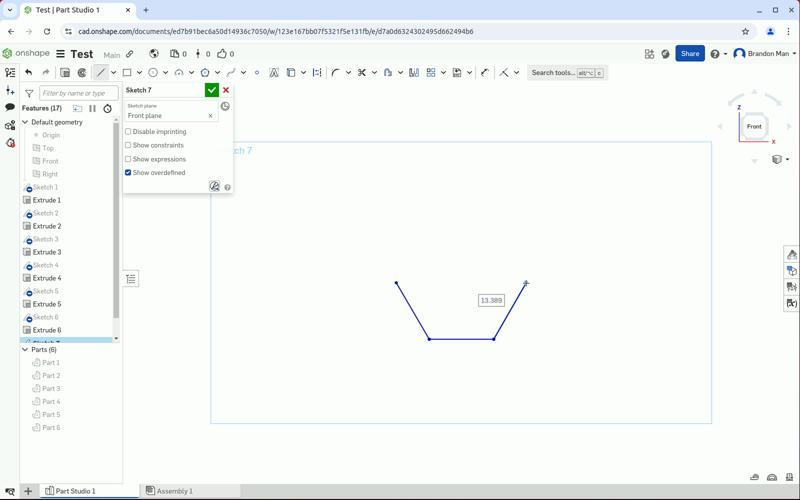
mouse_move(493, 225)
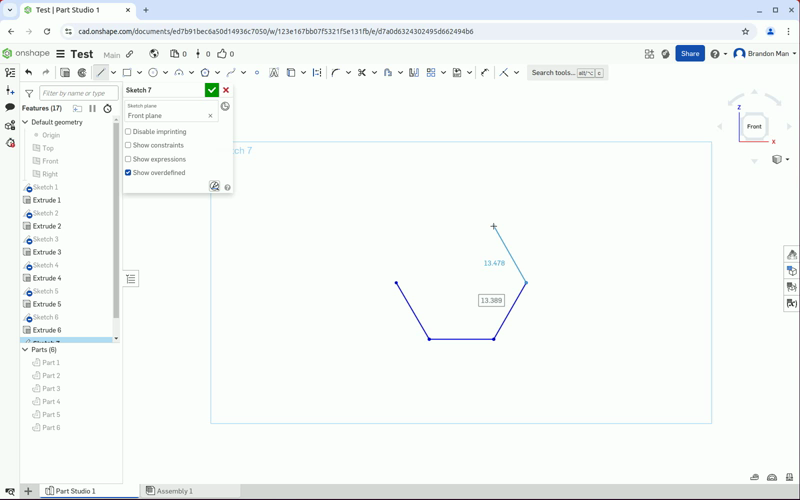
click(493, 225)
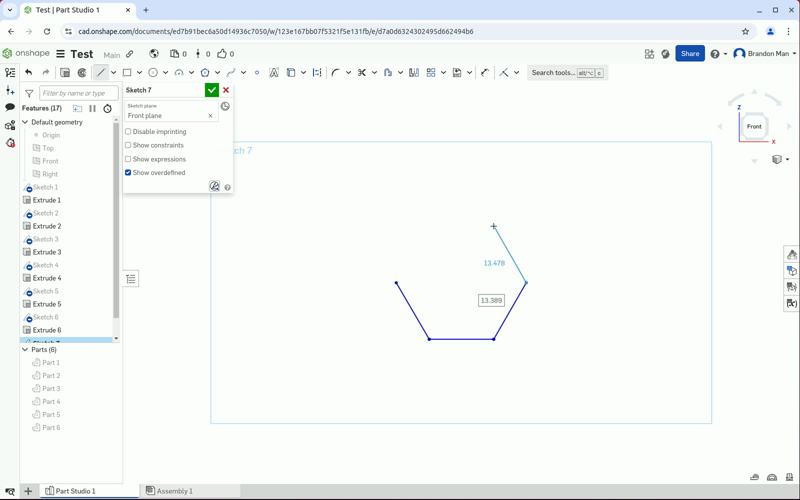
key_up(shift)
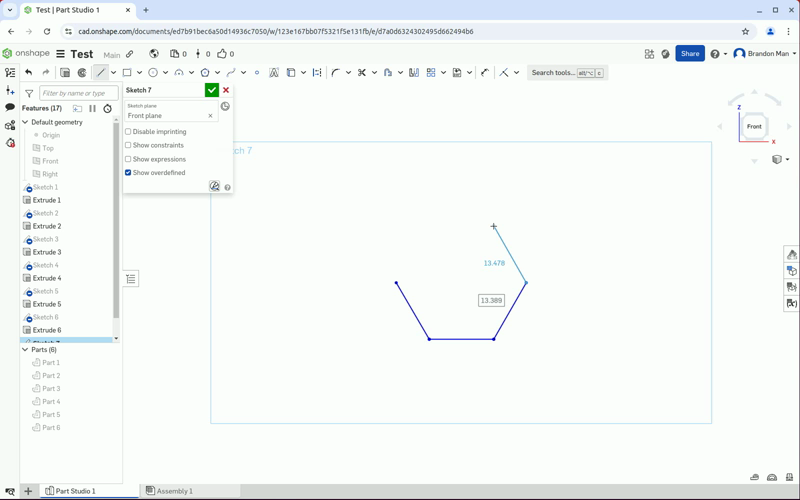
key_down(shift)
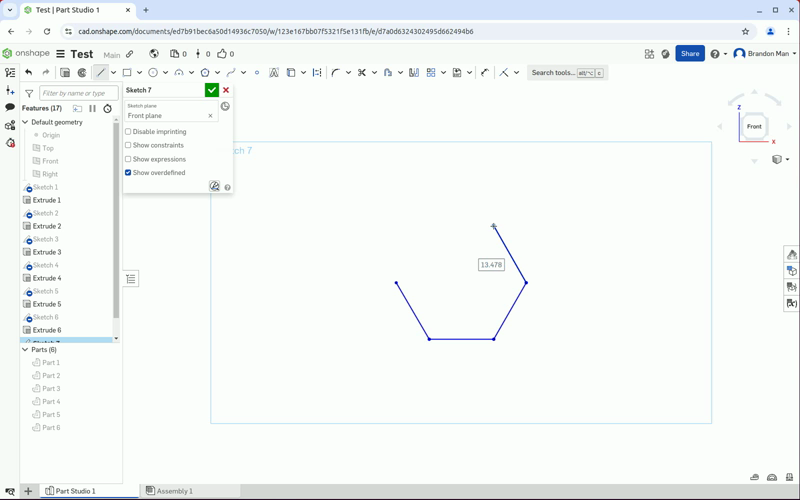
mouse_move(429, 226)
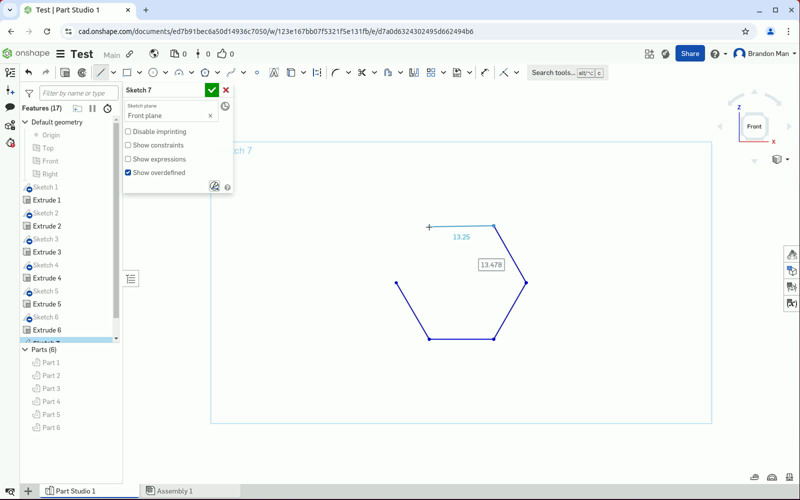
click(429, 226)
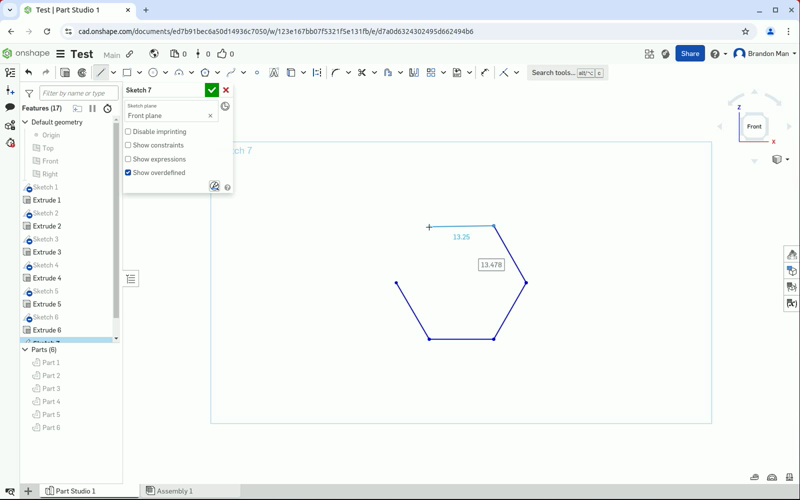
key_up(shift)
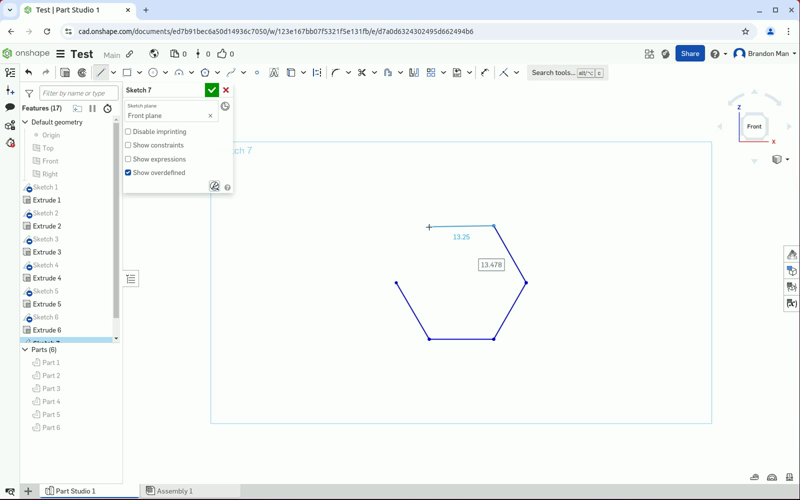
key_down(shift)
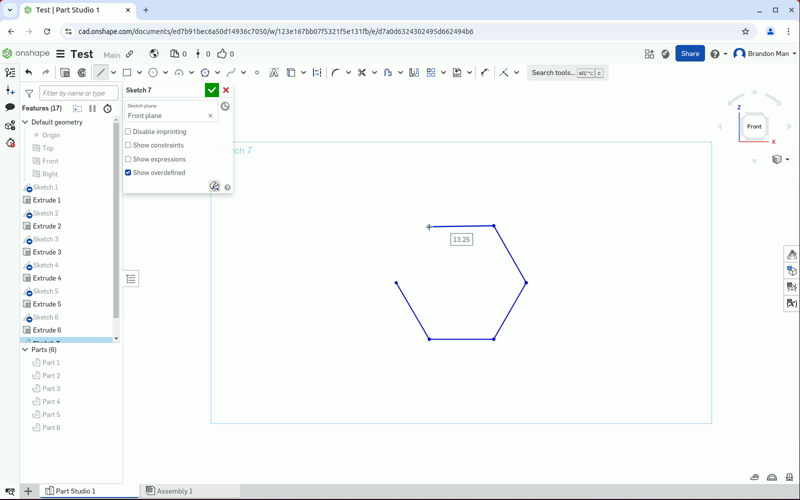
mouse_move(396, 282)
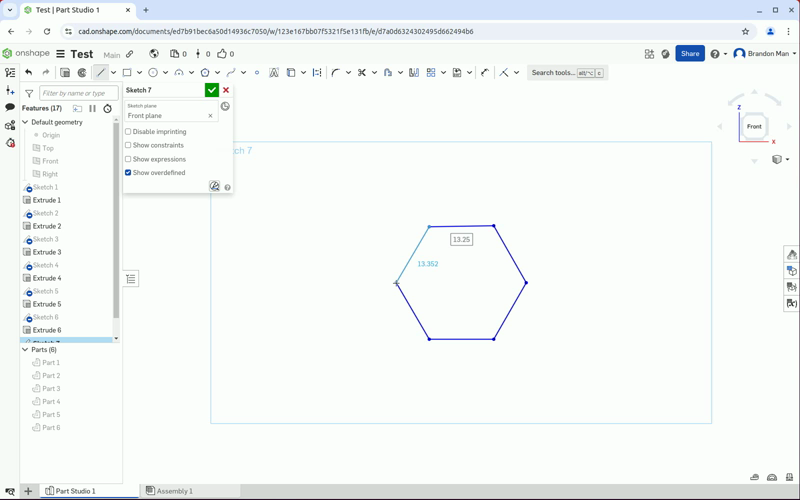
key_up(shift)
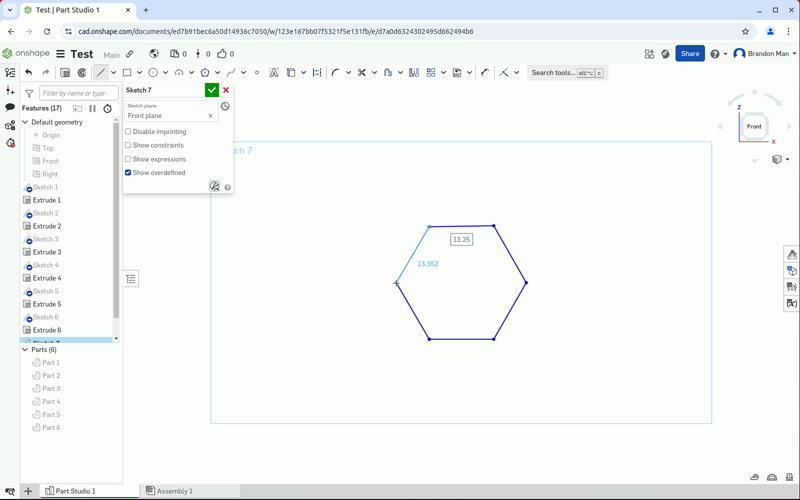
click(396, 282)
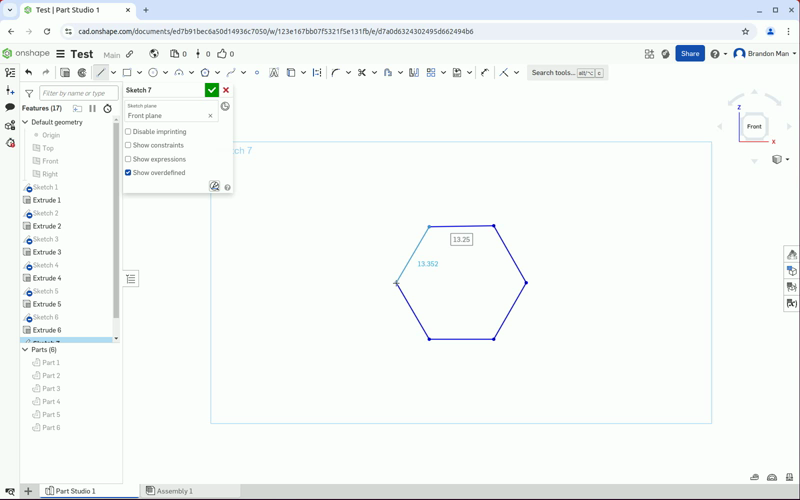
key(esc)
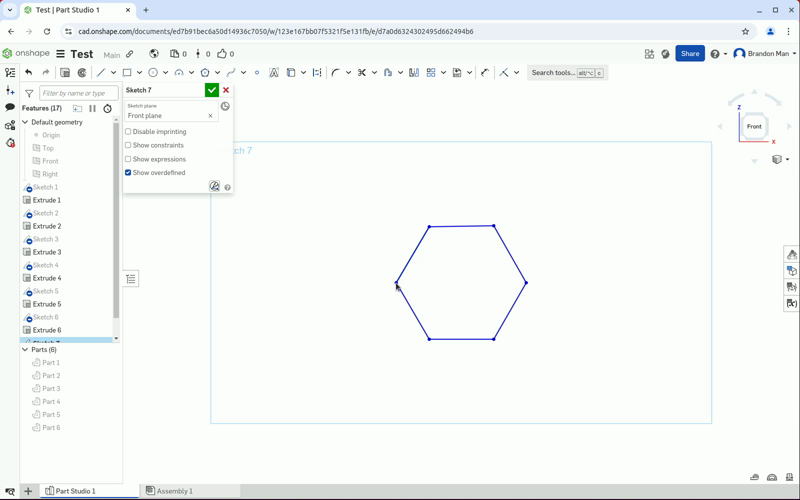
mouse_move(455, 287)
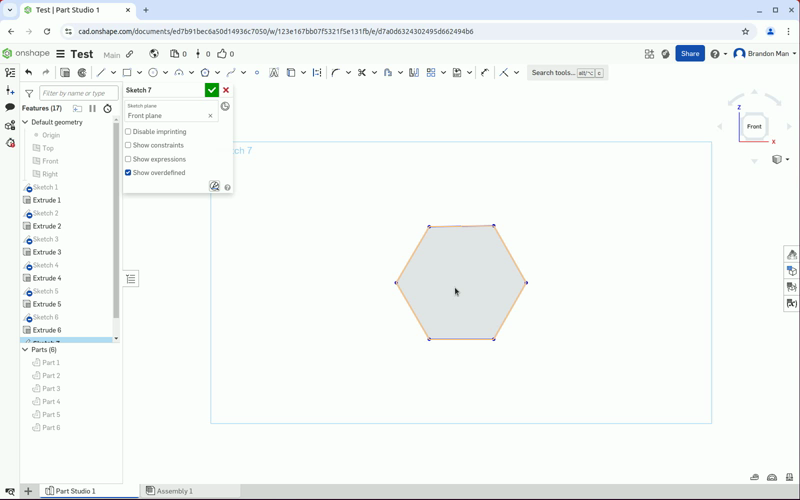
click(455, 287)
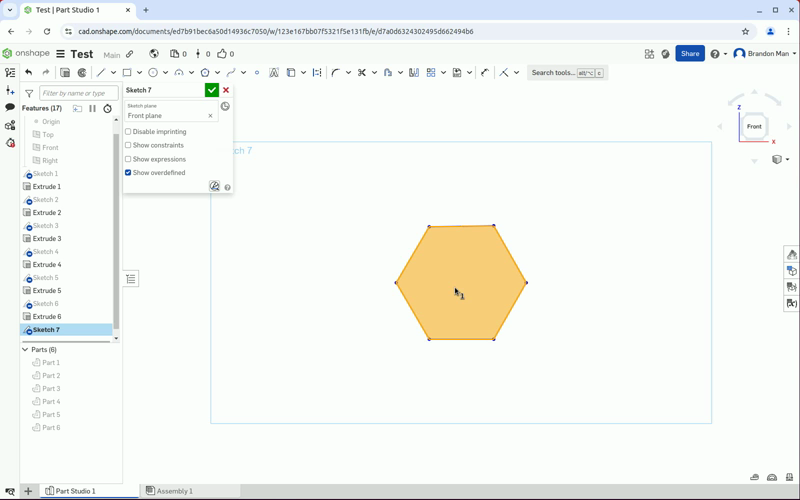
mouse_move(73, 352)
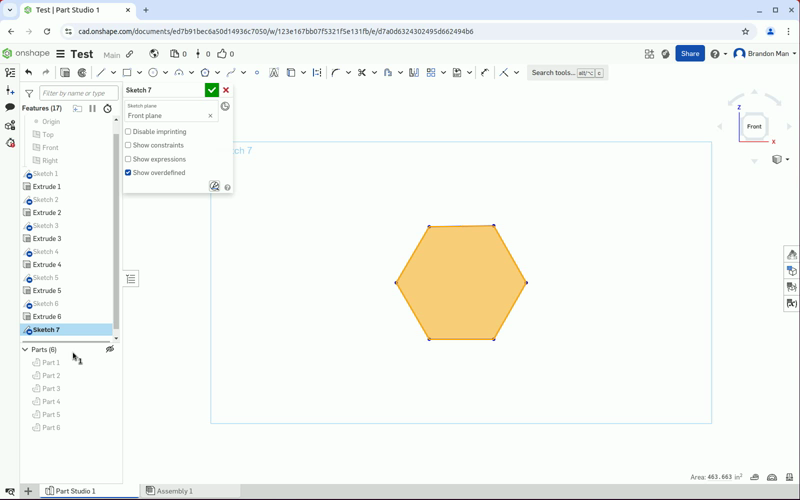
key(shift+y)
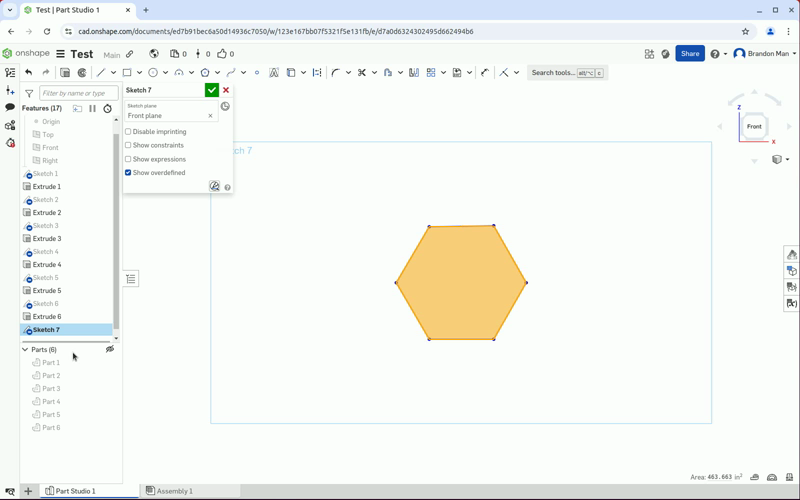
key(shift+e)
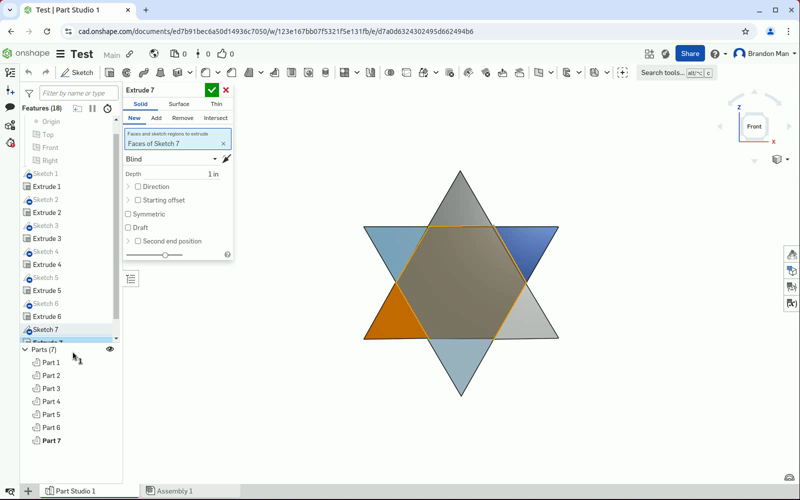
mouse_move(143, 106)
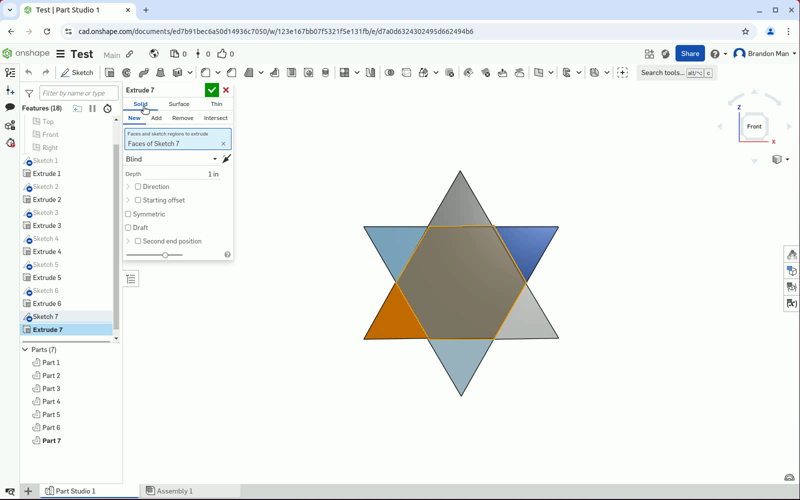
click(143, 106)
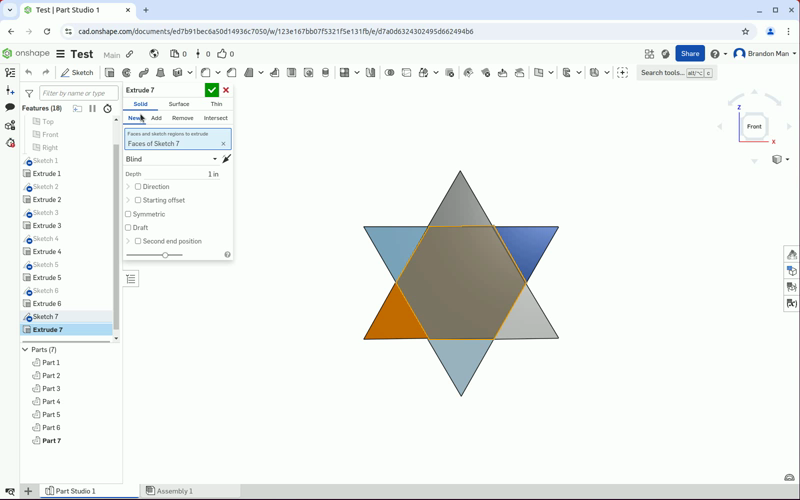
mouse_move(137, 120)
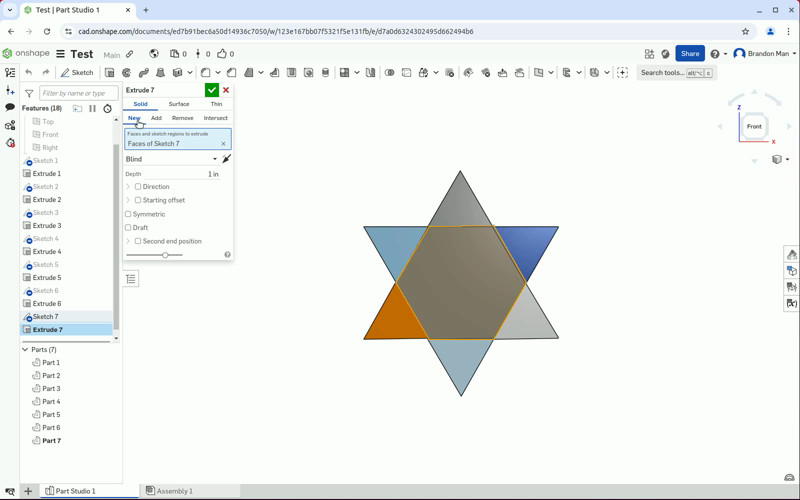
click(137, 120)
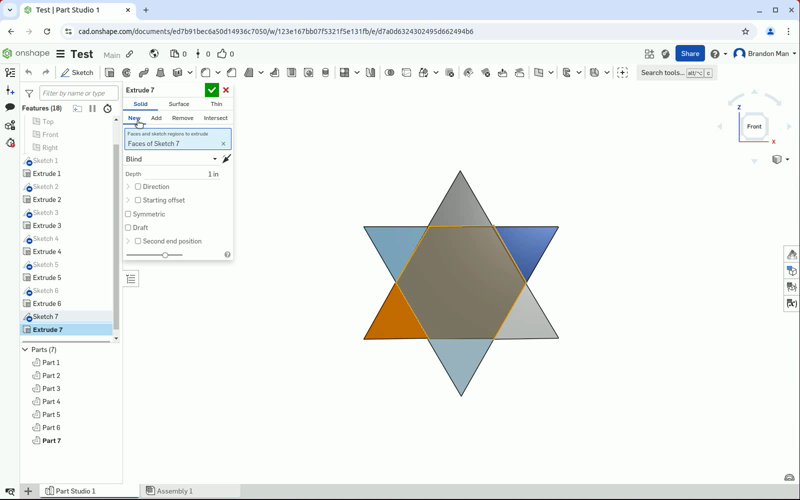
key(tab, 4)
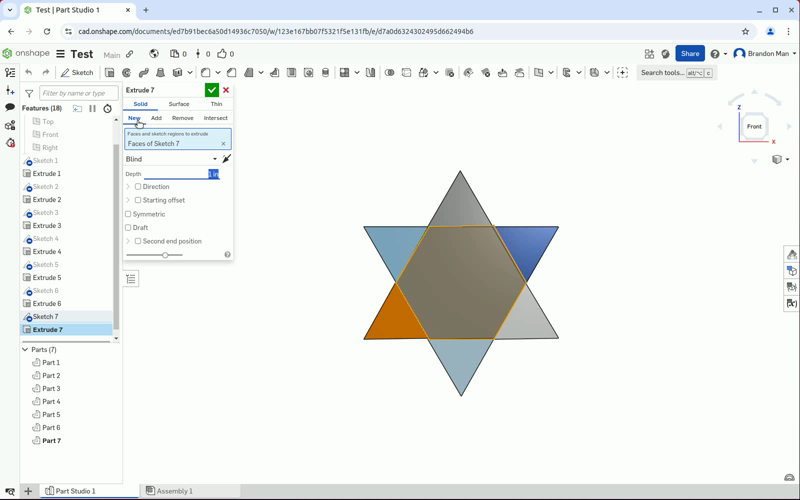
text(2.407)
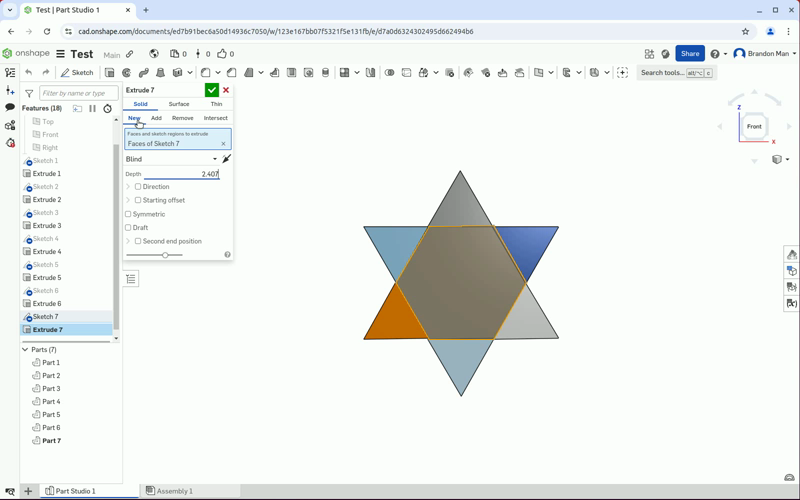
key(enter)
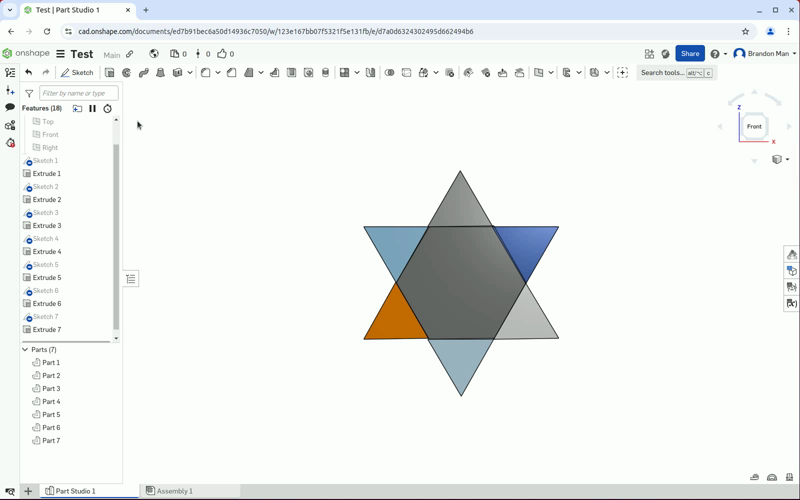
key(shift+h)
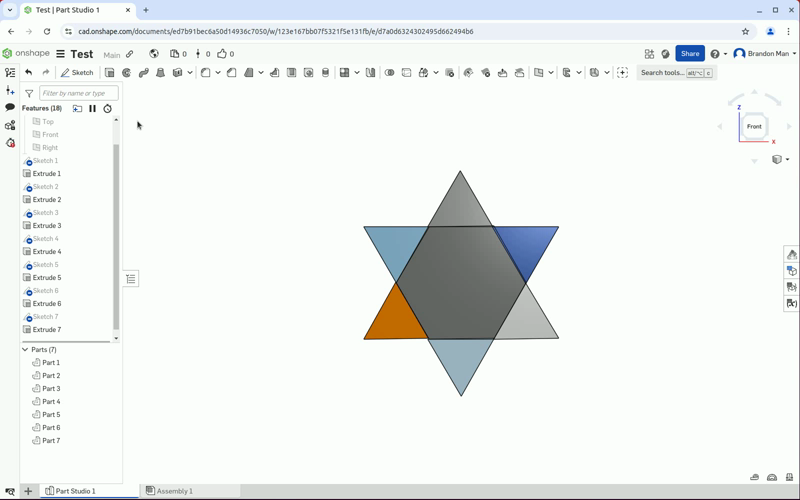
key(shift+h)
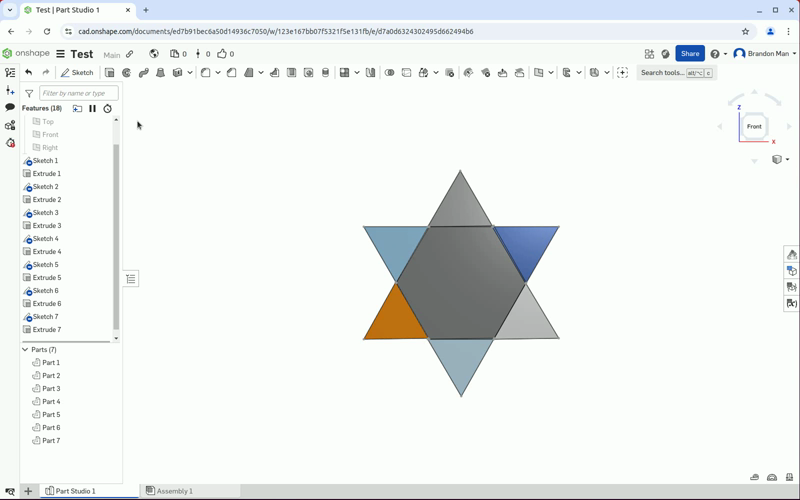
key(shift+7)
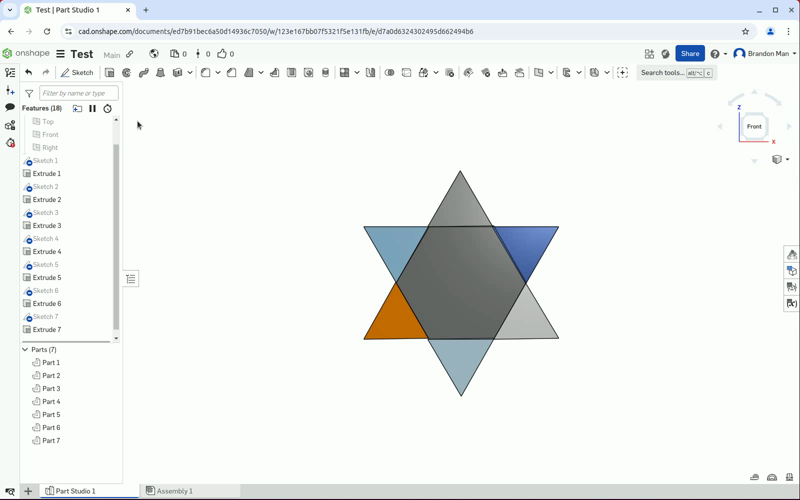
key(left, 2)
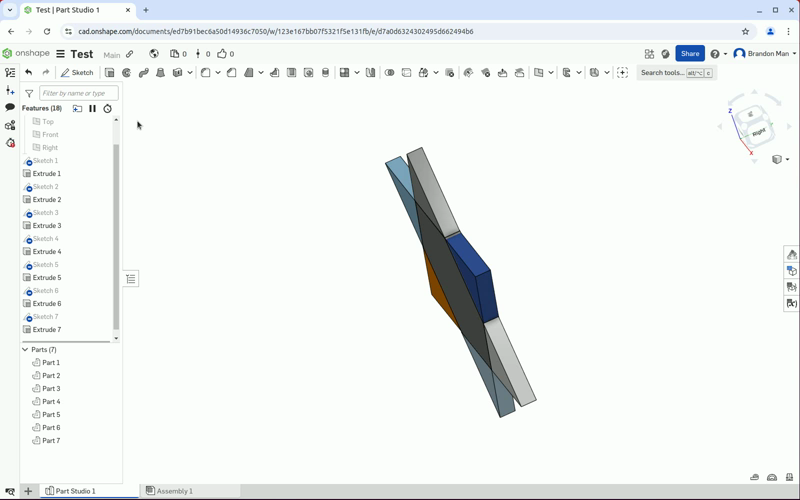
key(down, 2)
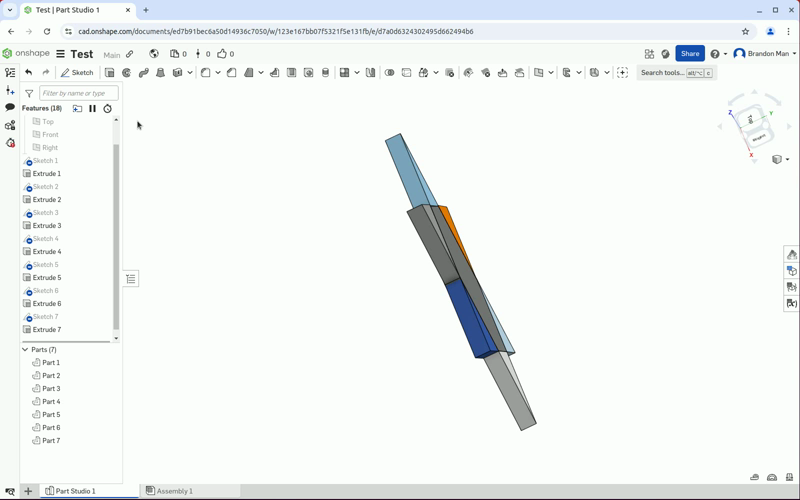
key(up, 2)
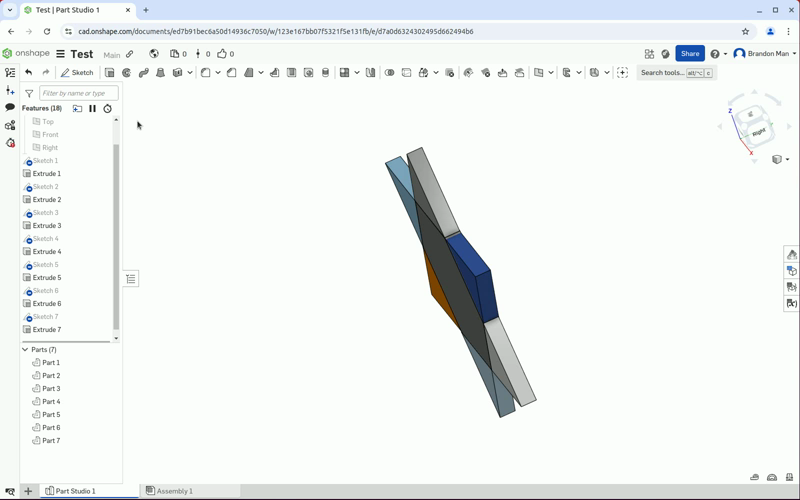
key(right, 2)
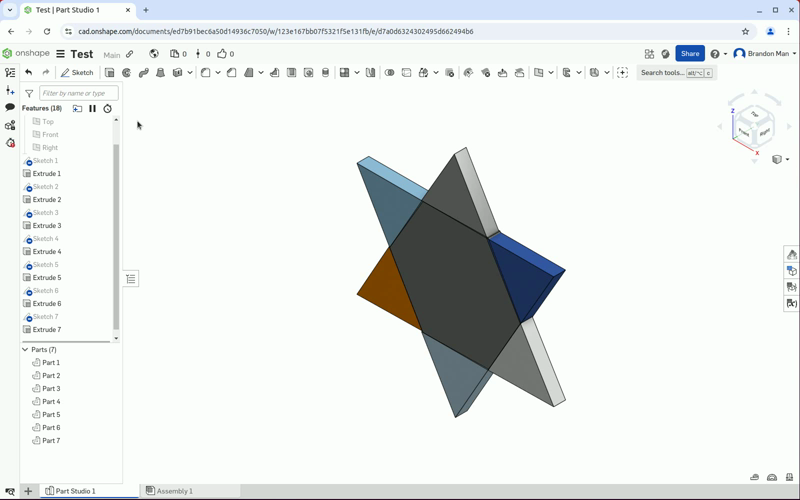
mouse_move(69, 163)
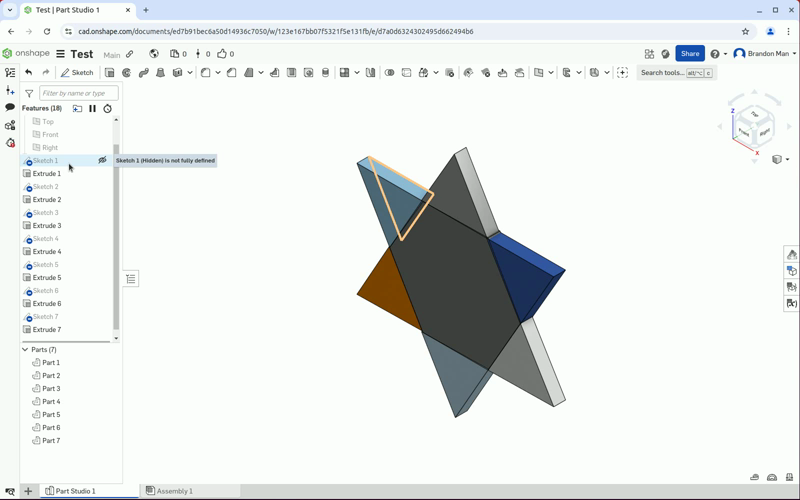
click(69, 163)